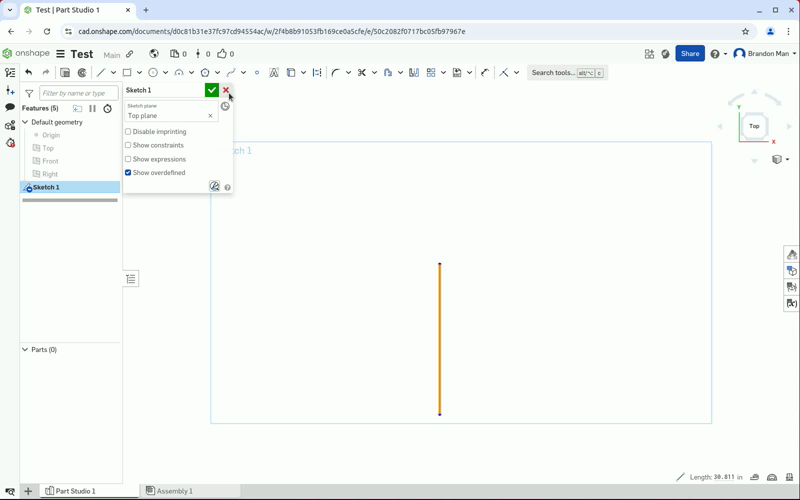
key(shift+h)
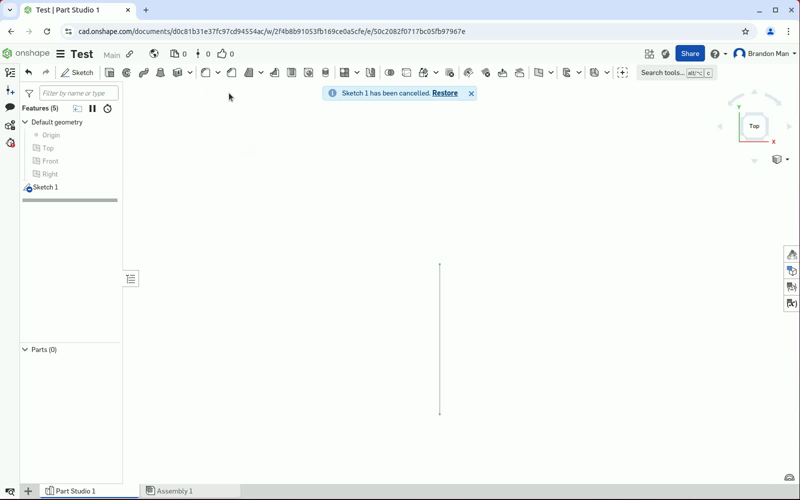
key(shift+s)
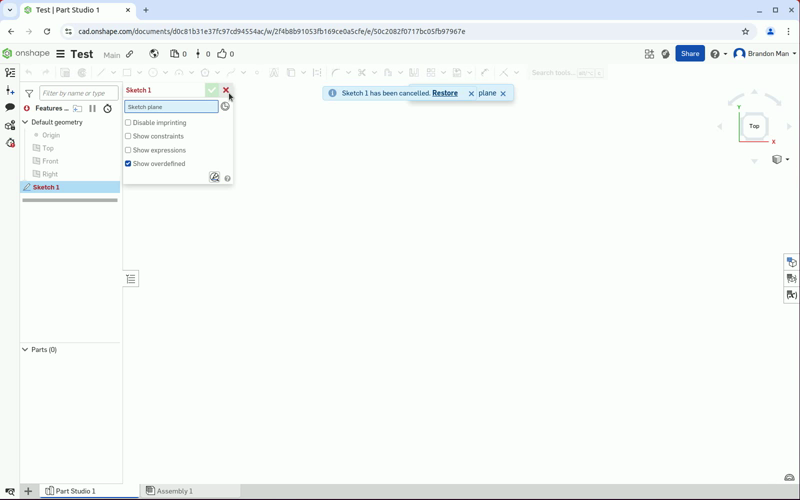
mouse_move(73, 150)
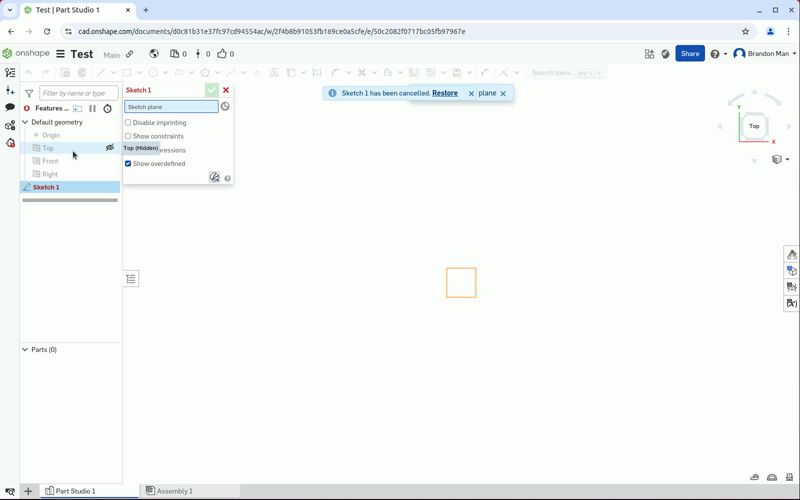
click(73, 150)
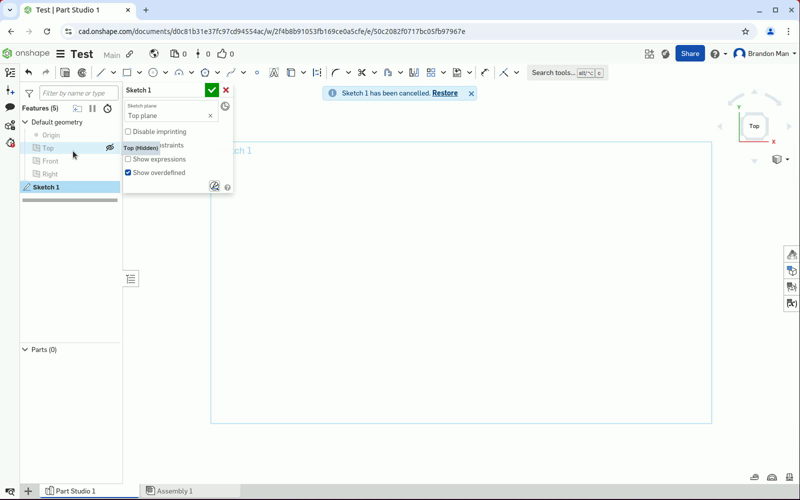
mouse_move(73, 352)
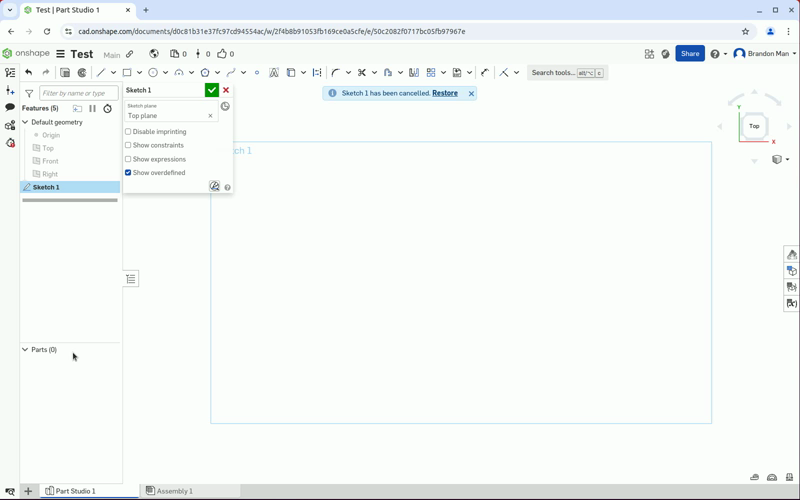
key(y)
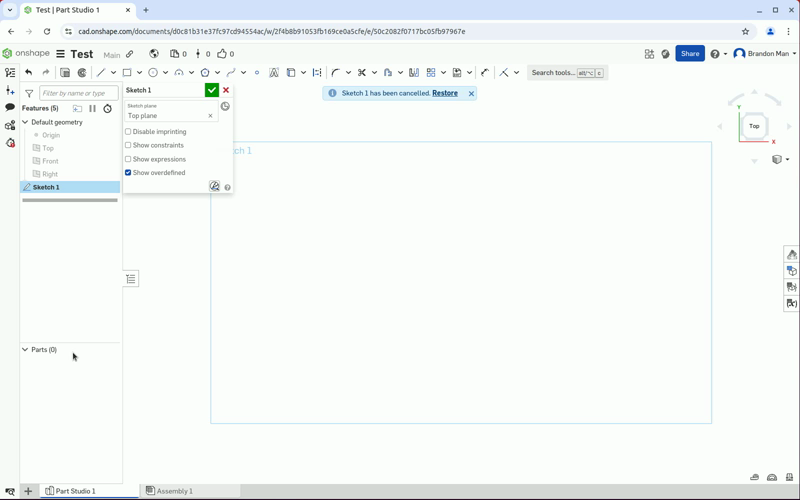
key(c)
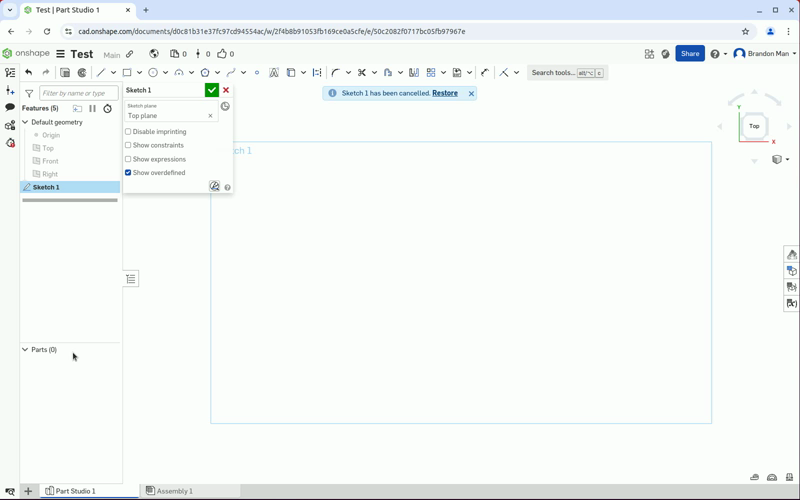
key_down(shift)
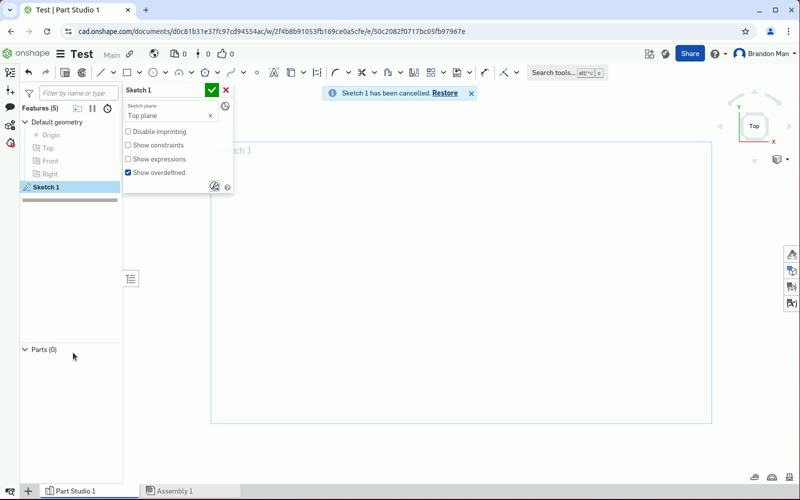
mouse_move(461, 206)
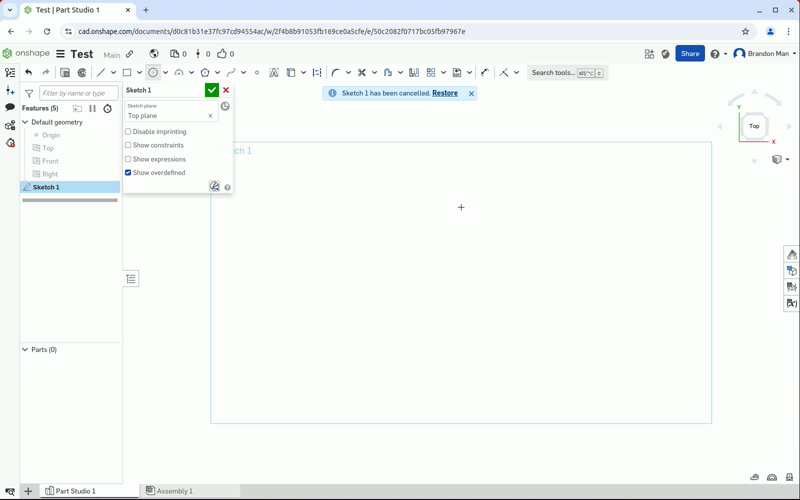
click(461, 206)
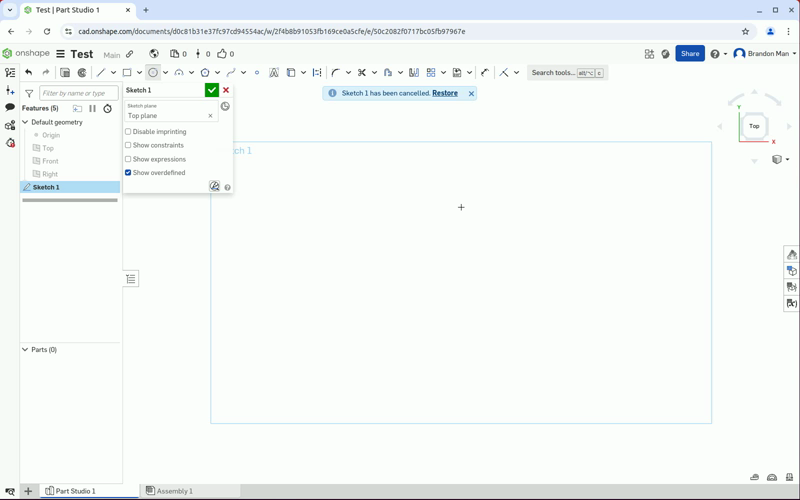
key_up(shift)
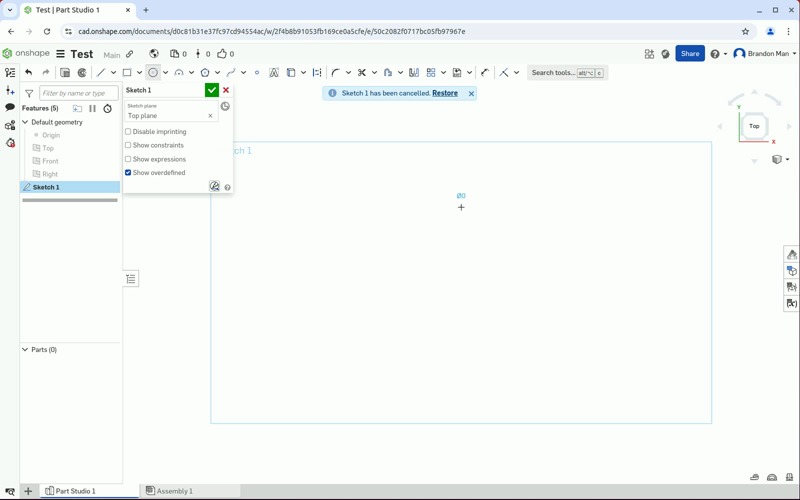
mouse_move(498, 206)
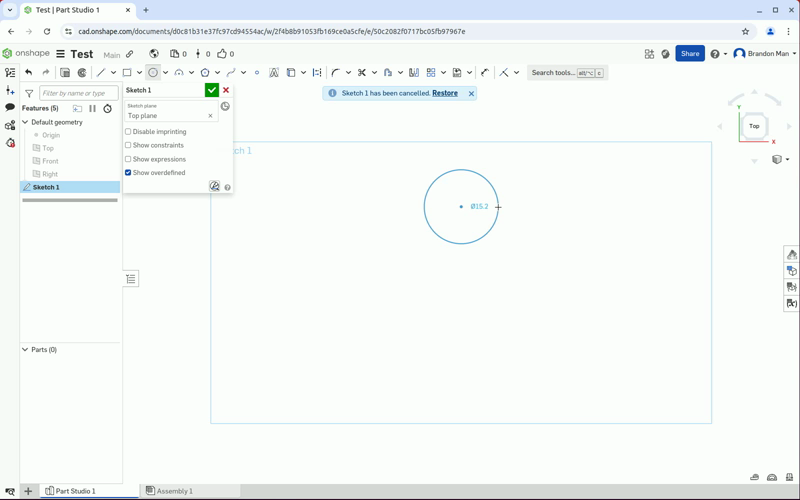
click(498, 206)
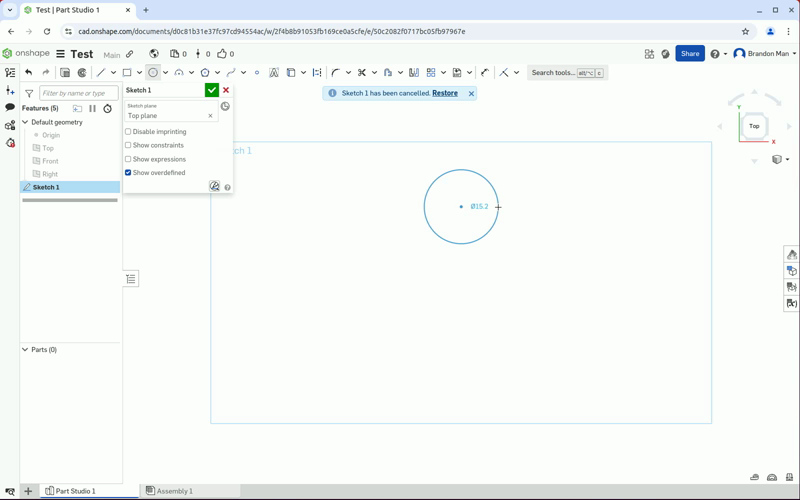
key(esc)
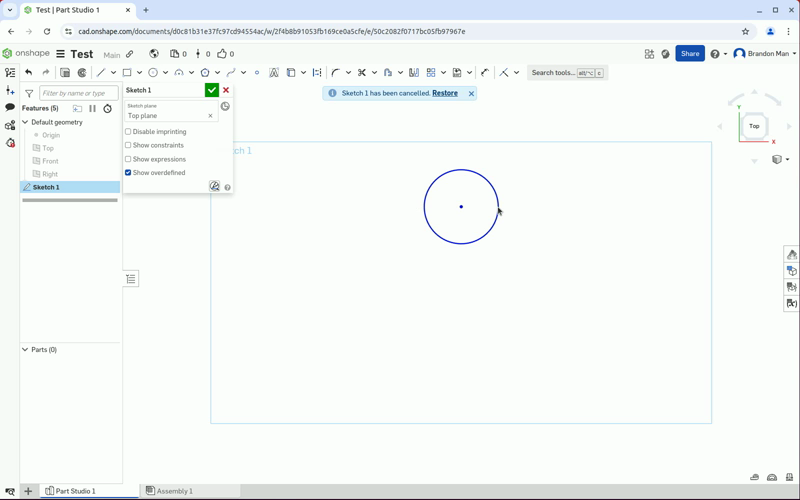
key(c)
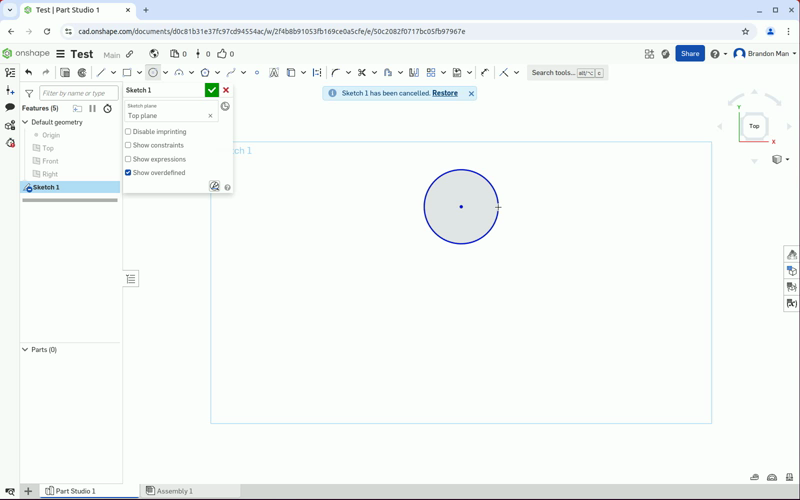
key_down(shift)
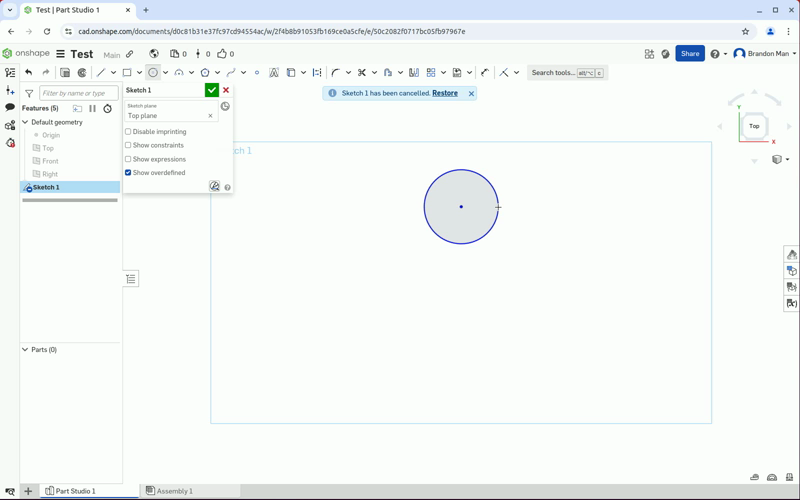
mouse_move(461, 206)
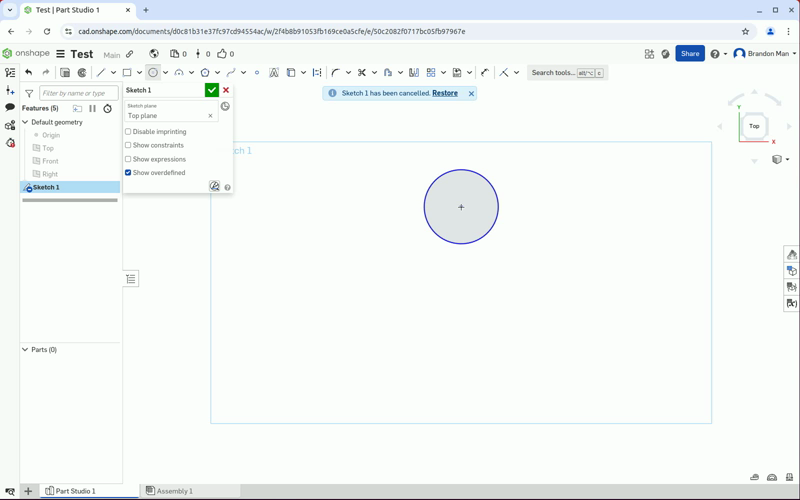
click(461, 206)
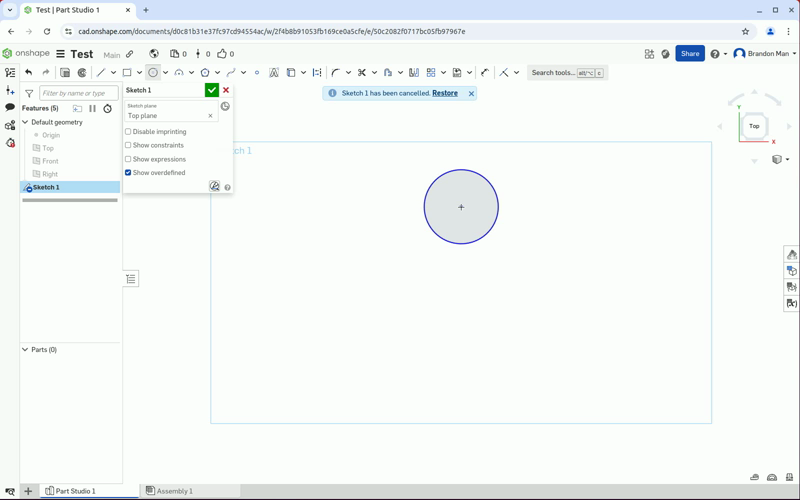
key_up(shift)
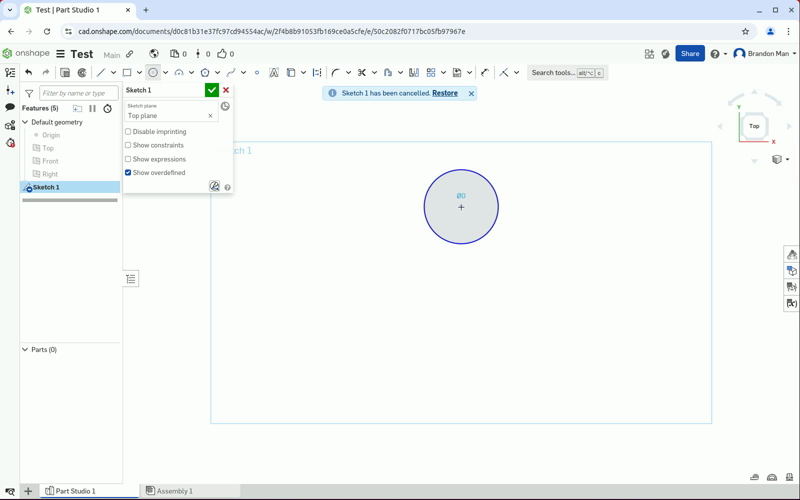
mouse_move(492, 206)
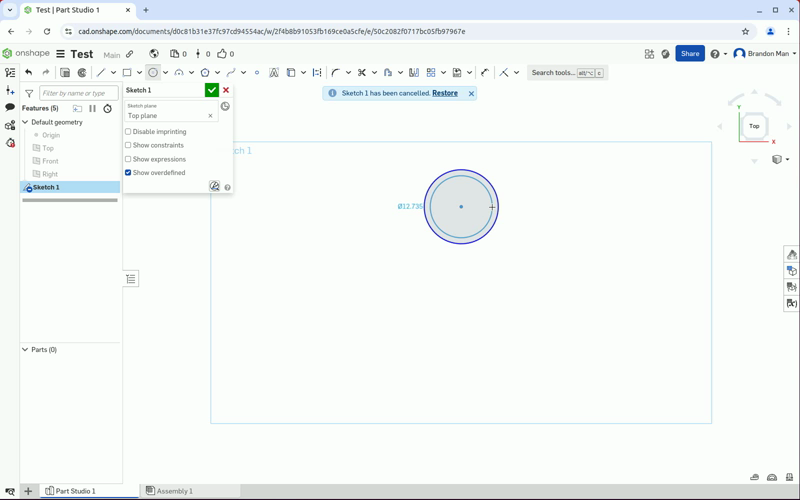
click(492, 206)
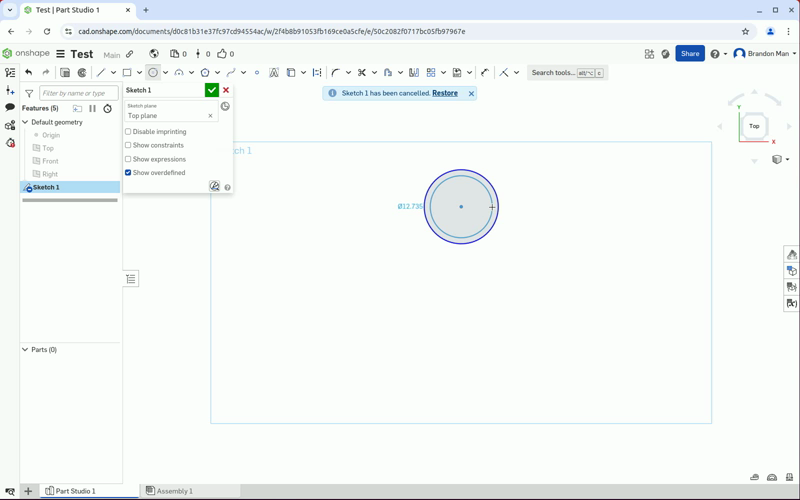
key(esc)
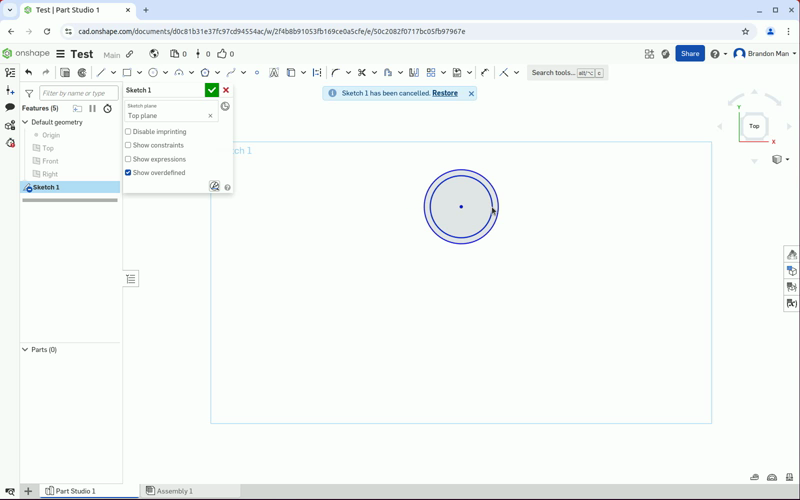
mouse_move(440, 178)
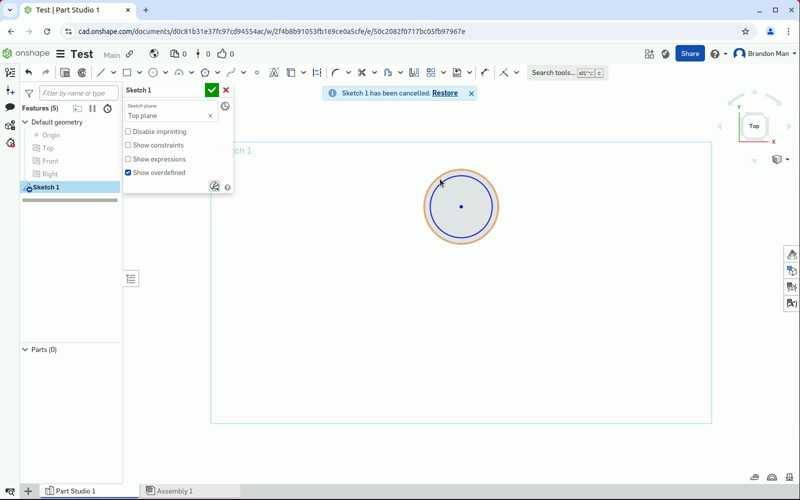
scroll(6)
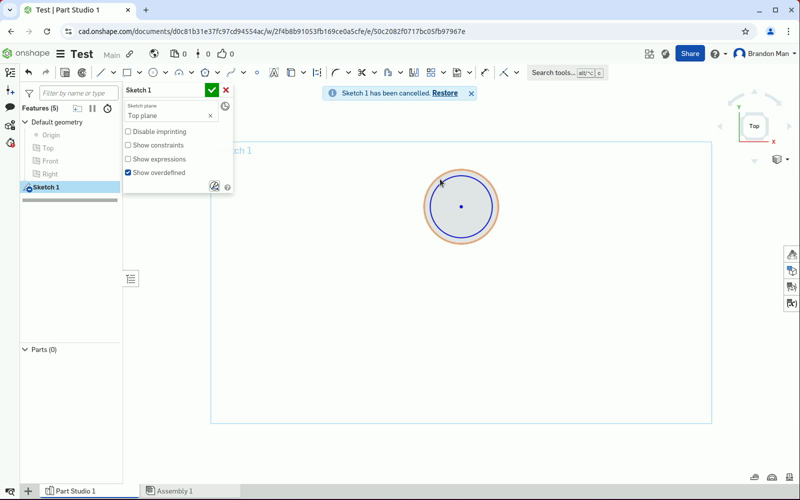
scroll(6)
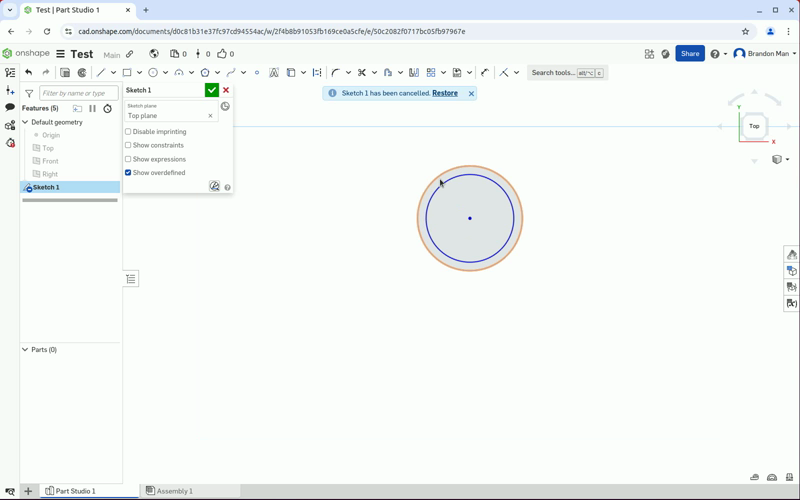
scroll(6)
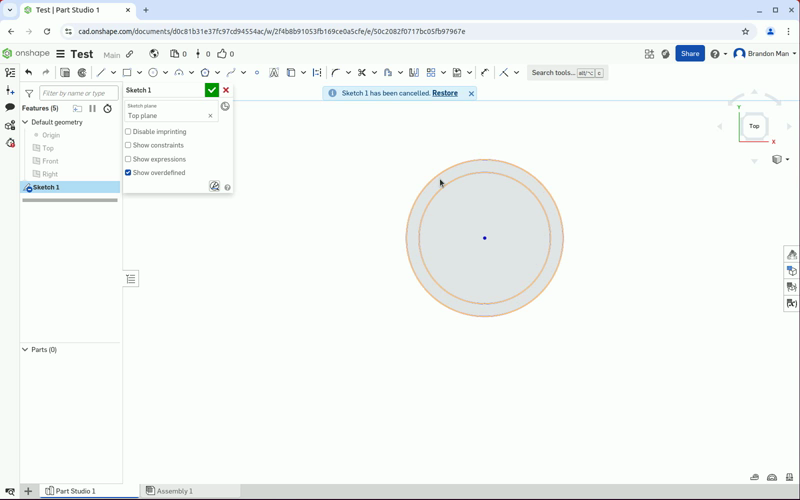
scroll(6)
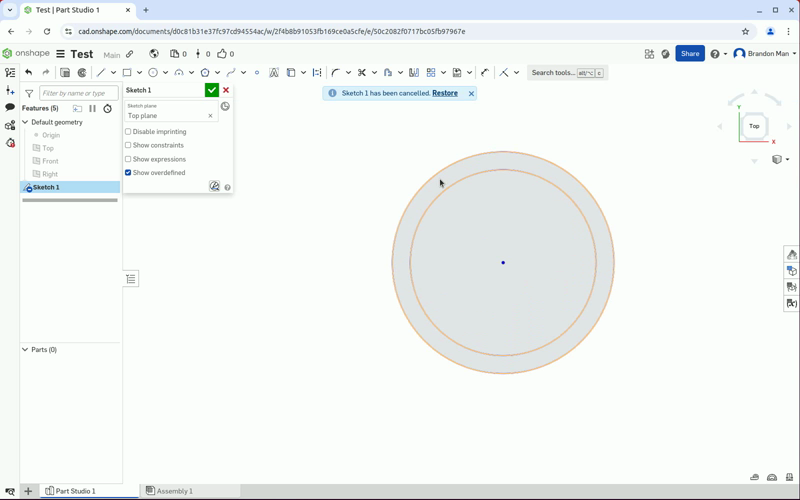
scroll(6)
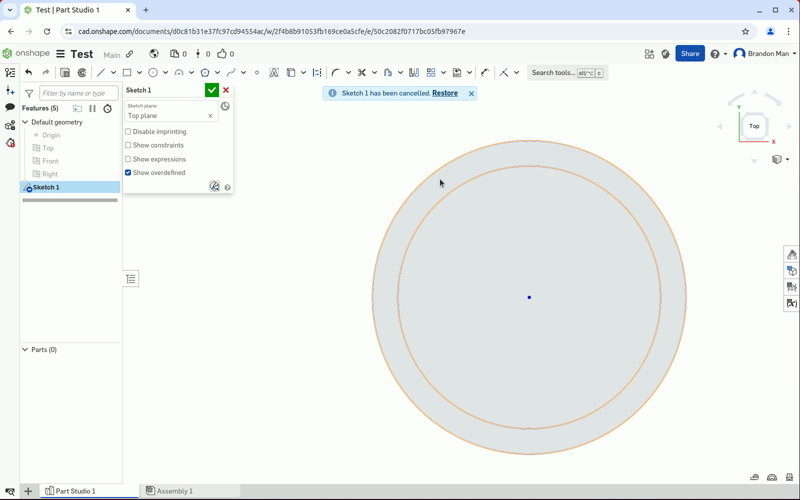
scroll(6)
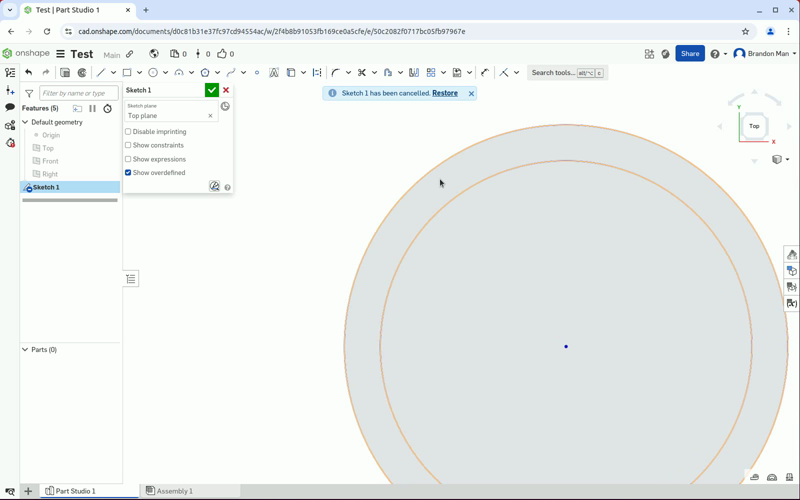
scroll(6)
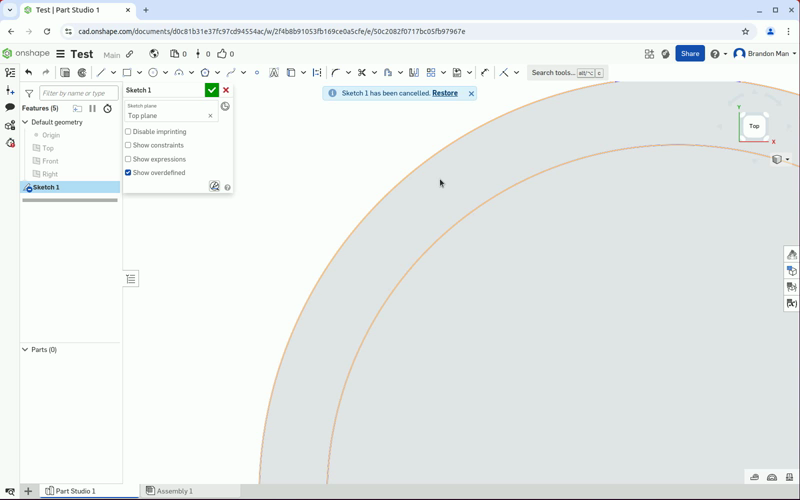
click(440, 178)
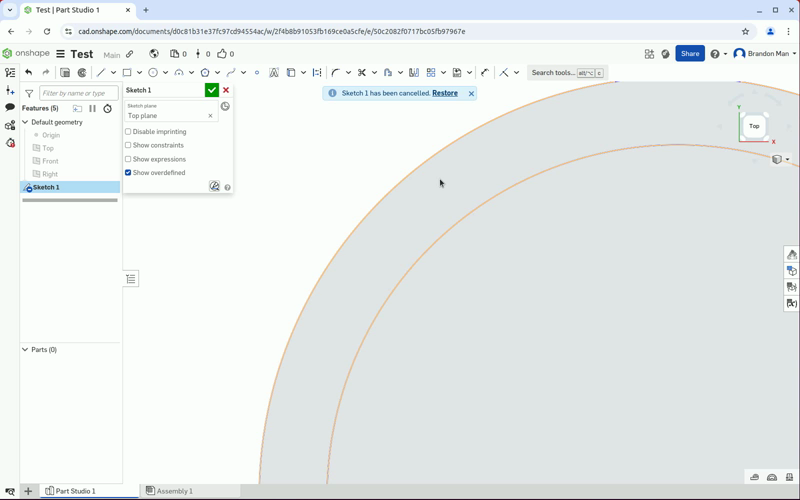
scroll(-6)
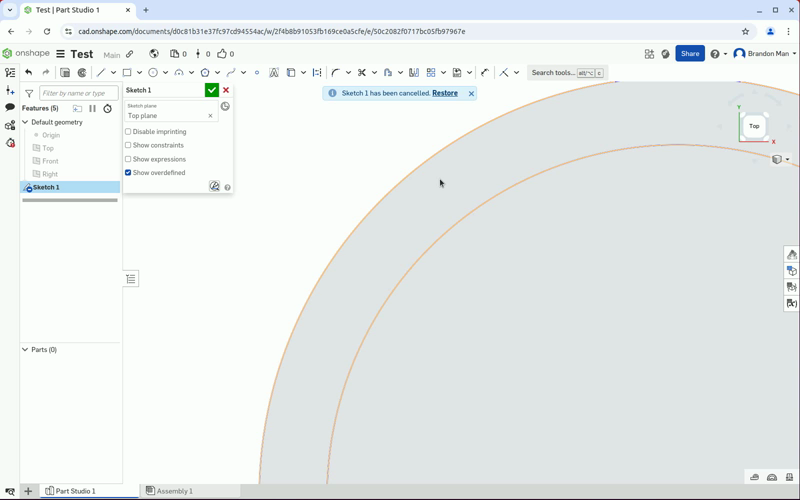
scroll(-6)
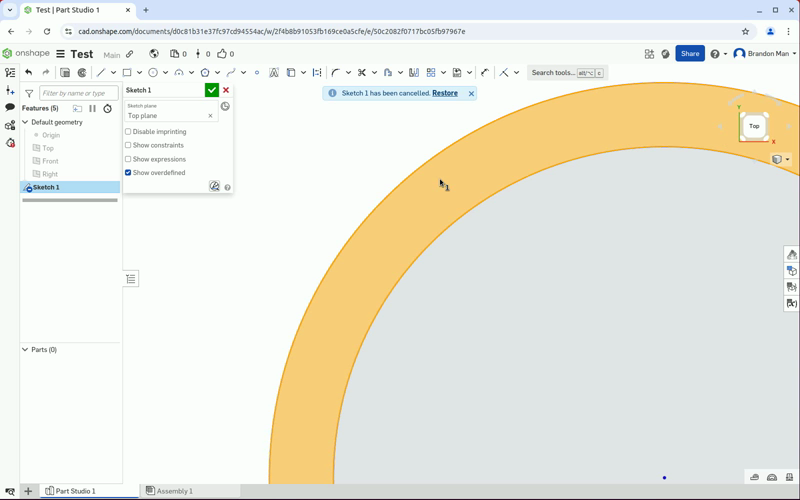
scroll(-6)
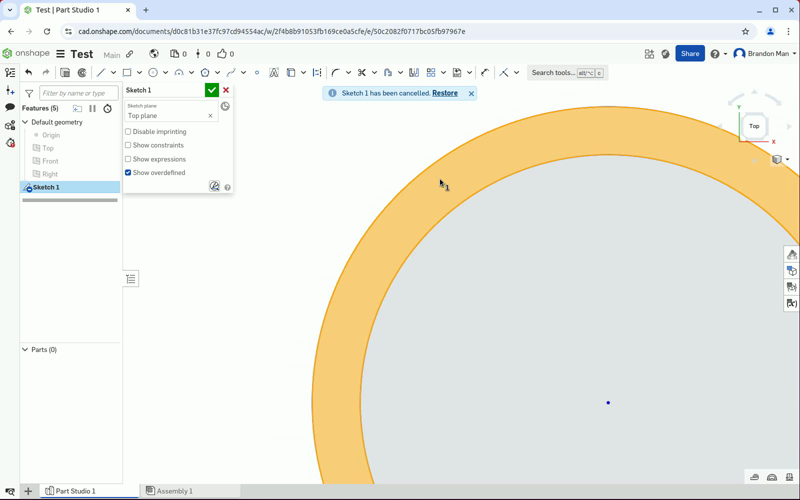
scroll(-6)
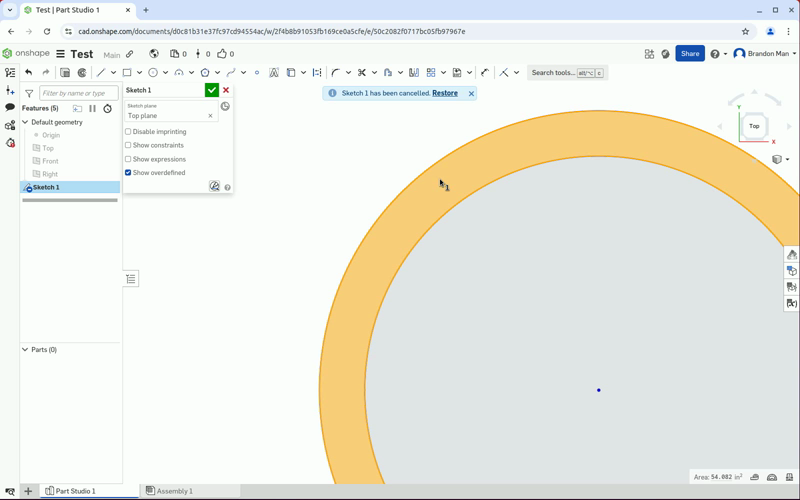
scroll(-6)
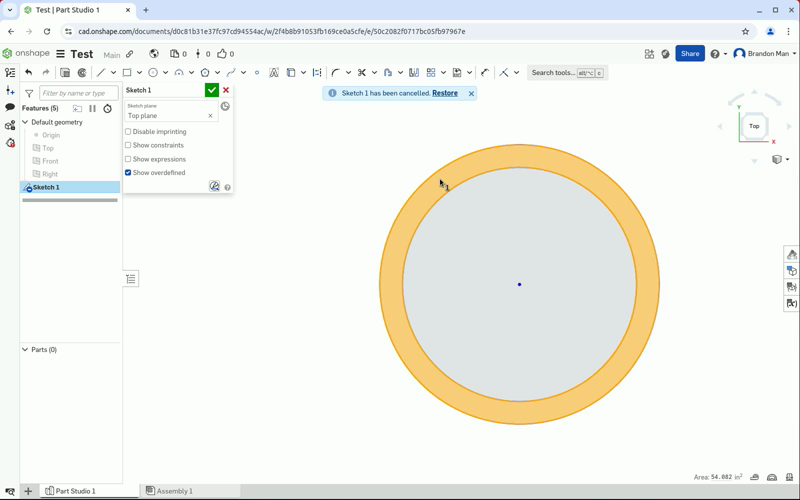
scroll(-6)
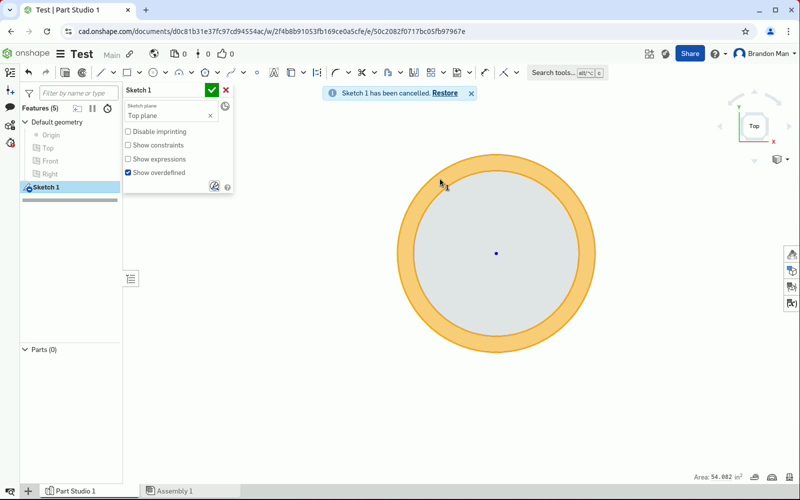
scroll(-6)
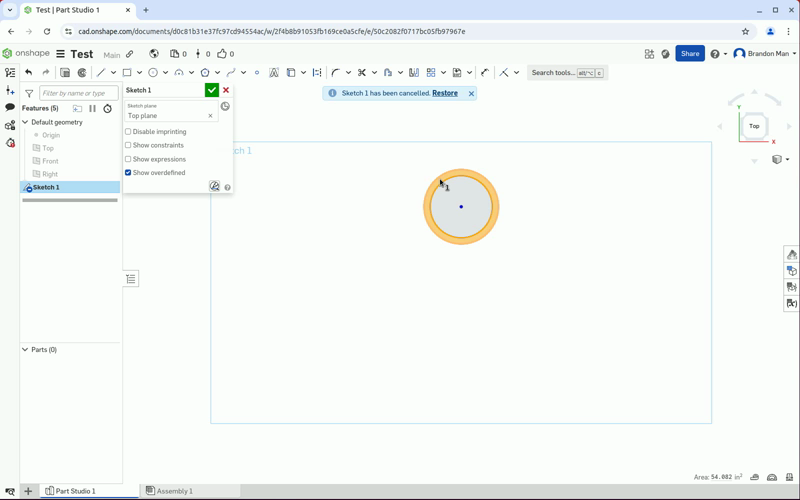
mouse_move(73, 352)
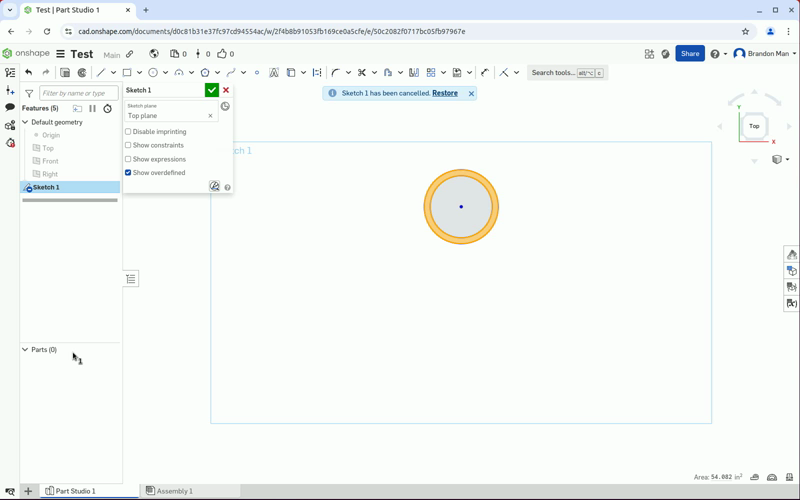
key(shift+y)
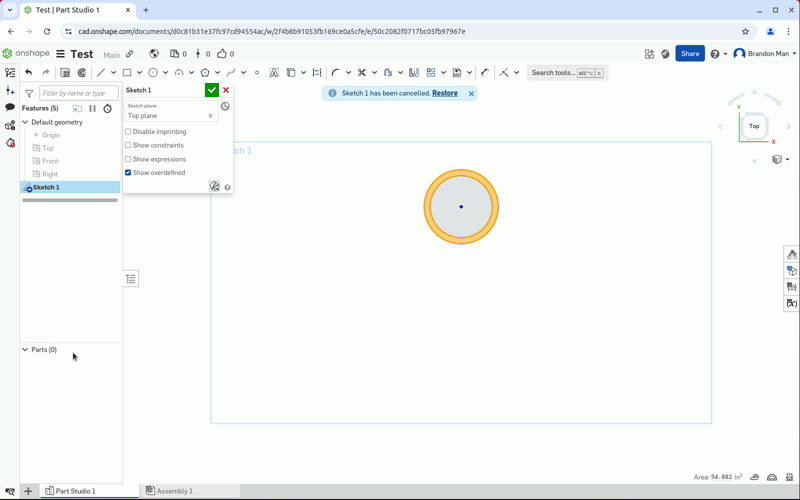
key(shift+e)
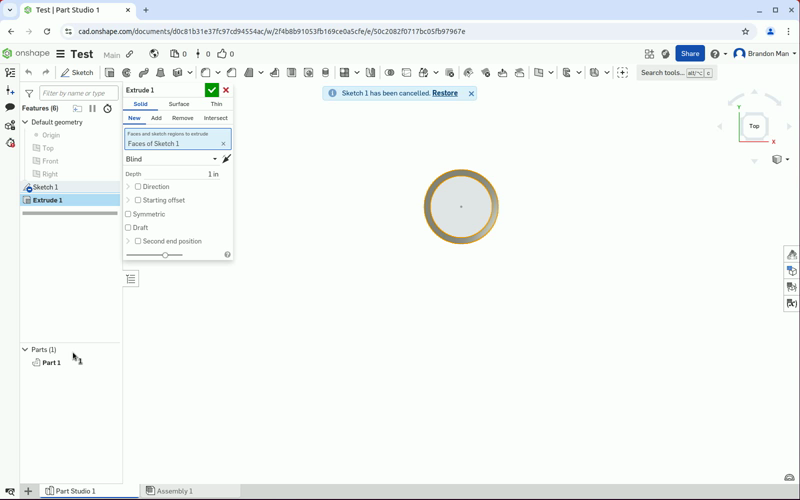
mouse_move(143, 106)
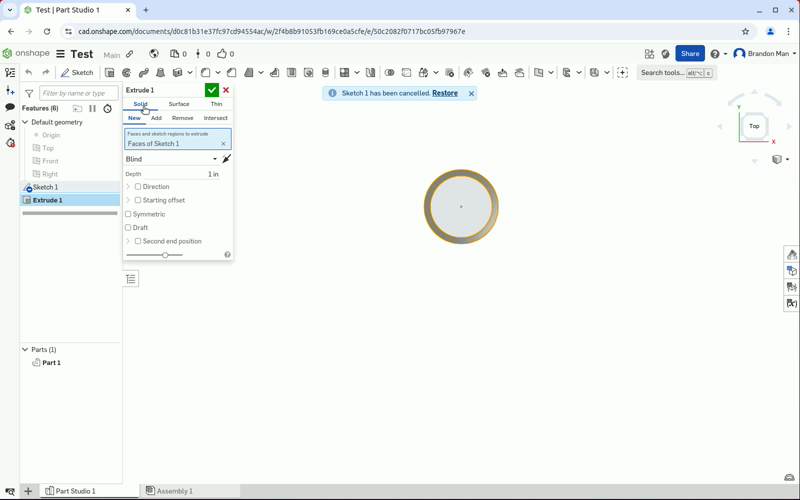
click(143, 106)
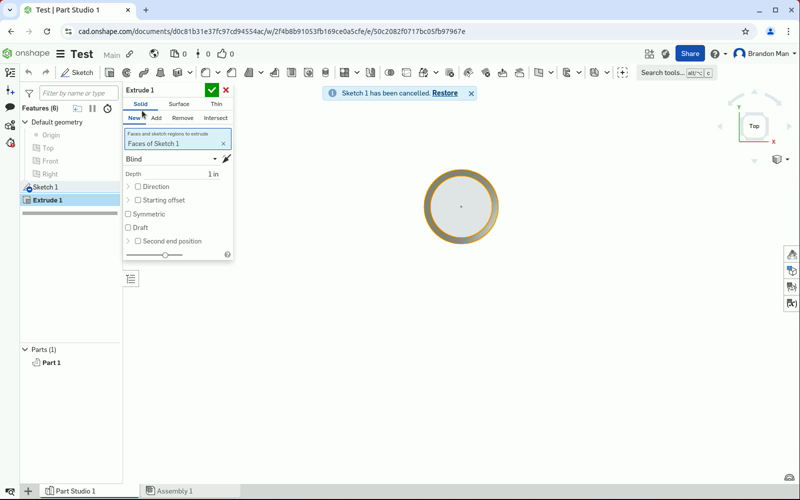
mouse_move(137, 120)
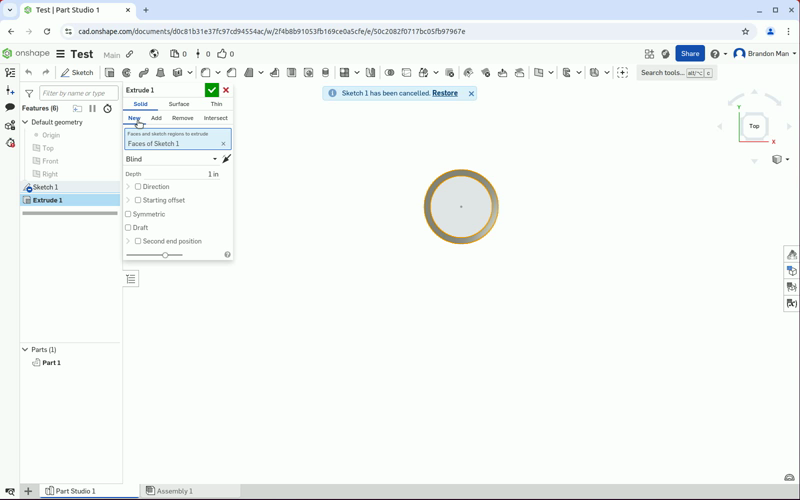
click(137, 120)
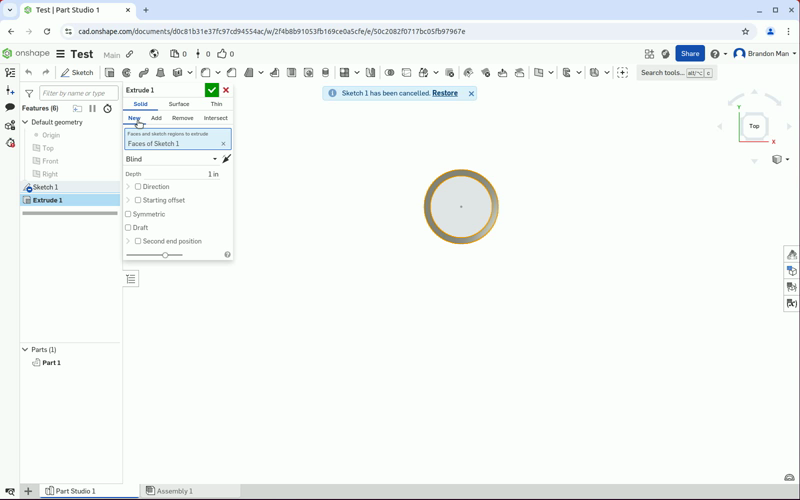
key(tab, 4)
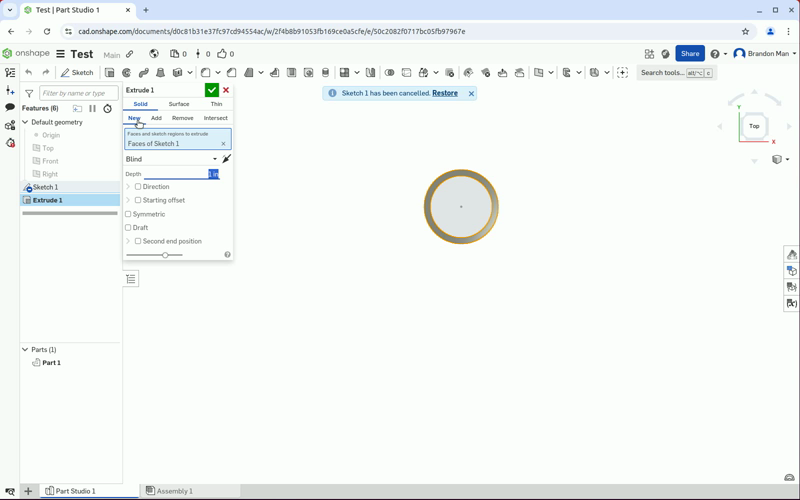
text(4.092)
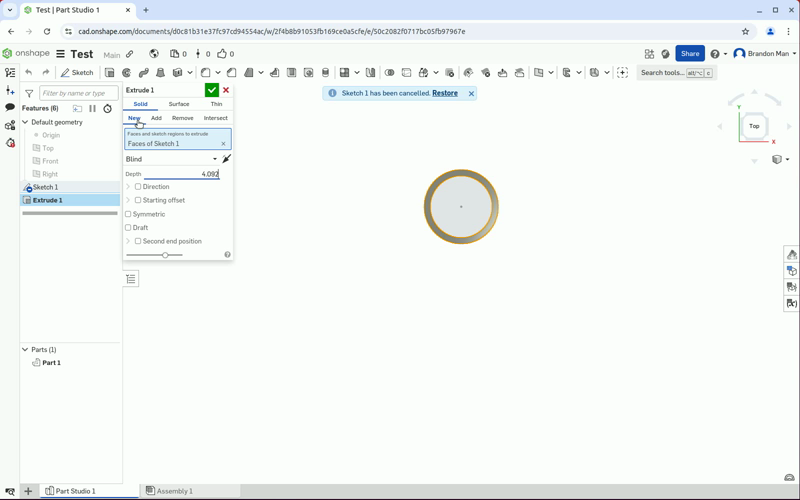
key(enter)
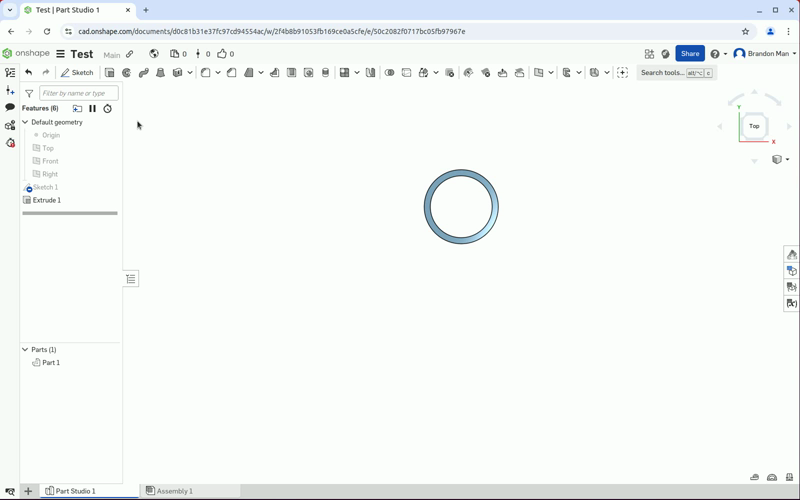
key(shift+h)
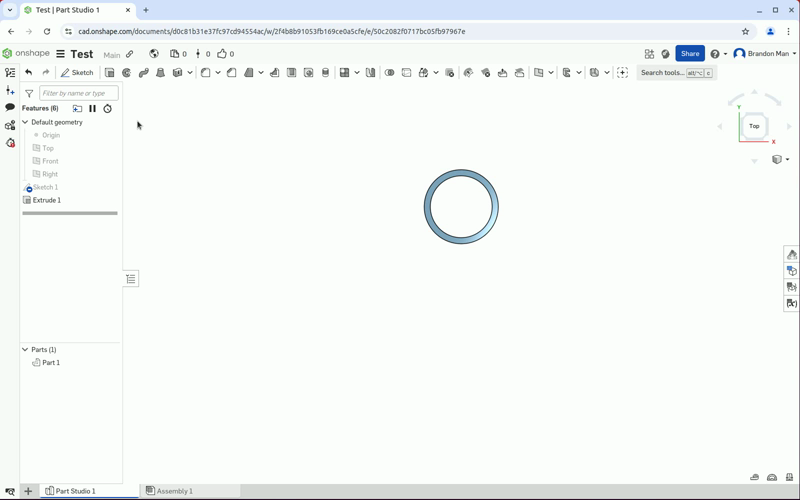
key(shift+h)
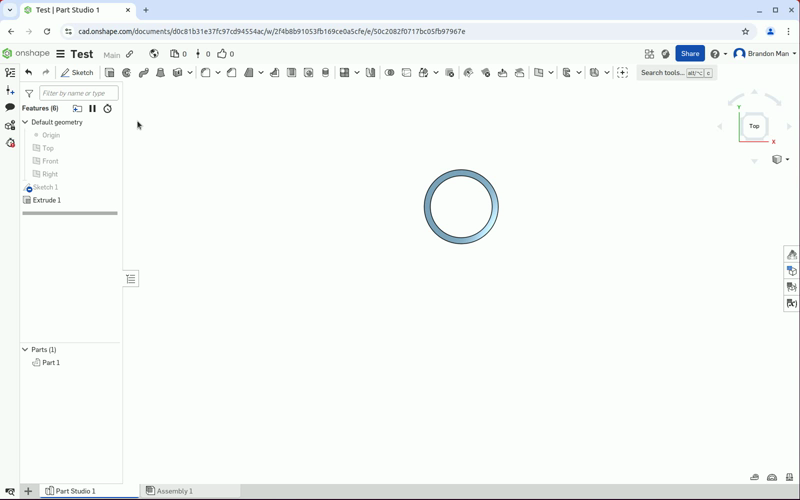
mouse_move(73, 189)
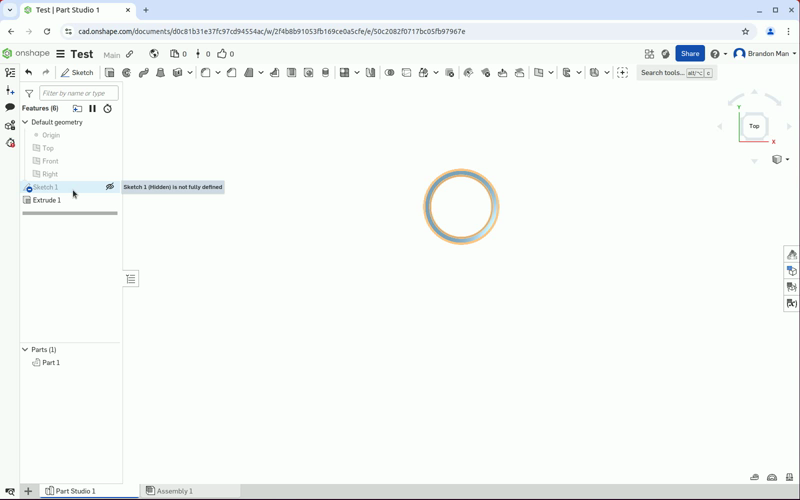
click(73, 189)
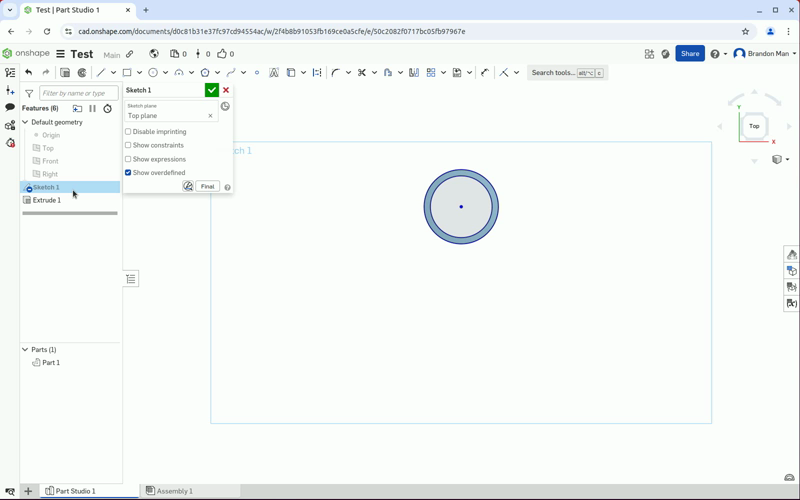
mouse_move(229, 92)
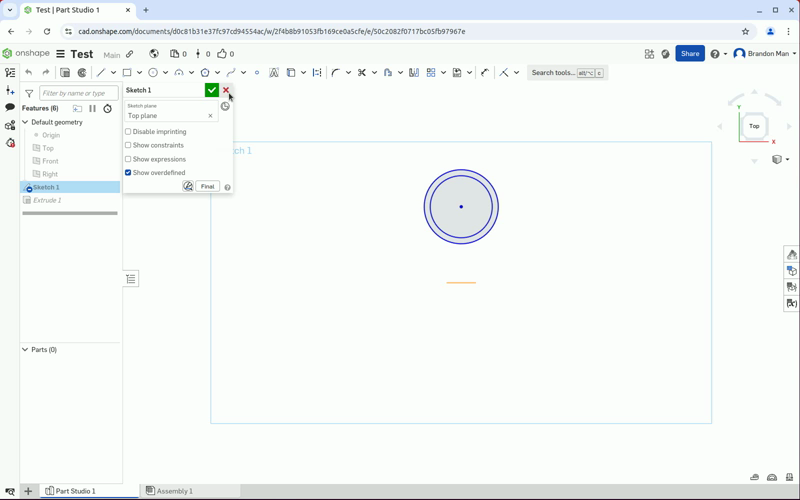
click(229, 92)
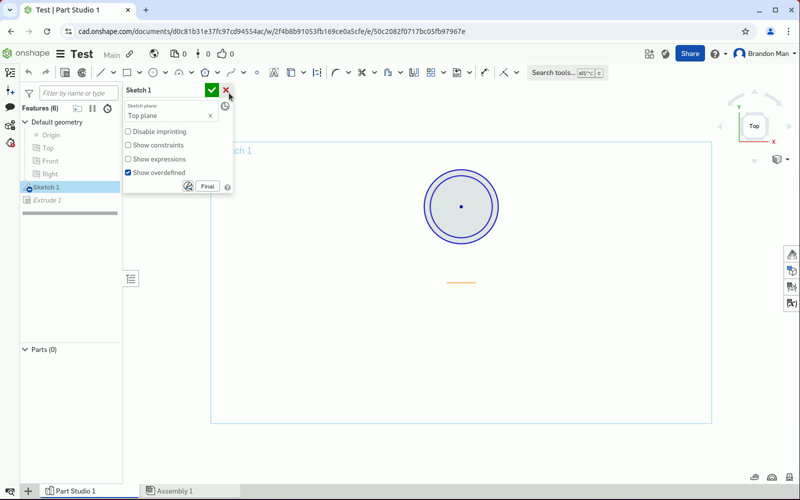
key(shift+s)
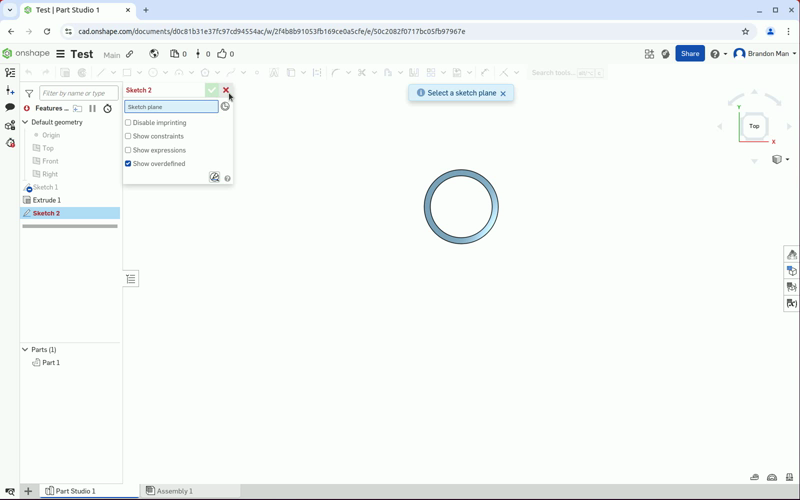
mouse_move(73, 150)
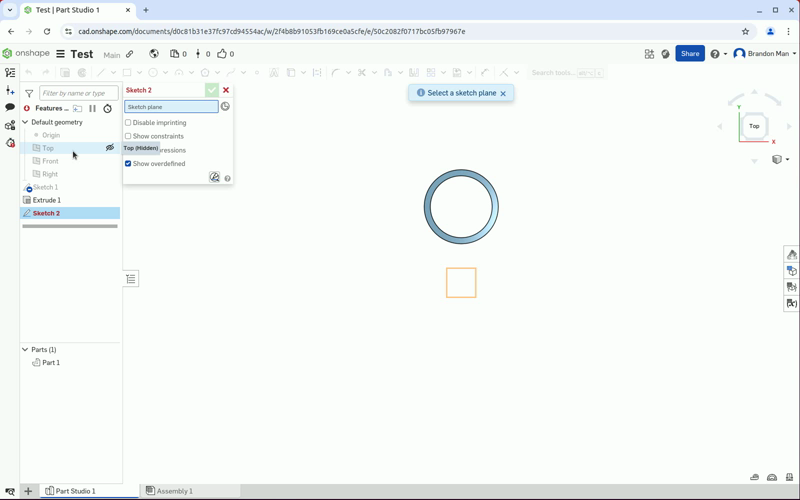
click(73, 150)
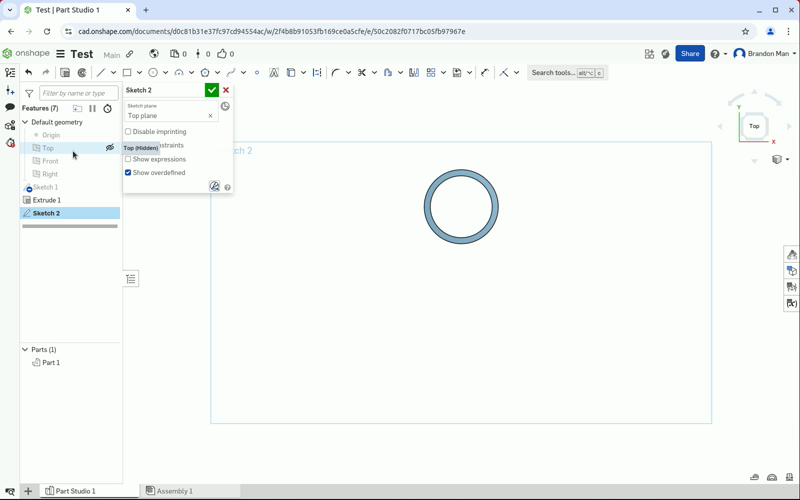
mouse_move(73, 352)
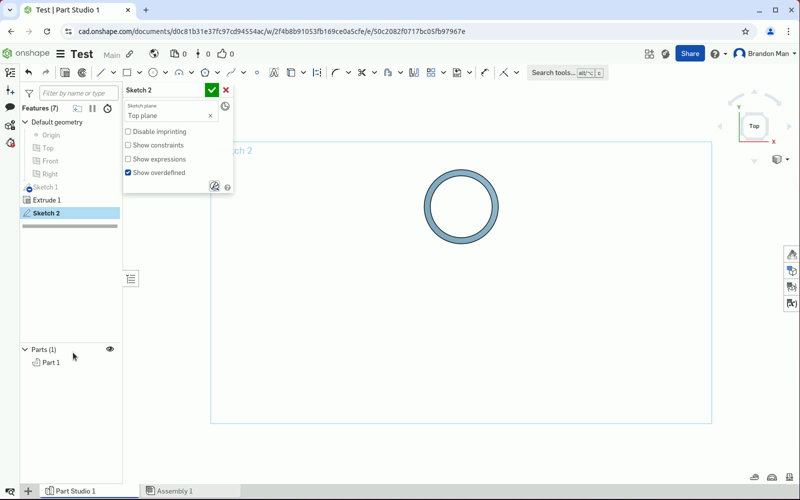
key(y)
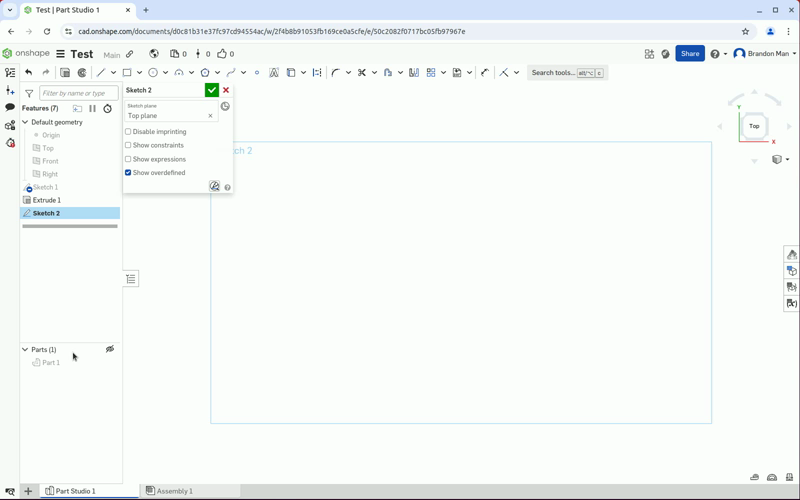
key(c)
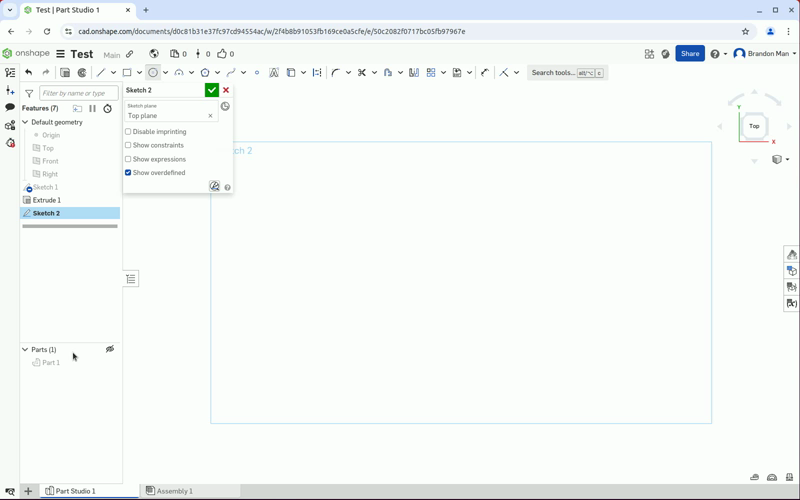
key_down(shift)
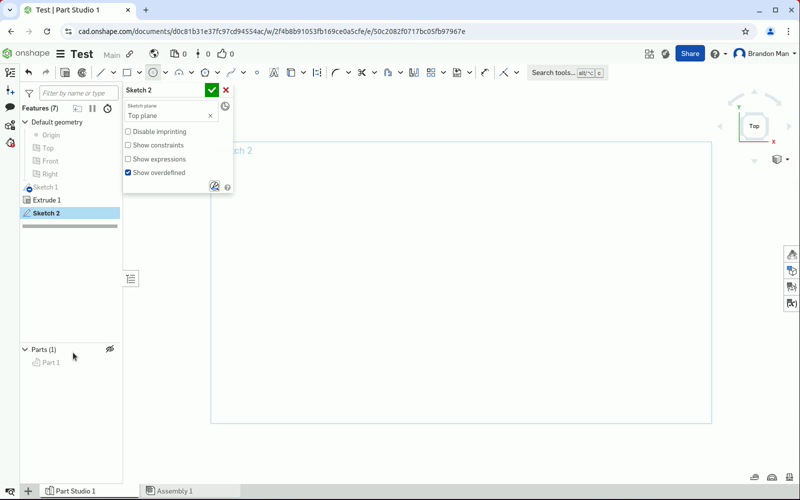
mouse_move(395, 320)
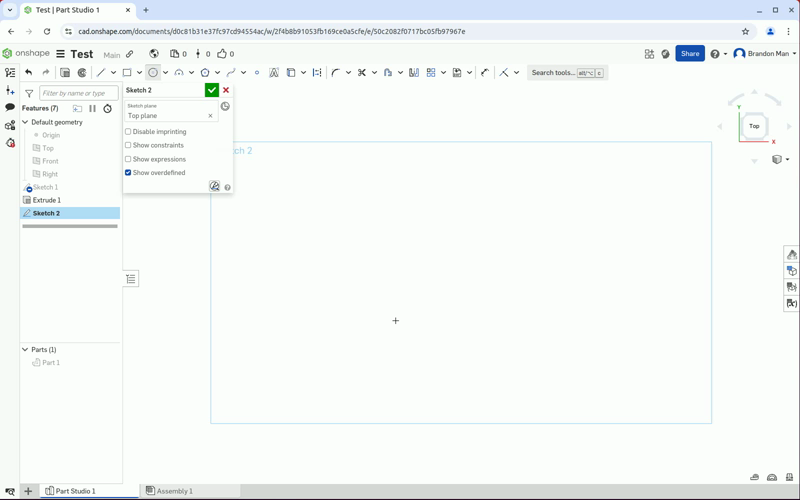
click(395, 320)
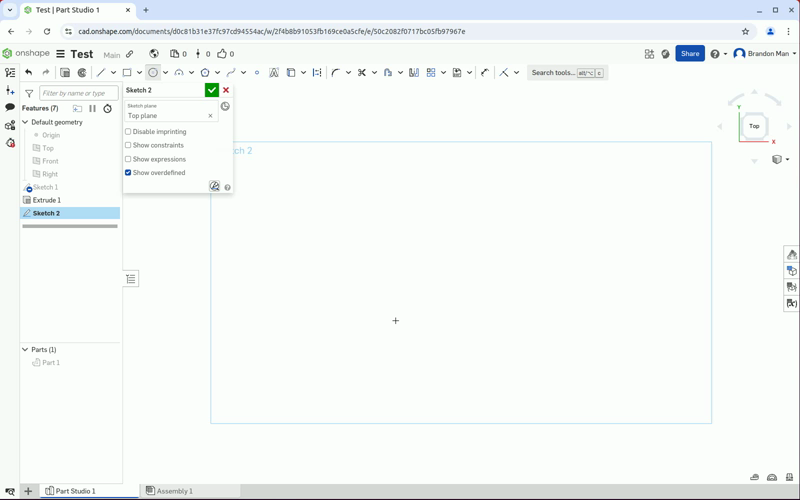
key_up(shift)
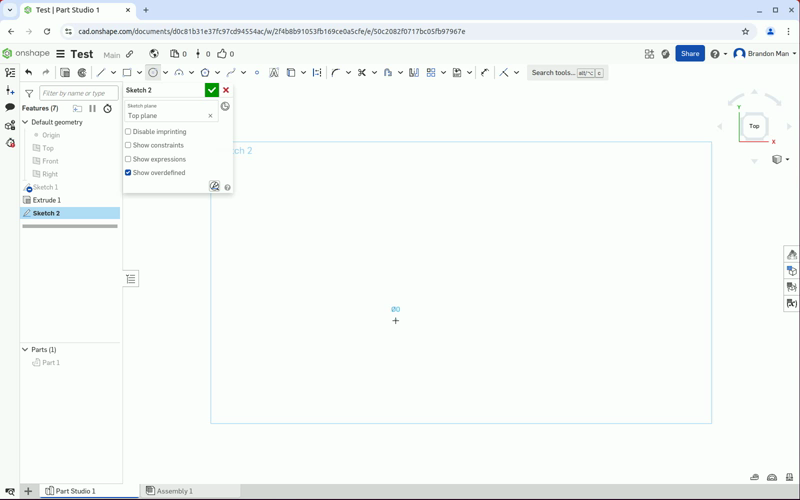
mouse_move(432, 320)
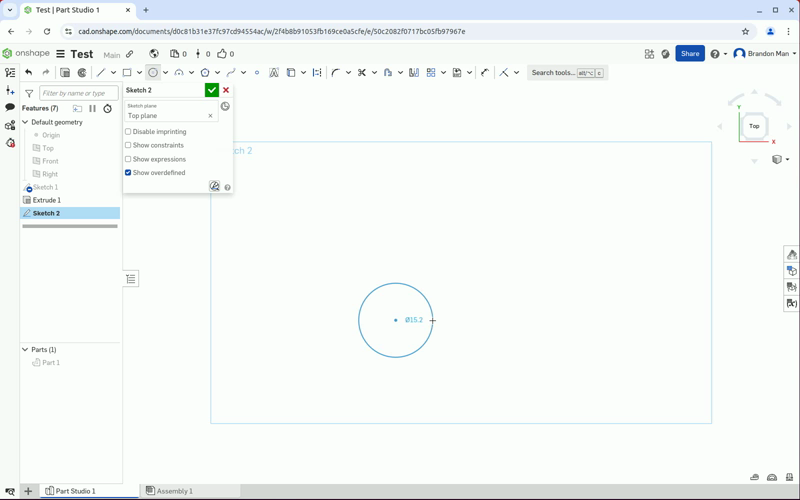
click(432, 320)
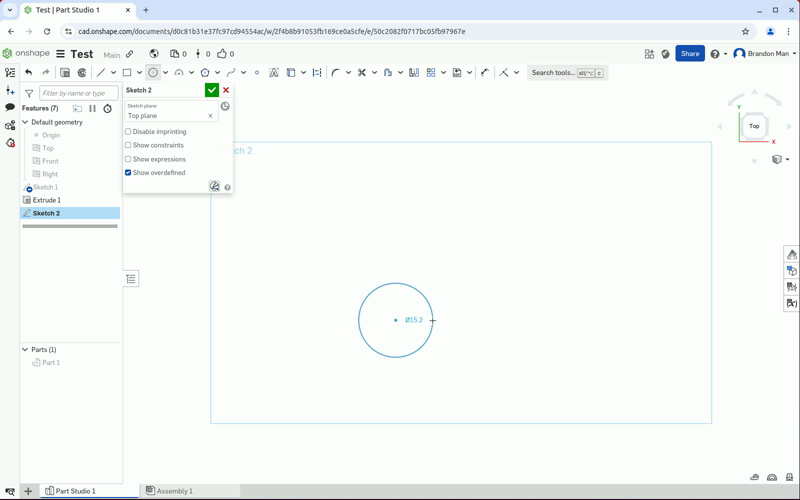
key(esc)
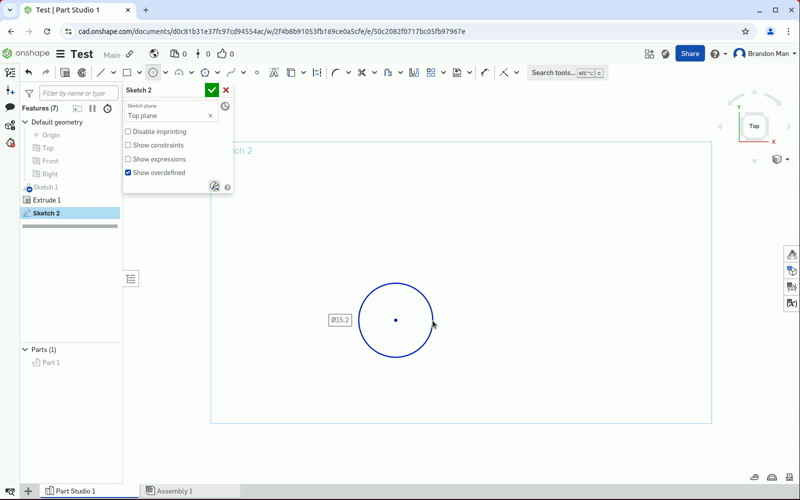
key(c)
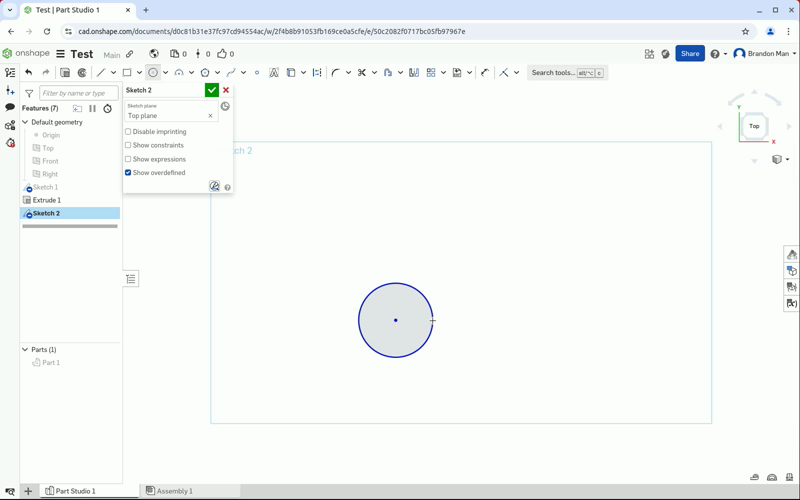
key_down(shift)
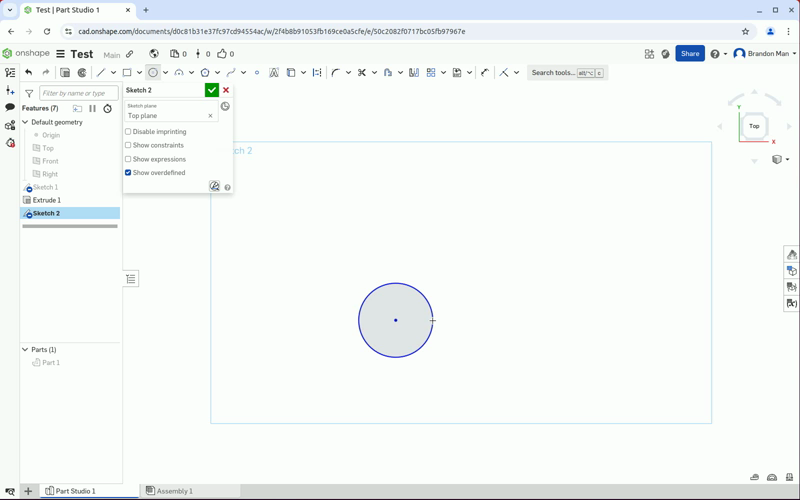
mouse_move(395, 320)
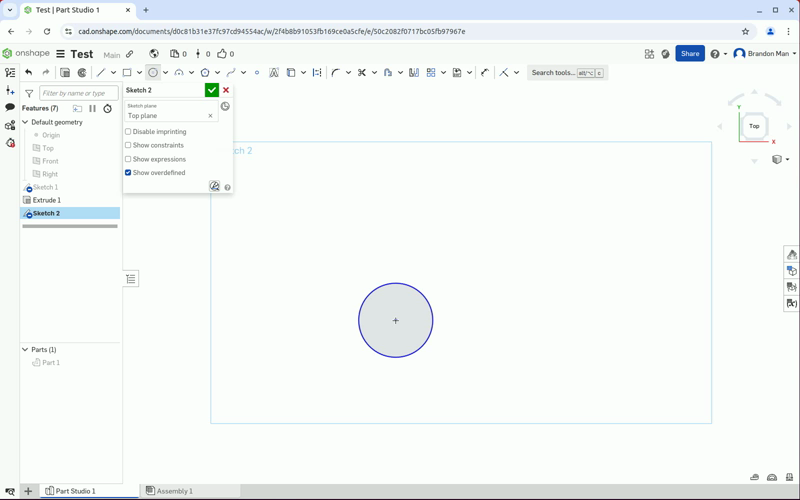
click(395, 320)
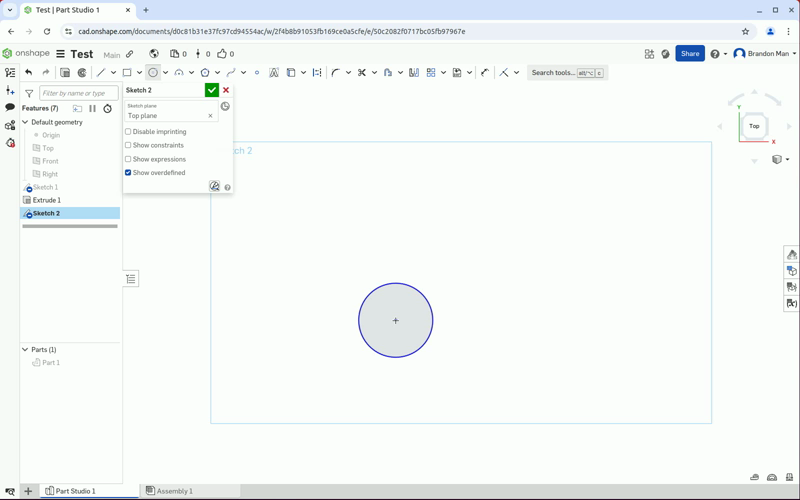
key_up(shift)
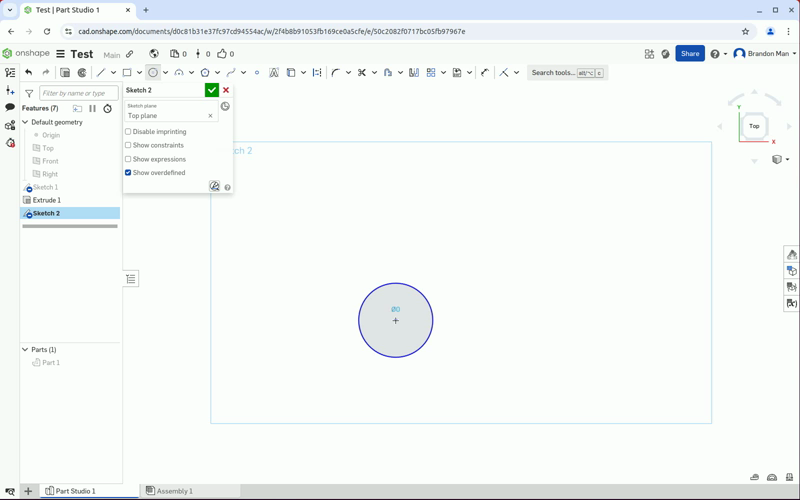
mouse_move(426, 320)
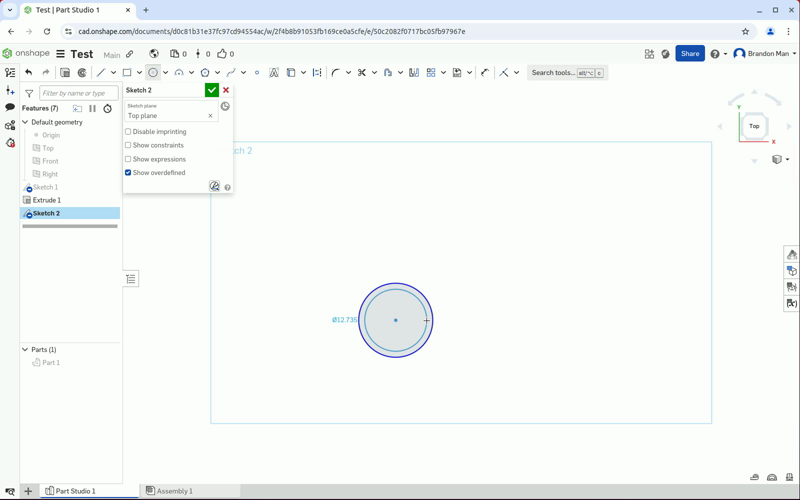
click(426, 320)
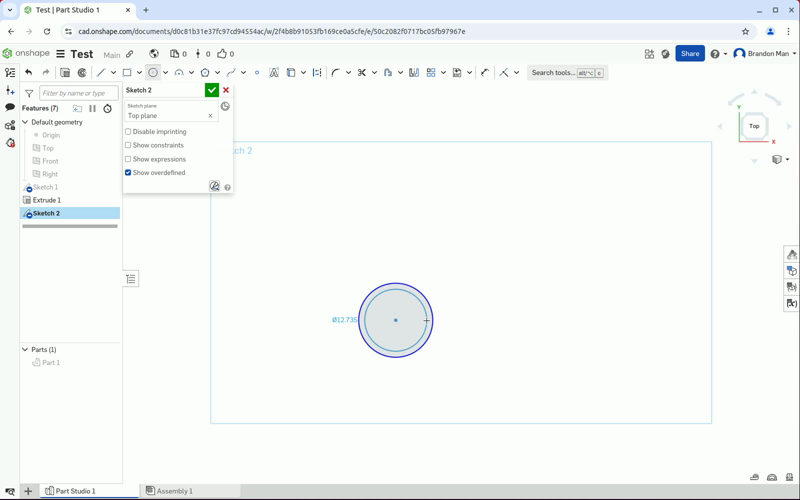
key(esc)
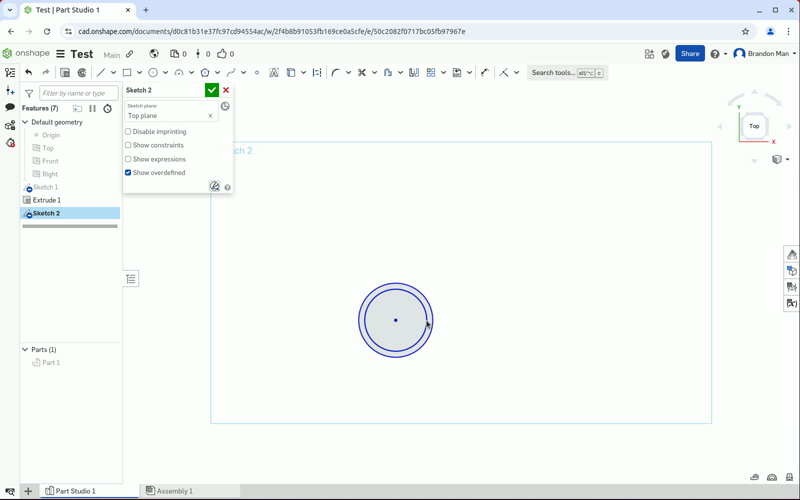
mouse_move(418, 344)
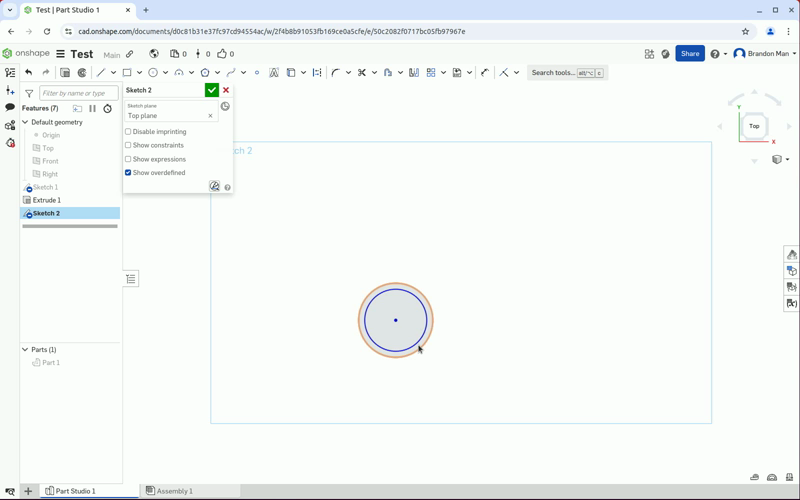
scroll(6)
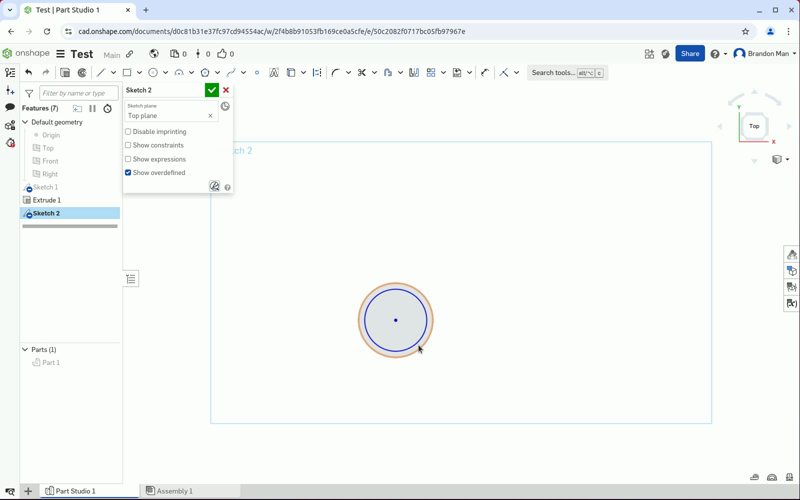
scroll(6)
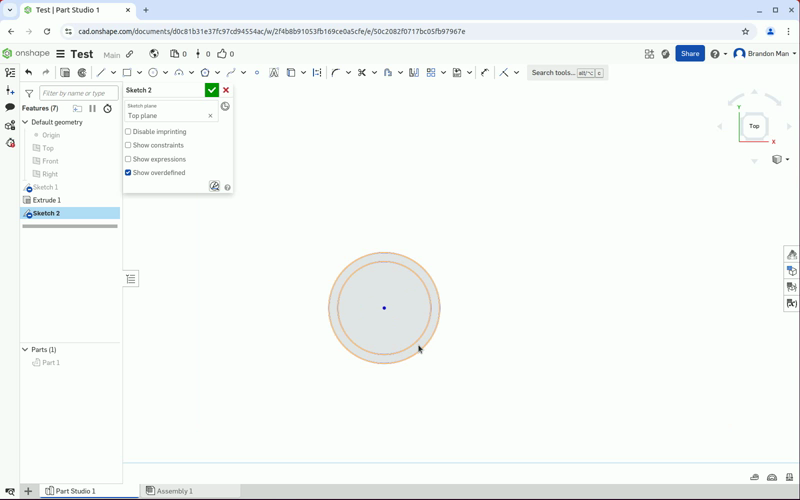
scroll(6)
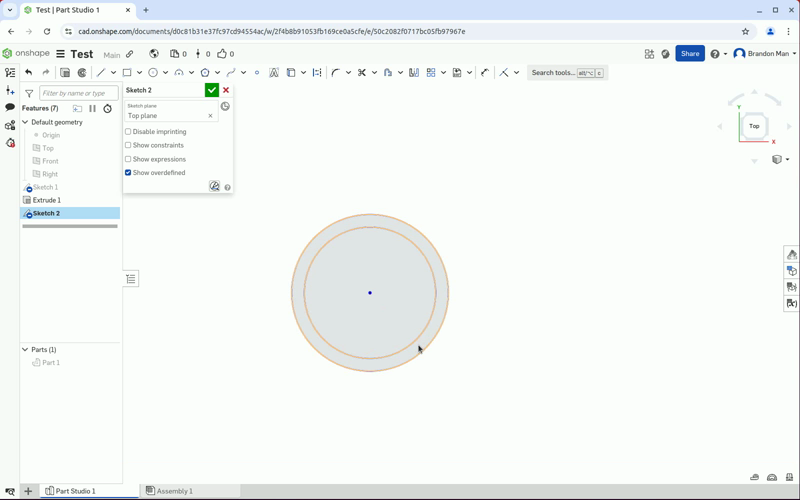
scroll(6)
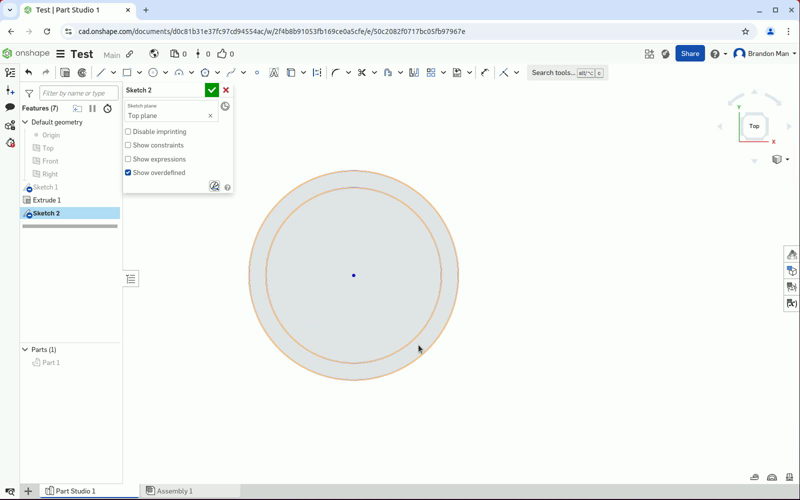
scroll(6)
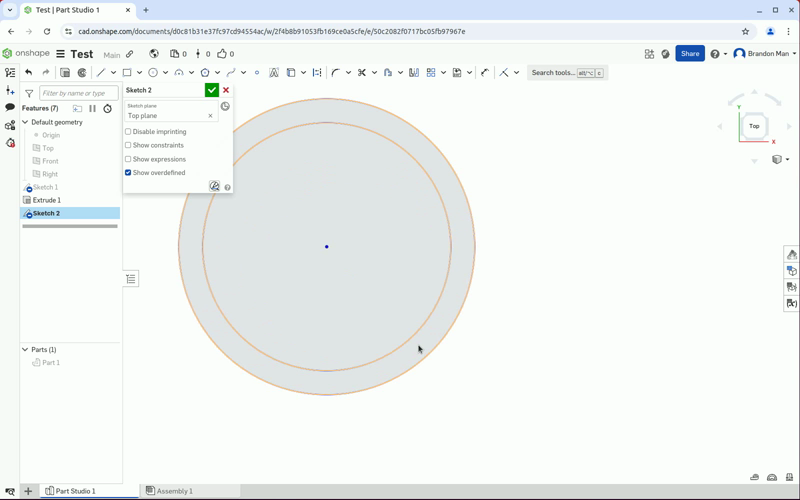
scroll(6)
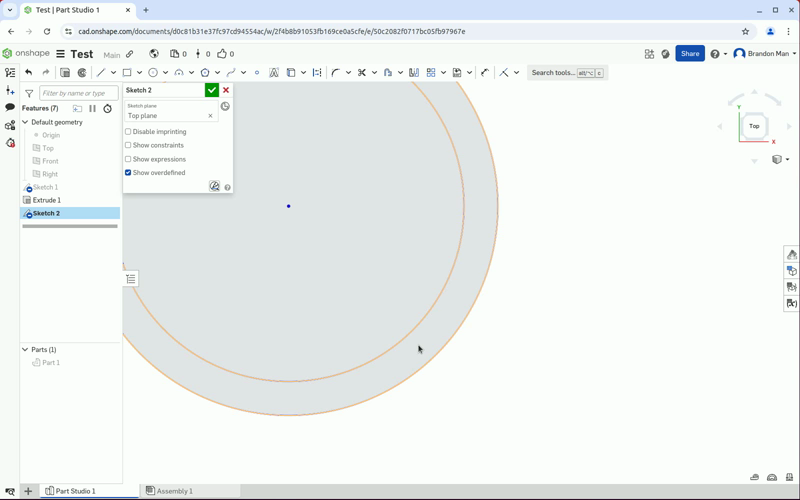
scroll(6)
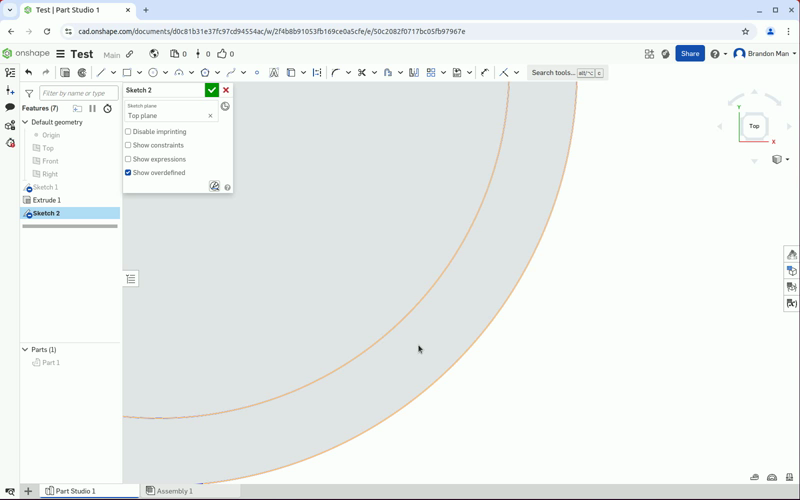
click(418, 344)
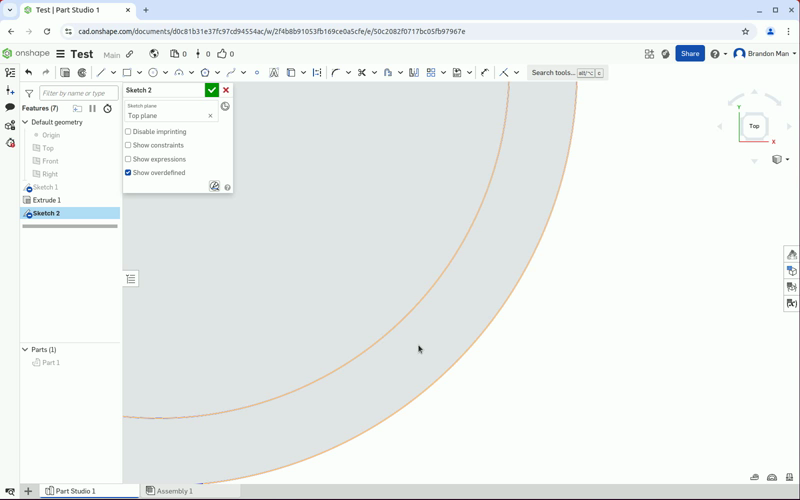
scroll(-6)
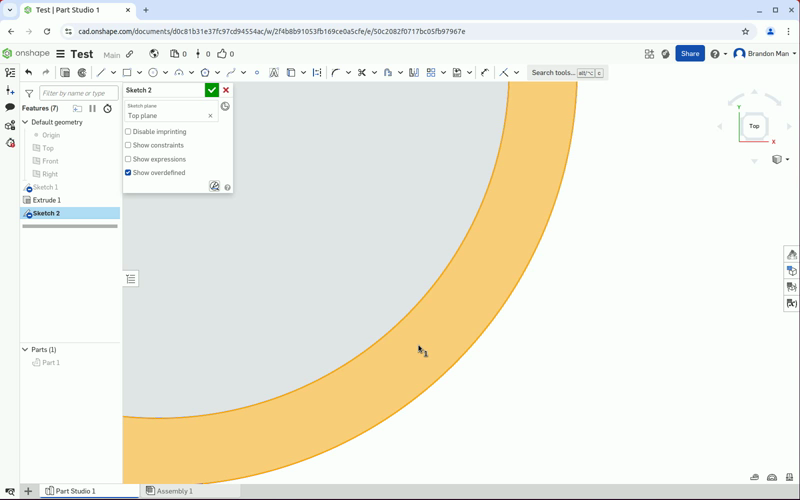
scroll(-6)
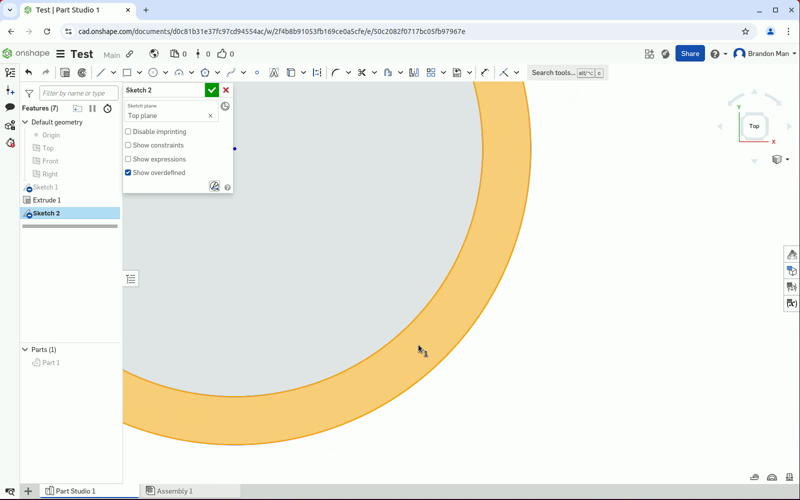
scroll(-6)
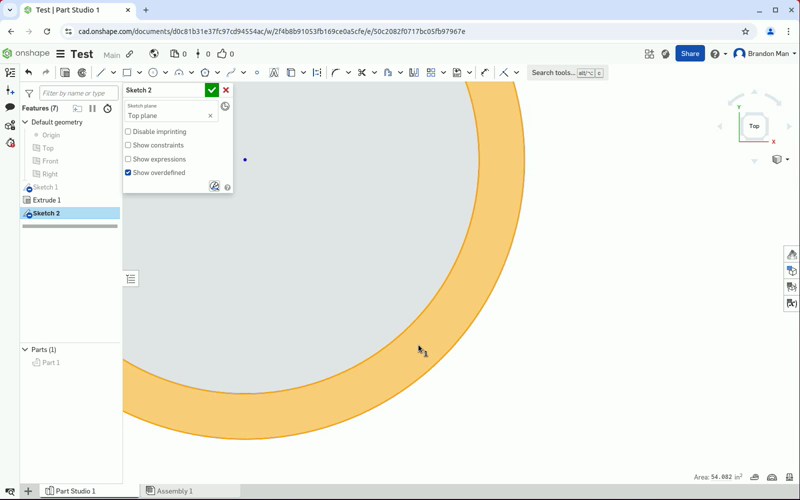
scroll(-6)
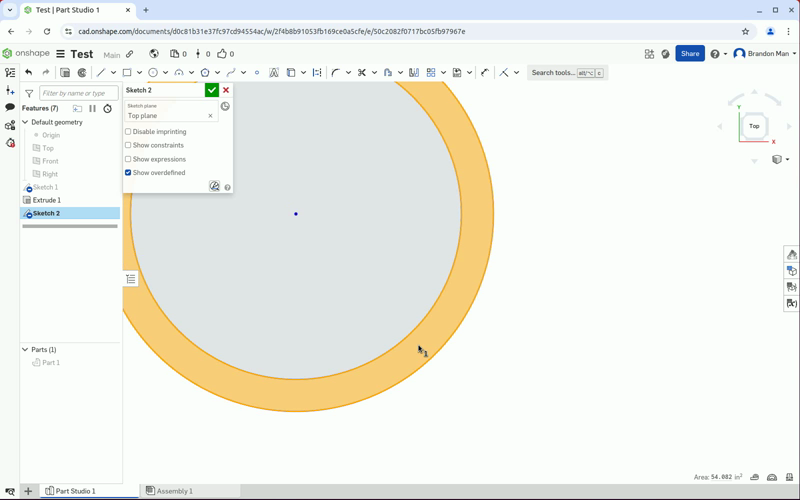
scroll(-6)
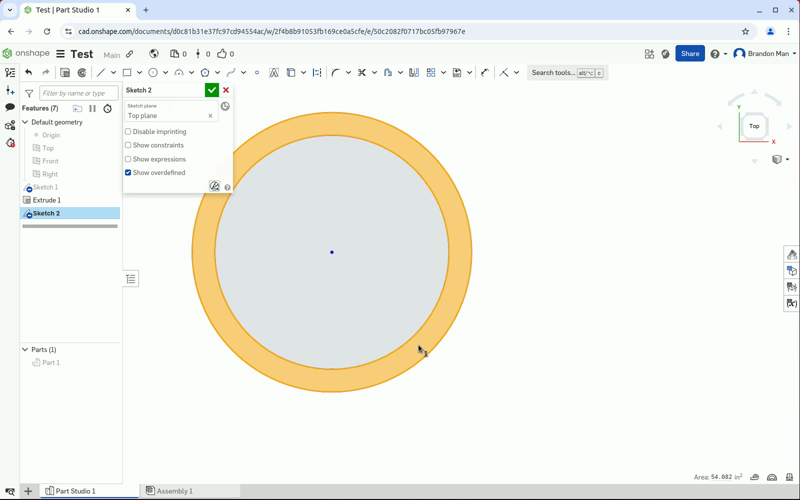
scroll(-6)
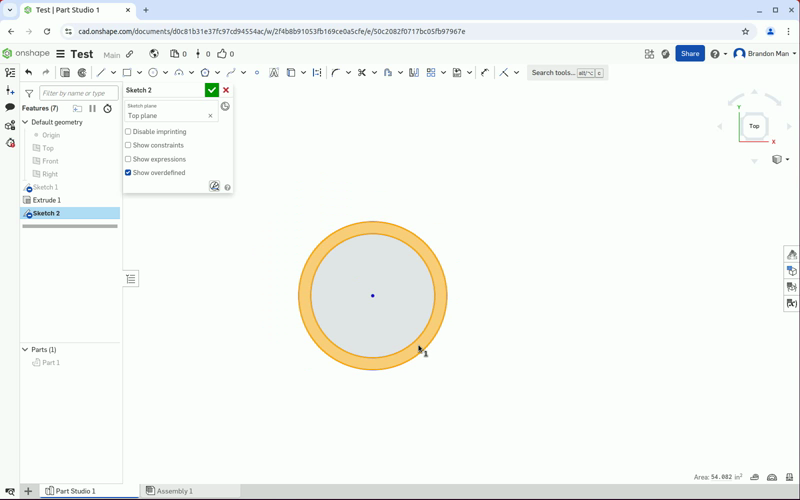
scroll(-6)
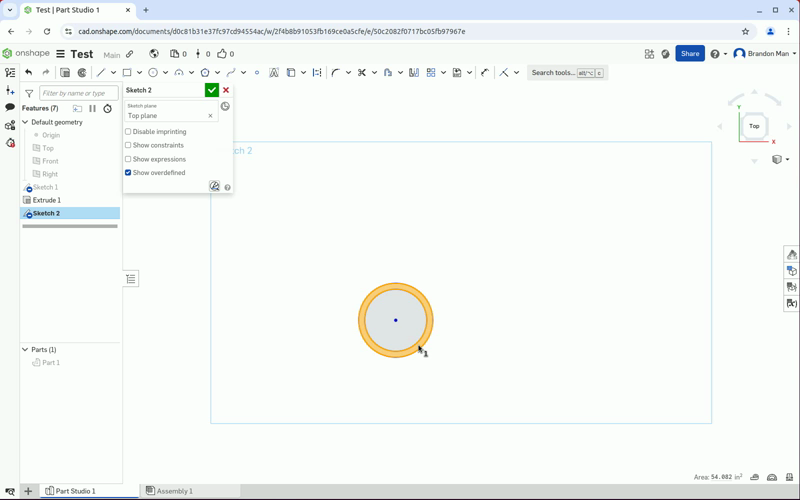
mouse_move(73, 352)
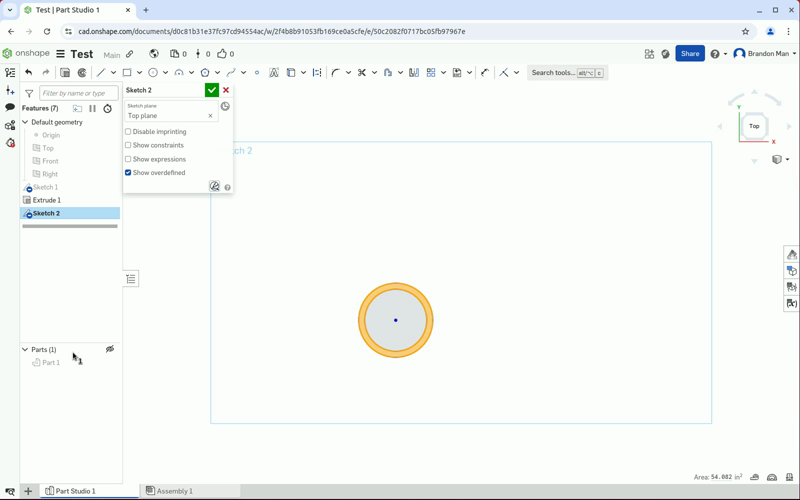
key(shift+y)
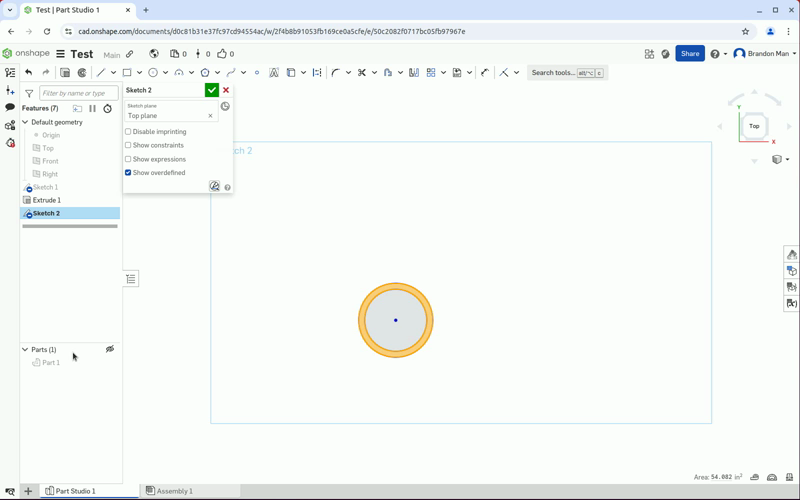
key(shift+e)
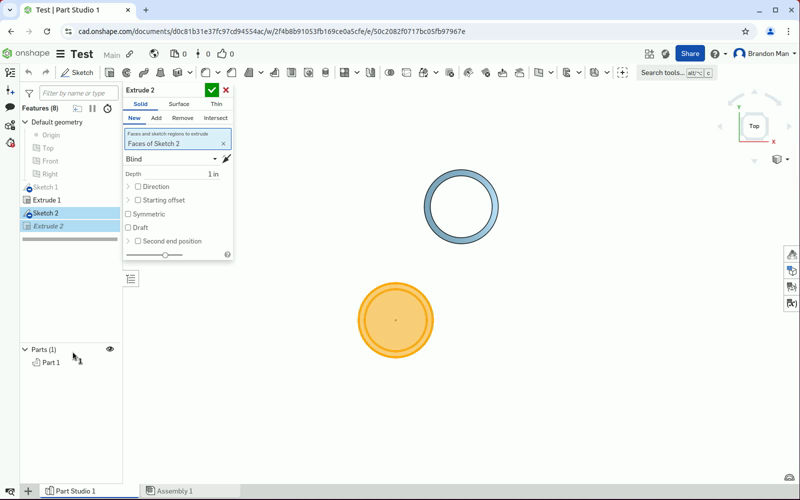
mouse_move(143, 106)
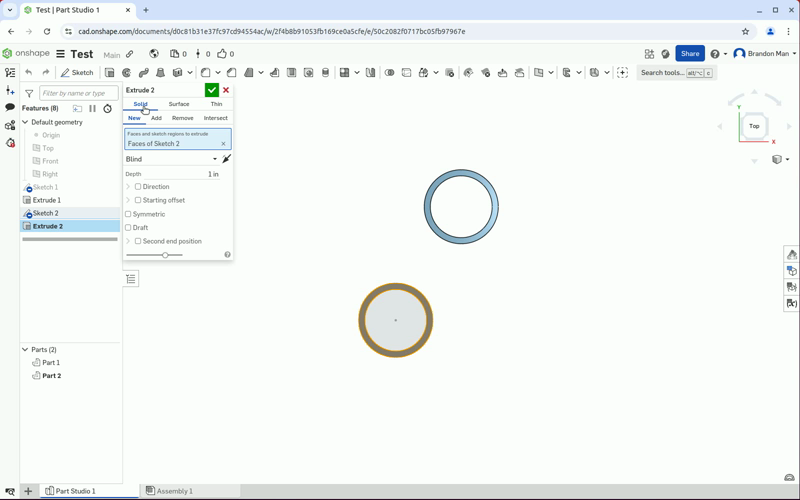
click(143, 106)
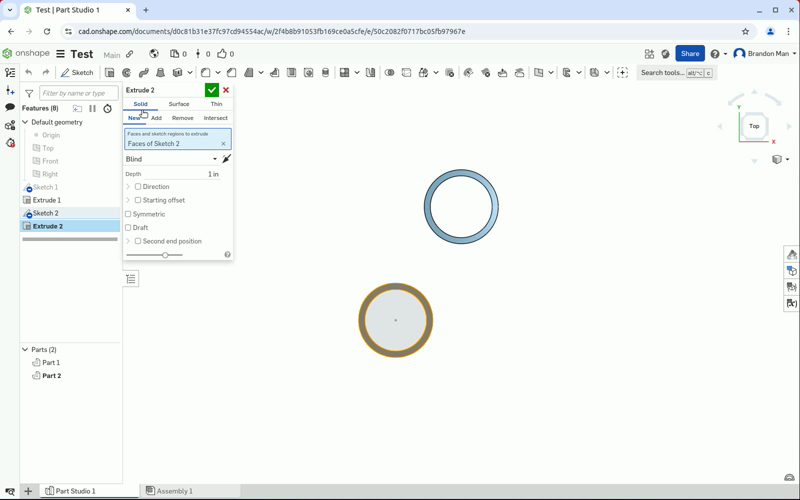
mouse_move(137, 120)
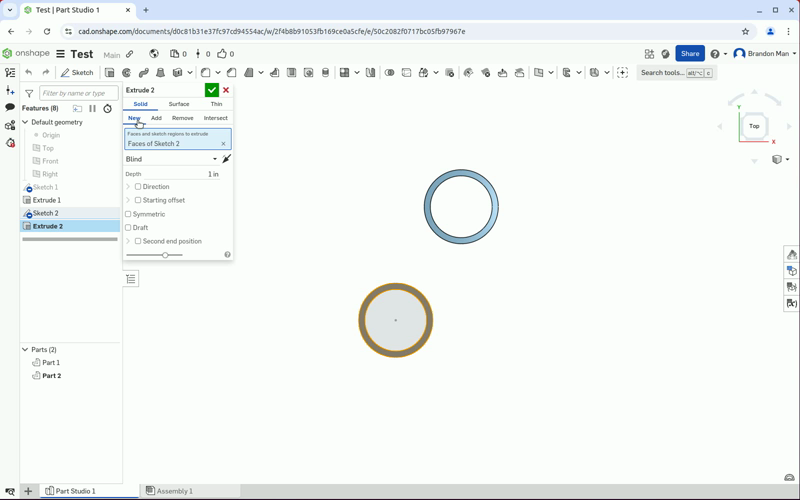
click(137, 120)
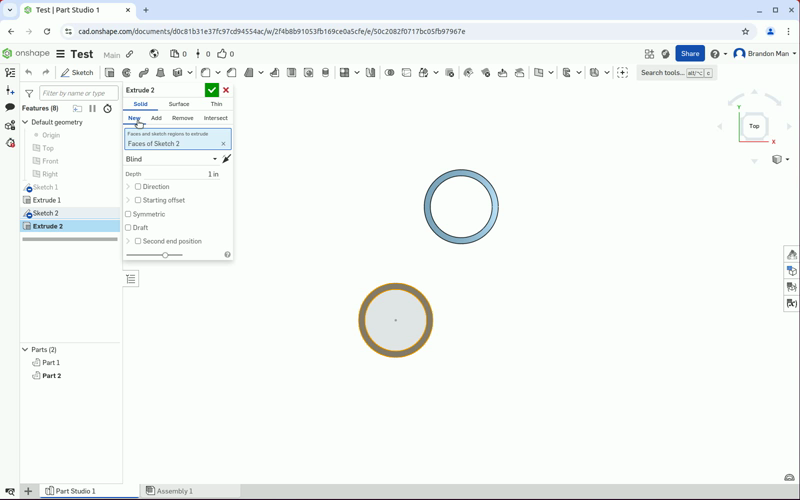
key(tab, 4)
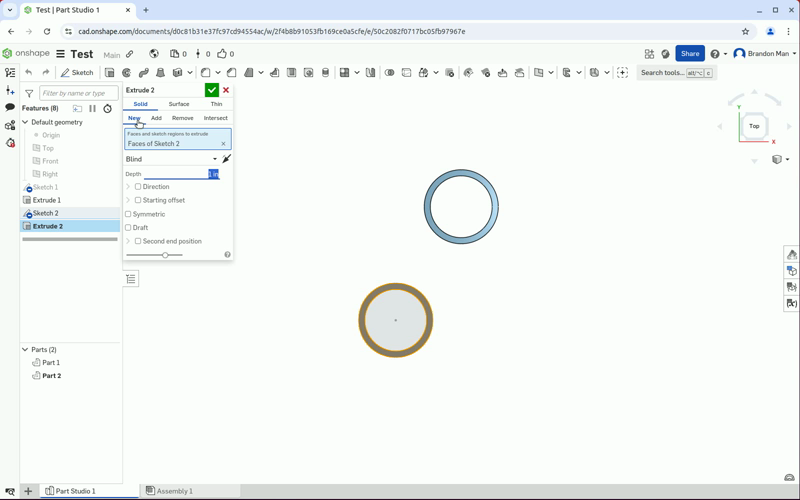
text(4.092)
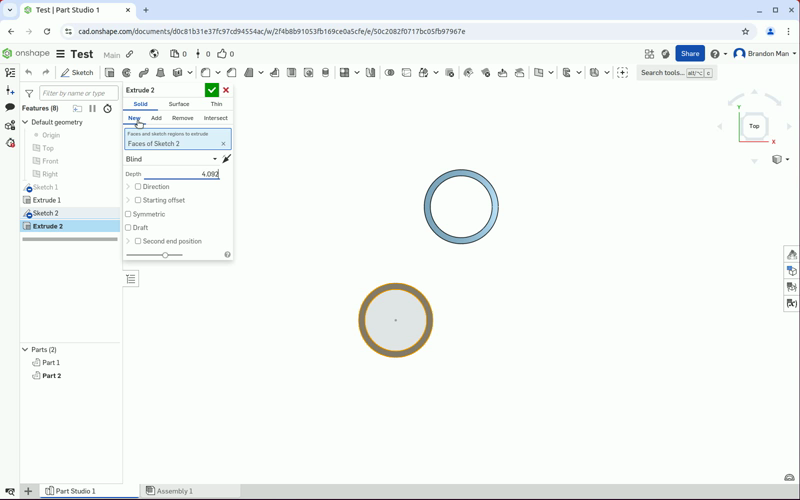
key(enter)
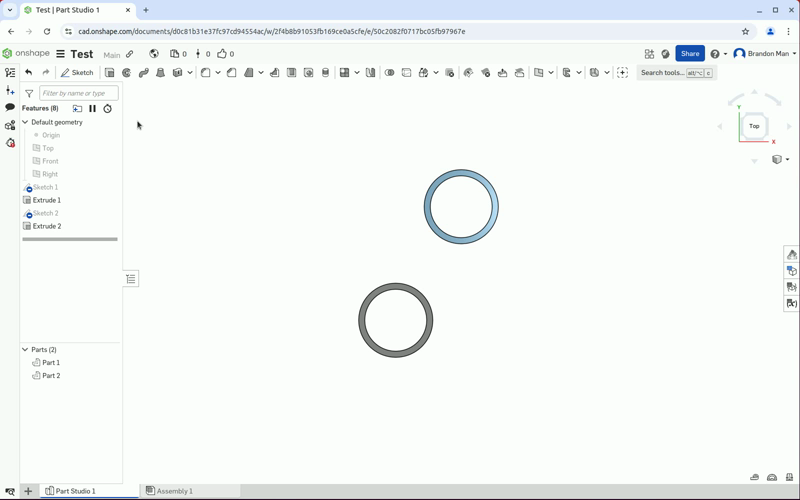
key(shift+h)
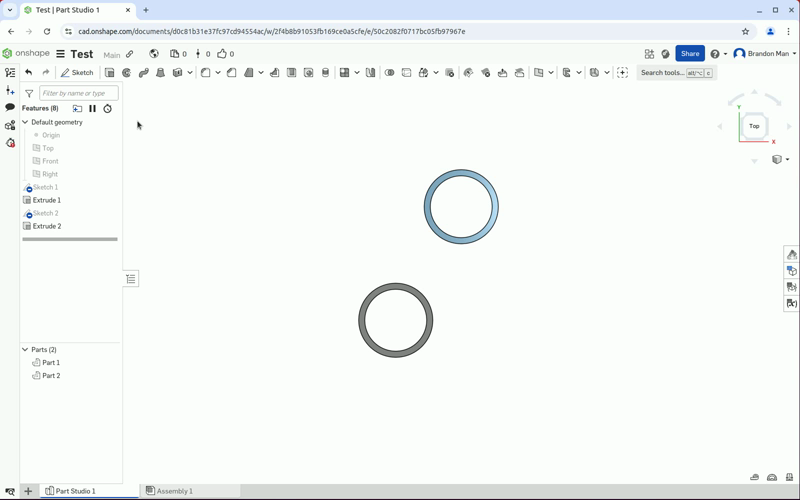
key(shift+h)
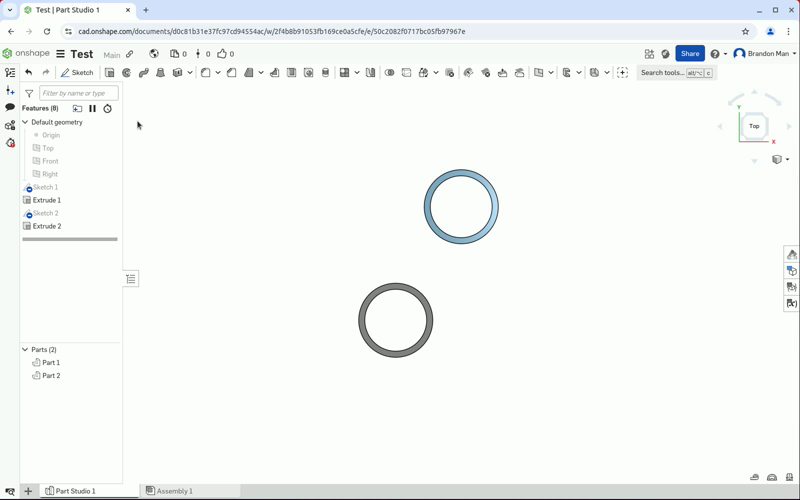
mouse_move(73, 189)
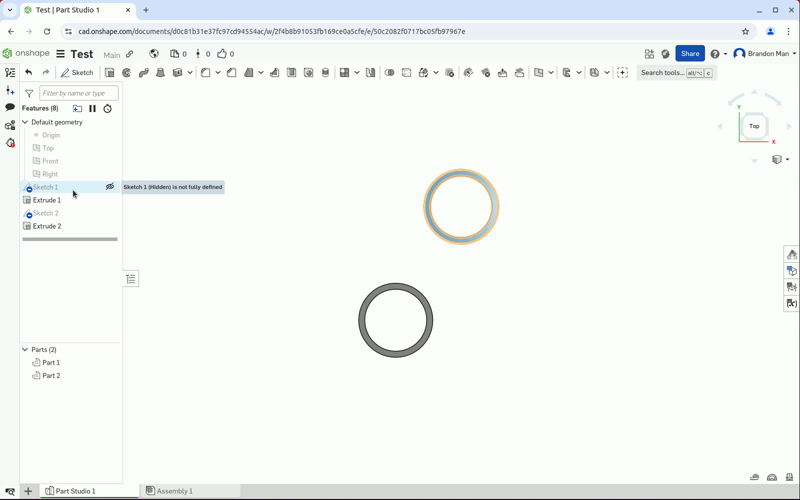
click(73, 189)
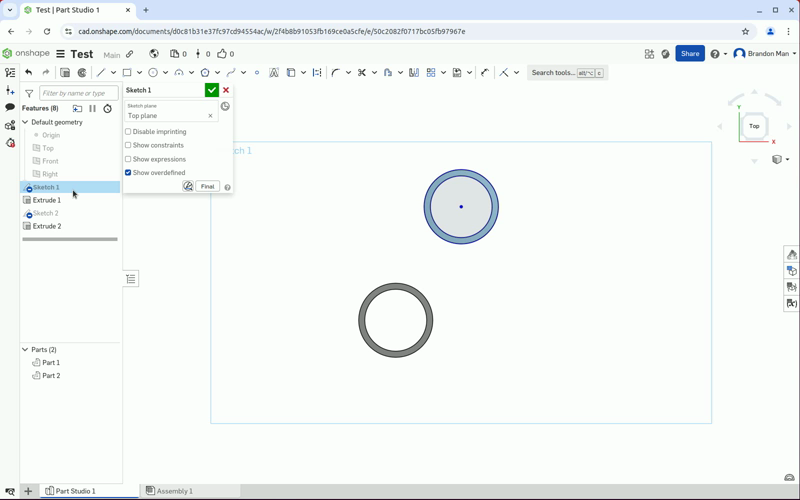
mouse_move(229, 92)
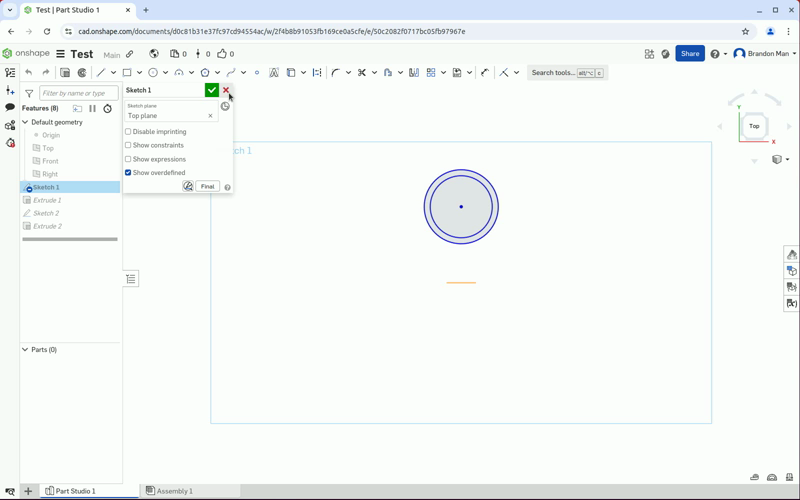
click(229, 92)
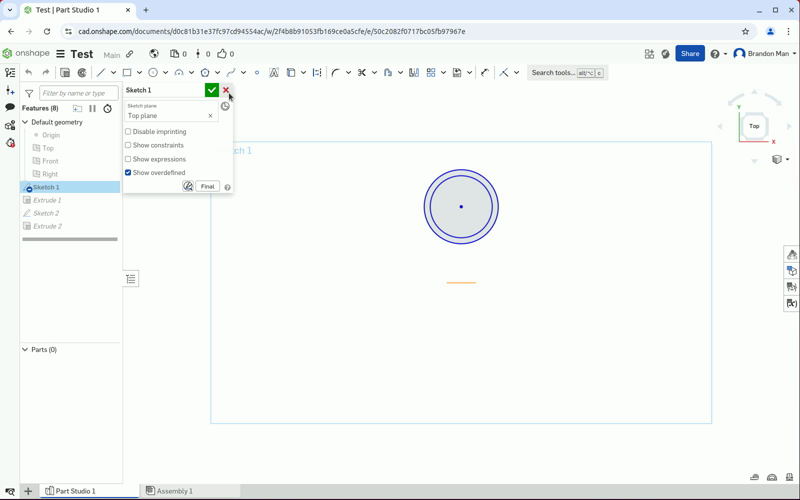
key(shift+s)
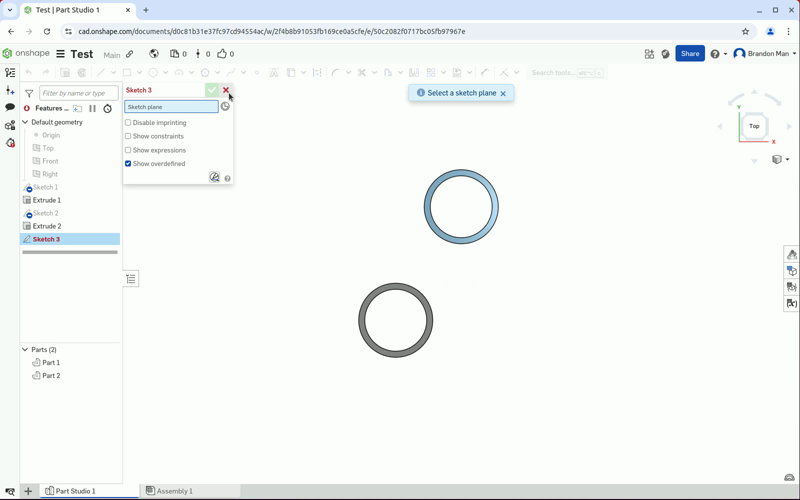
mouse_move(73, 150)
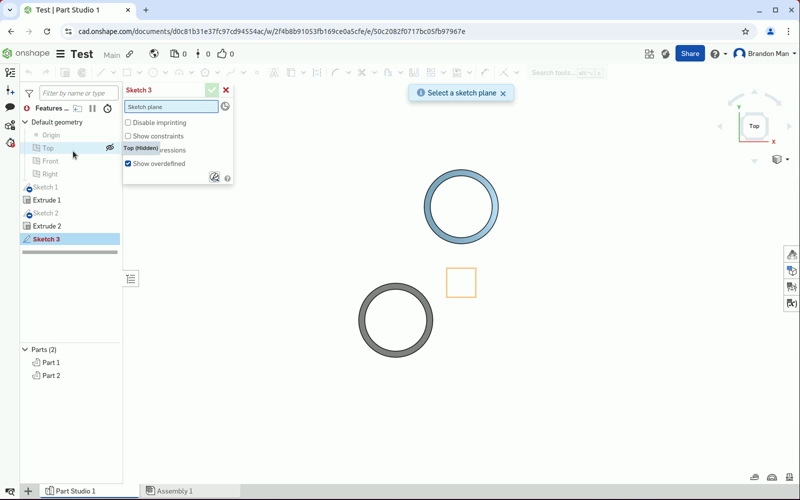
click(73, 150)
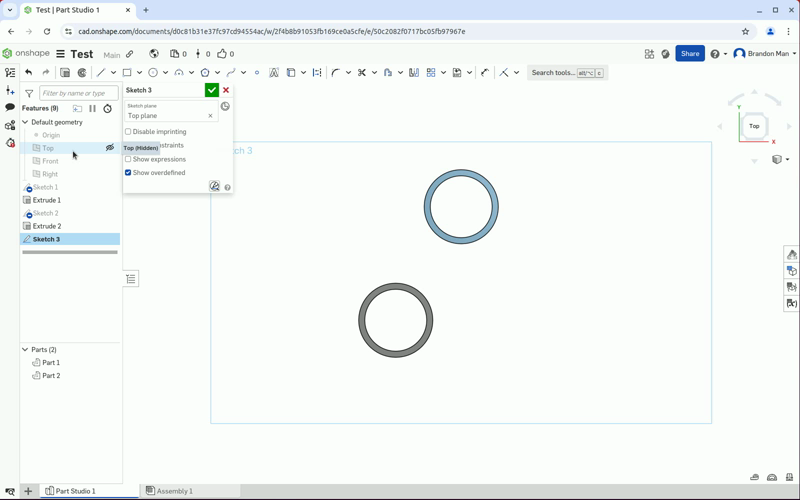
mouse_move(73, 352)
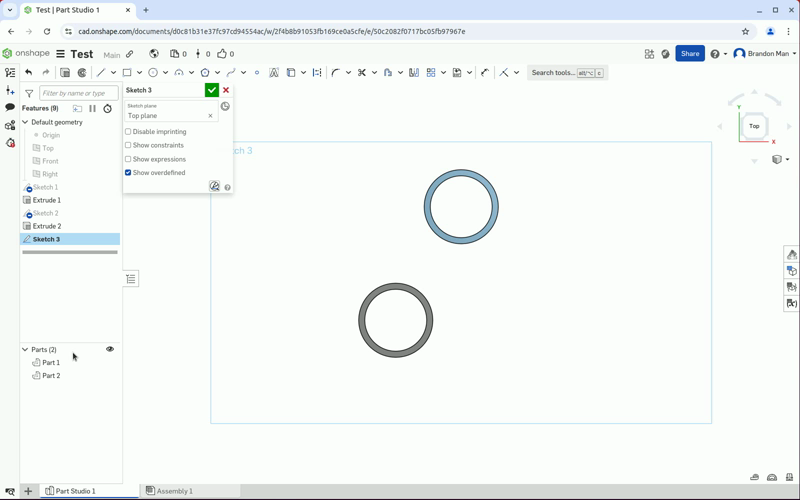
key(y)
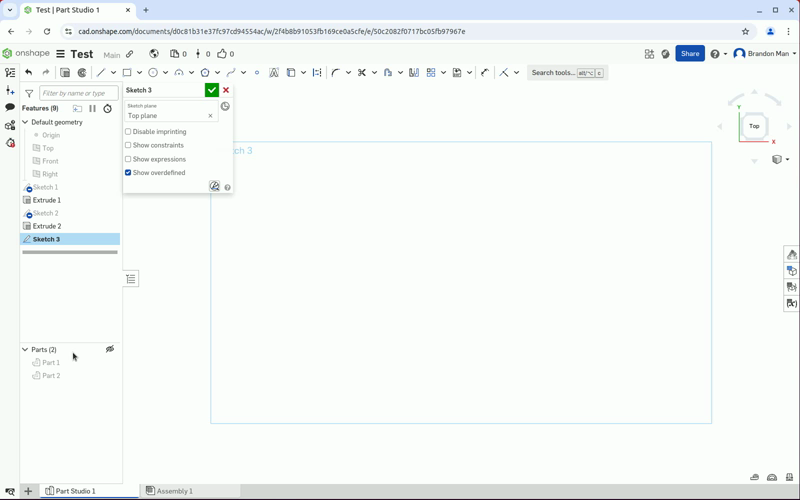
key(c)
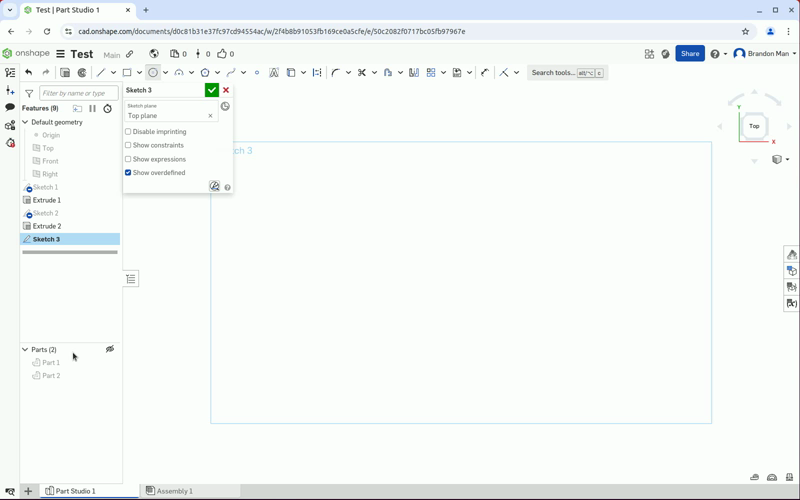
key_down(shift)
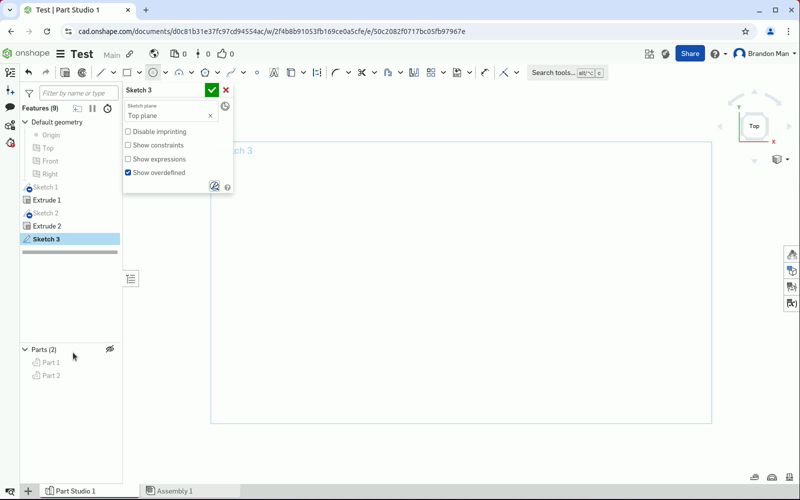
mouse_move(527, 320)
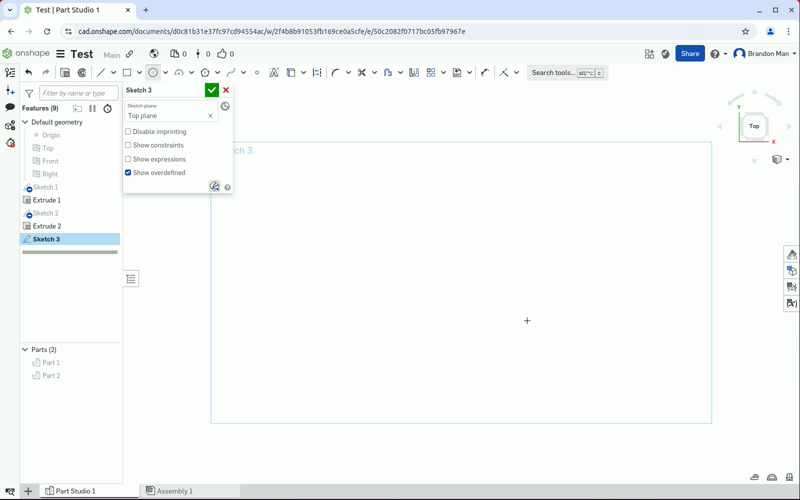
click(527, 320)
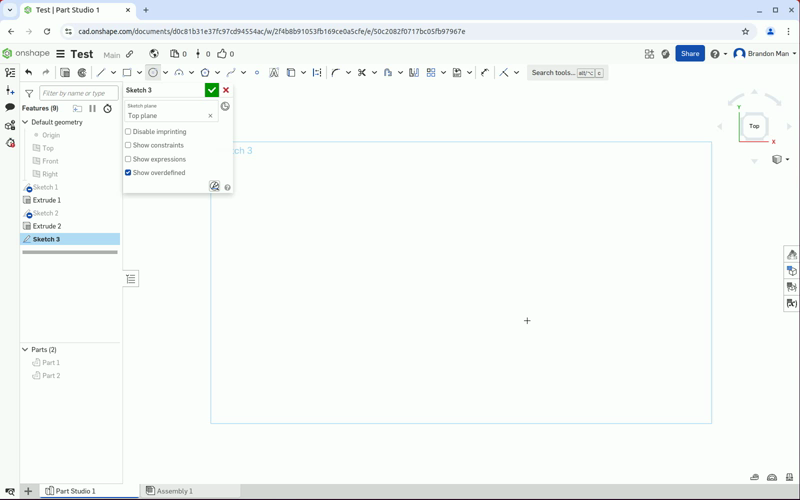
key_up(shift)
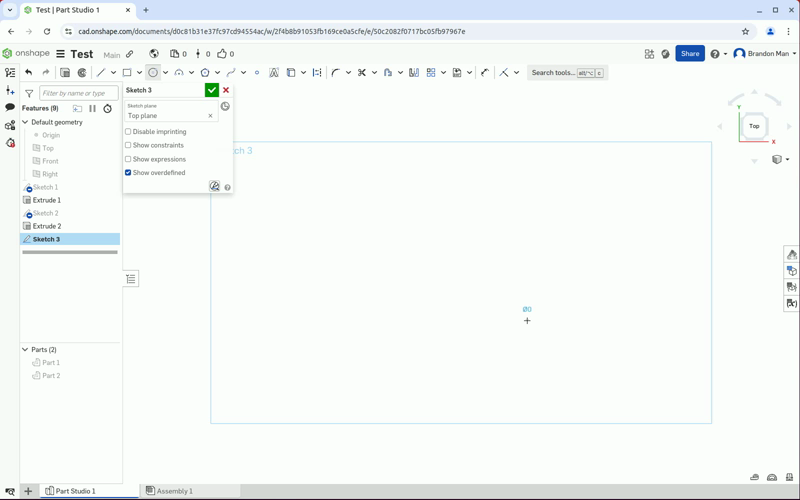
mouse_move(564, 320)
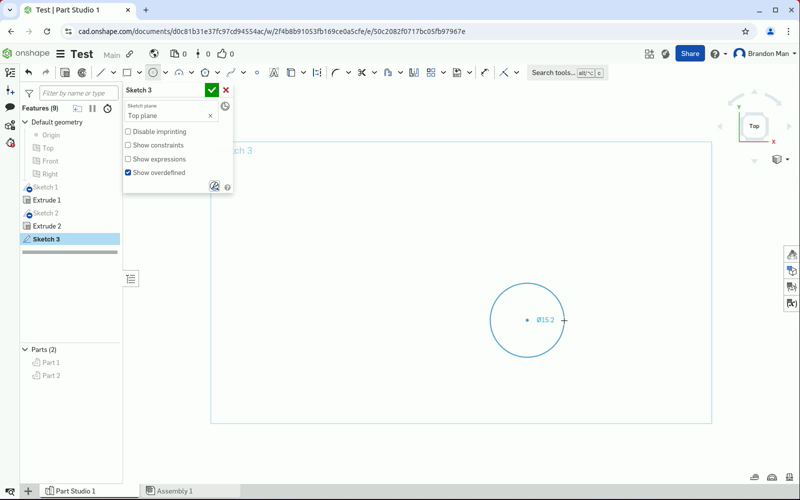
click(564, 320)
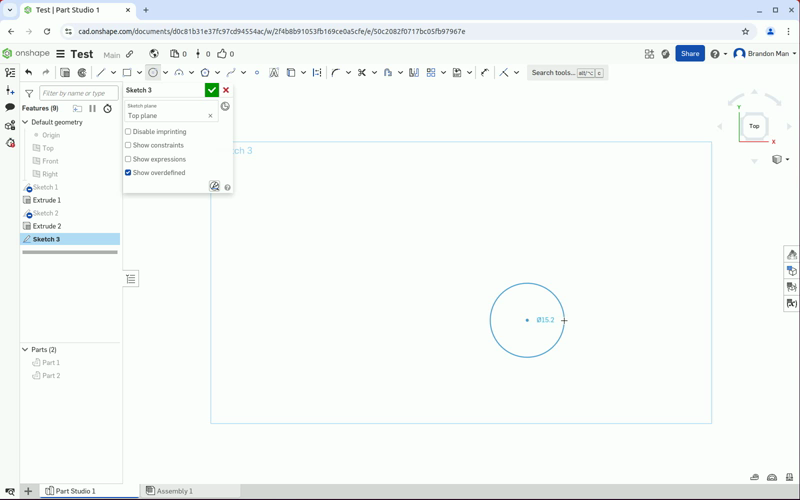
key(esc)
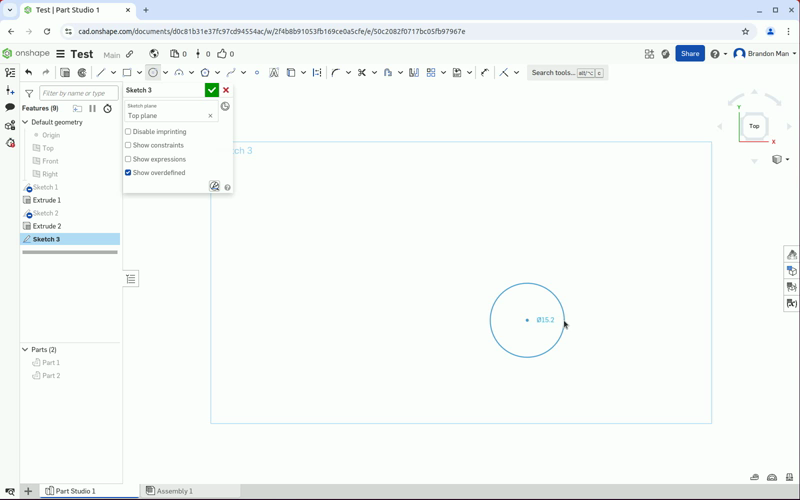
key(c)
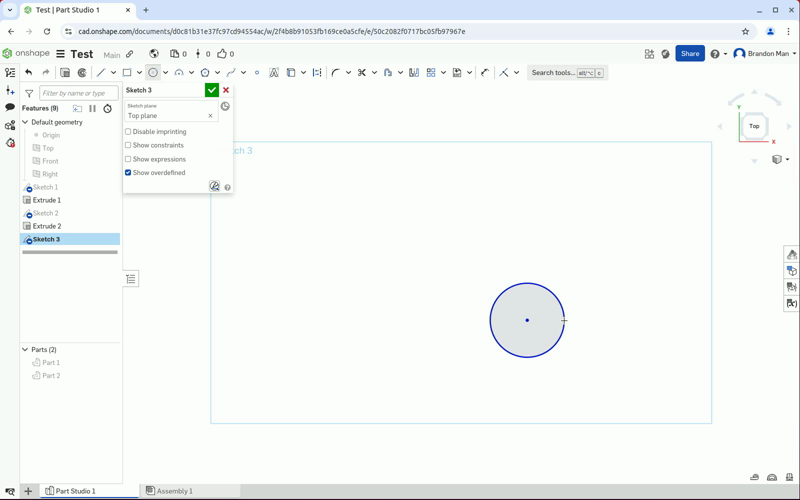
key_down(shift)
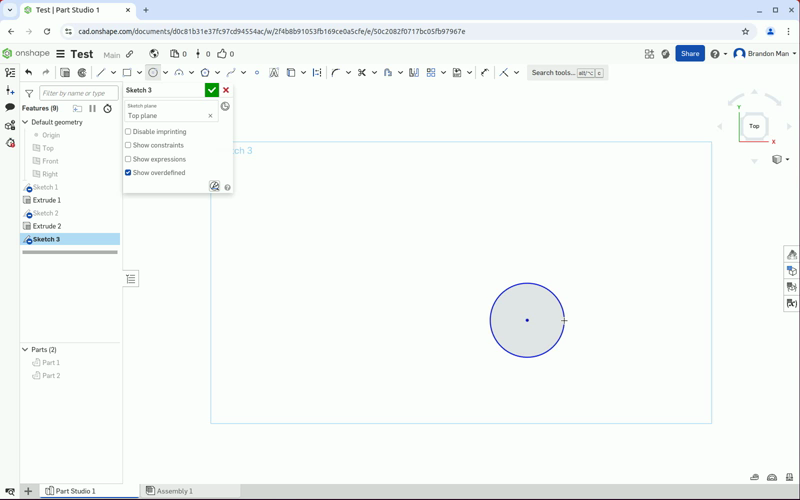
mouse_move(527, 320)
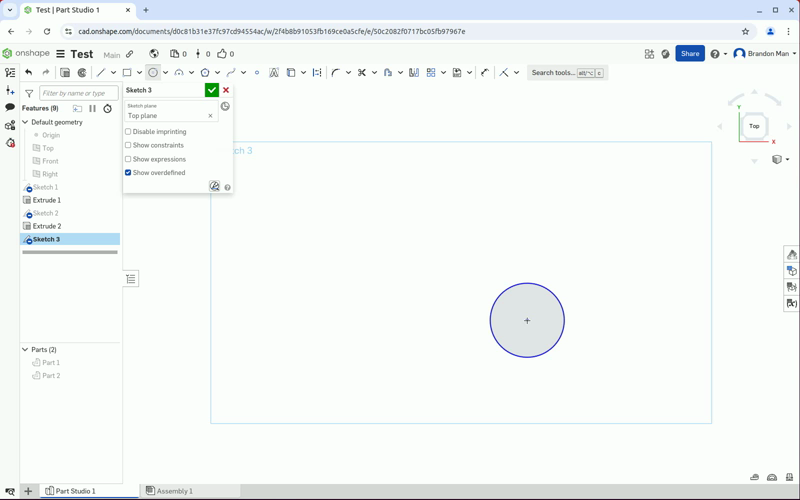
click(527, 320)
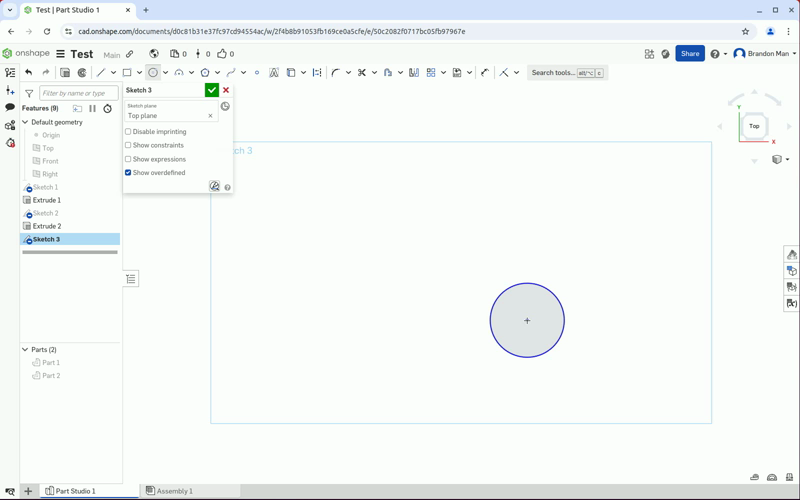
key_up(shift)
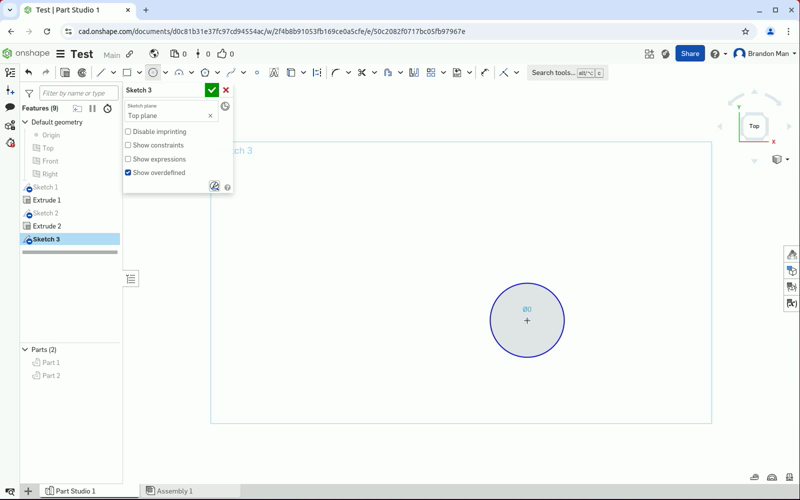
mouse_move(558, 320)
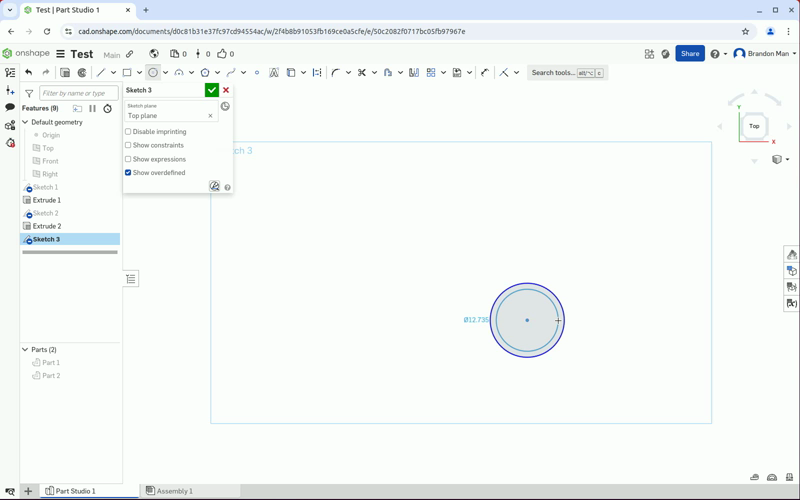
click(558, 320)
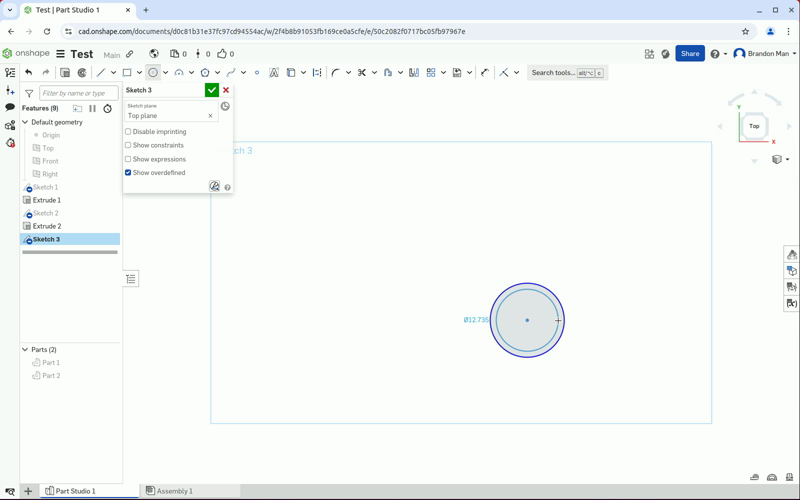
key(esc)
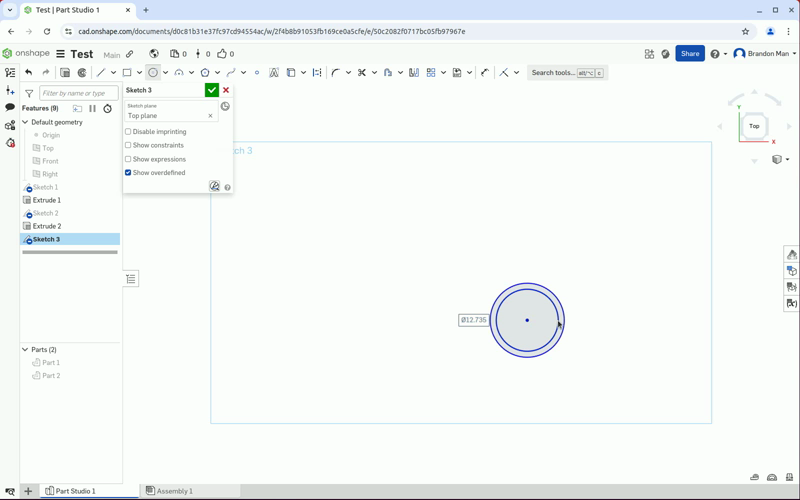
mouse_move(549, 297)
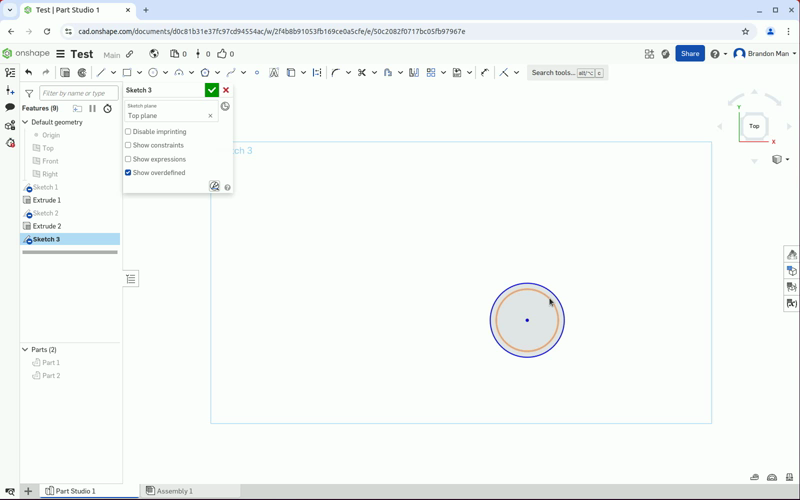
scroll(6)
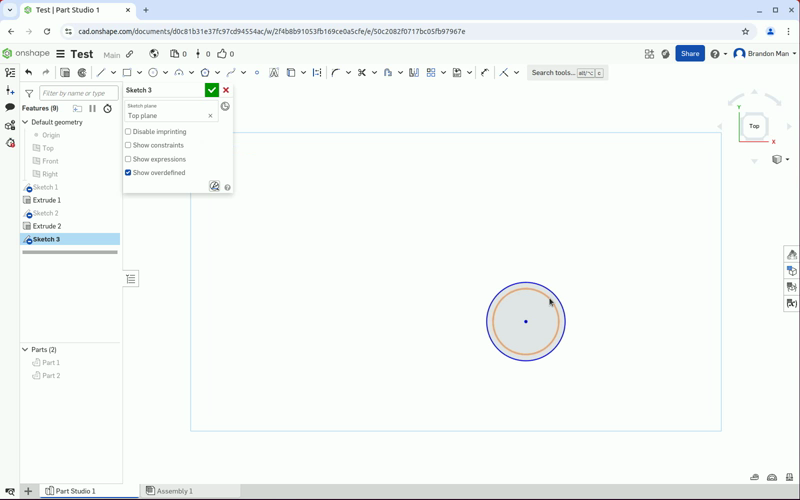
scroll(6)
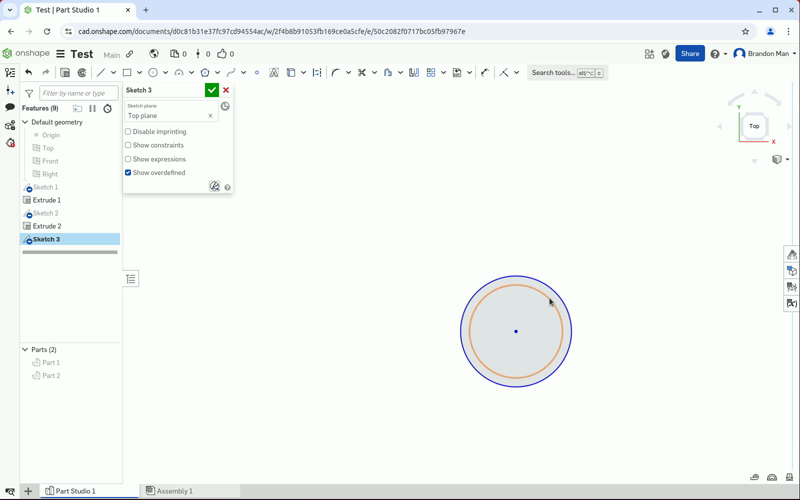
scroll(6)
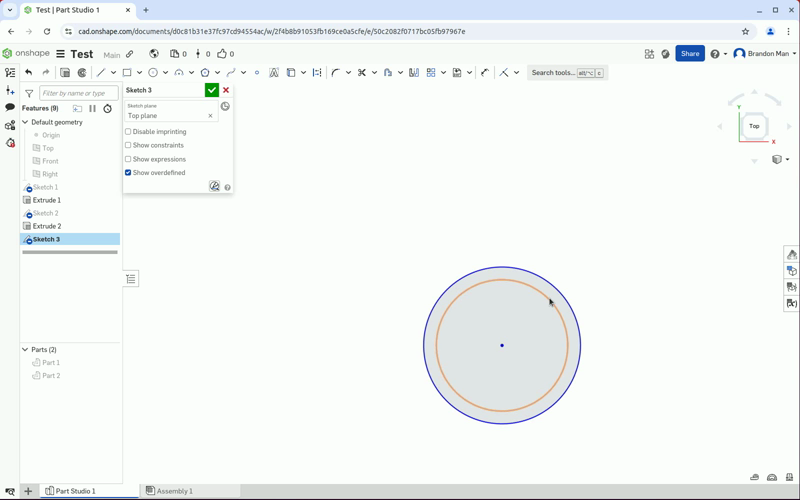
scroll(6)
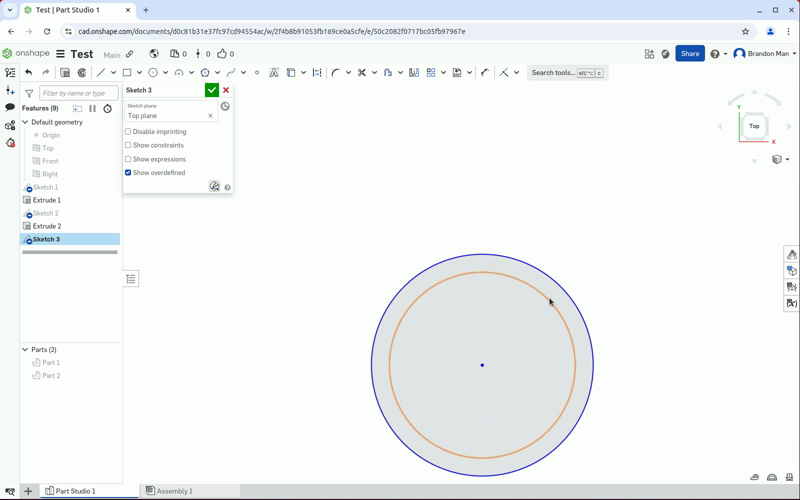
scroll(6)
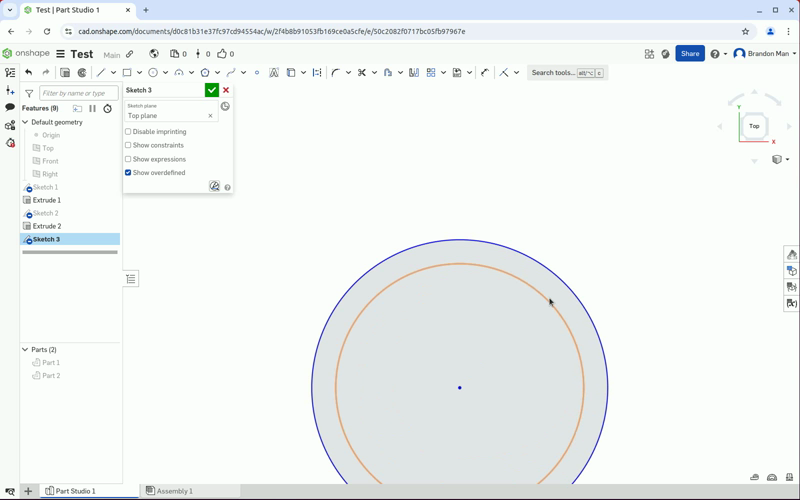
scroll(6)
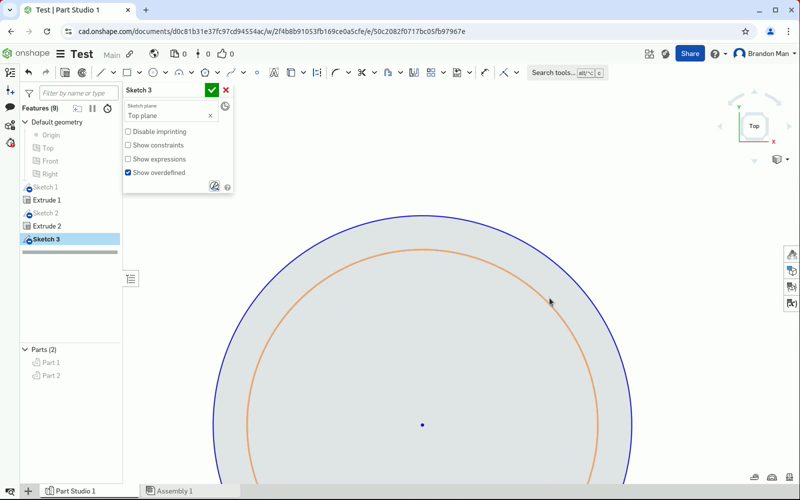
scroll(6)
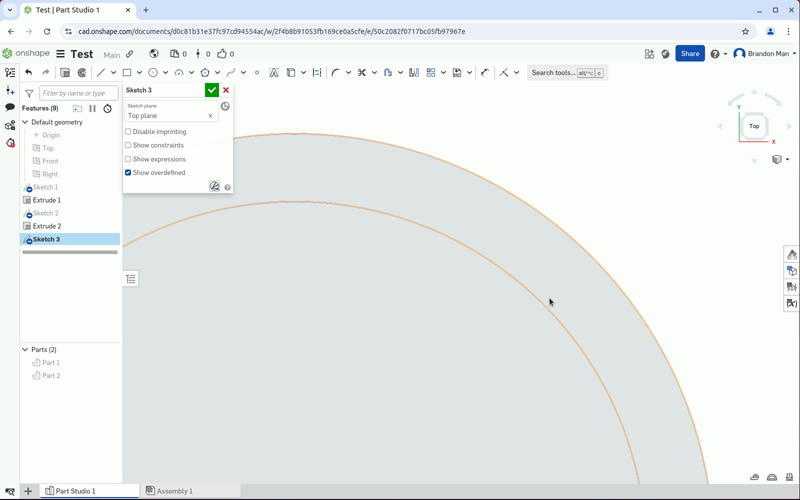
click(549, 297)
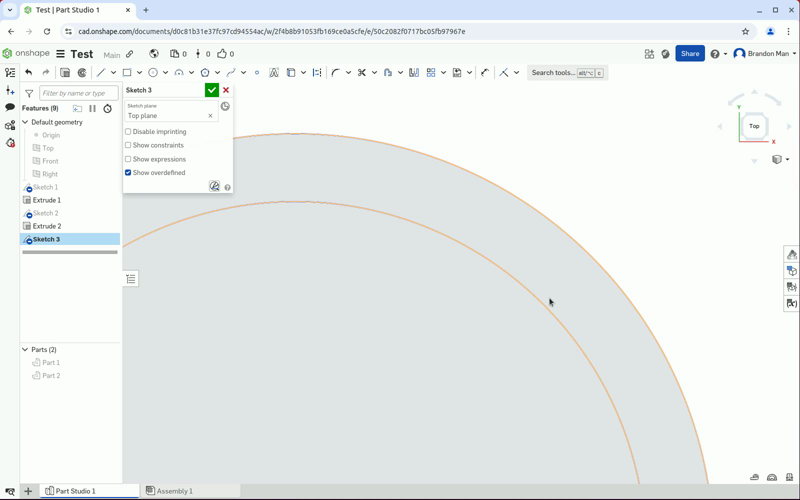
scroll(-6)
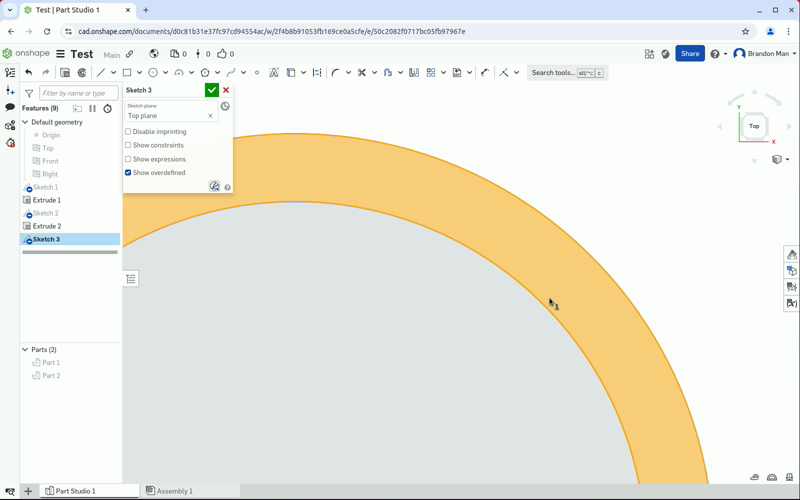
scroll(-6)
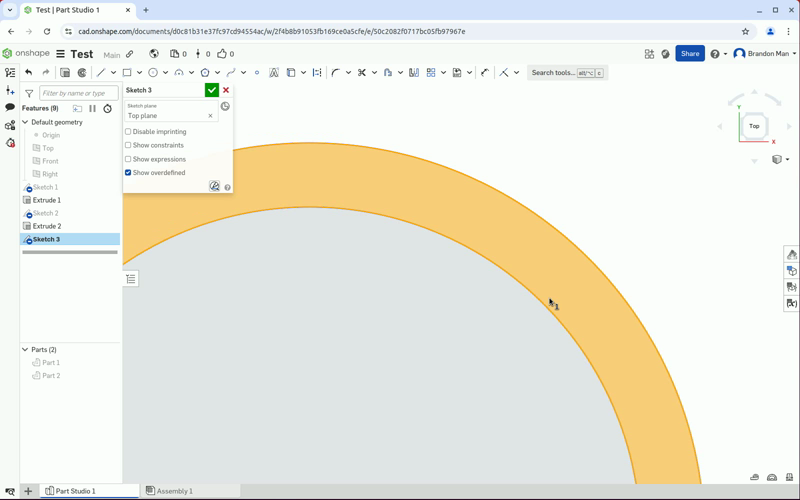
scroll(-6)
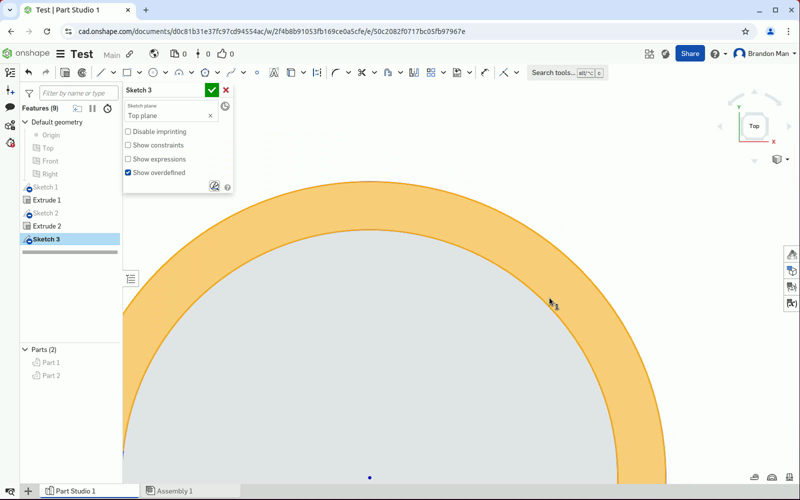
scroll(-6)
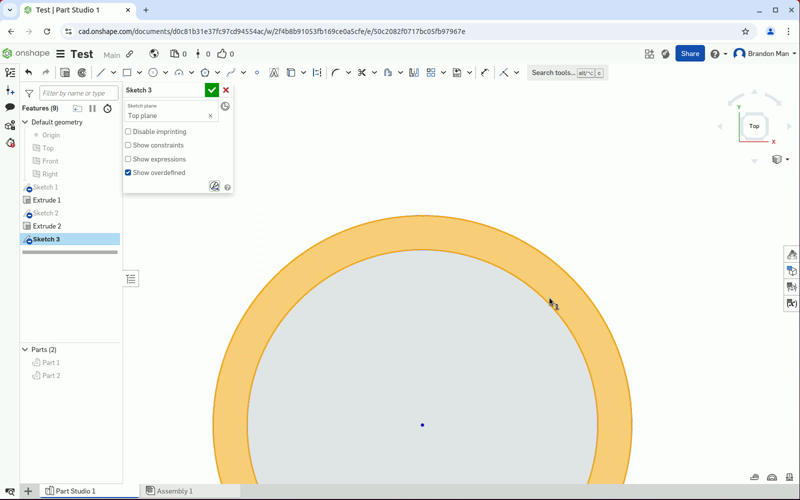
scroll(-6)
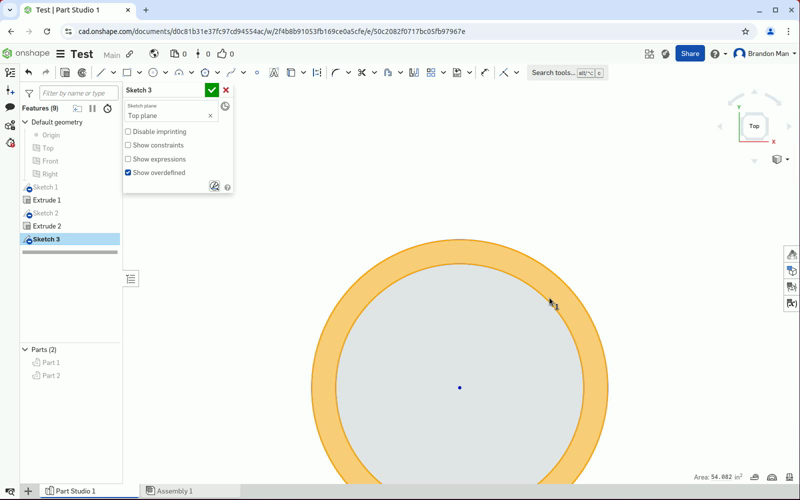
scroll(-6)
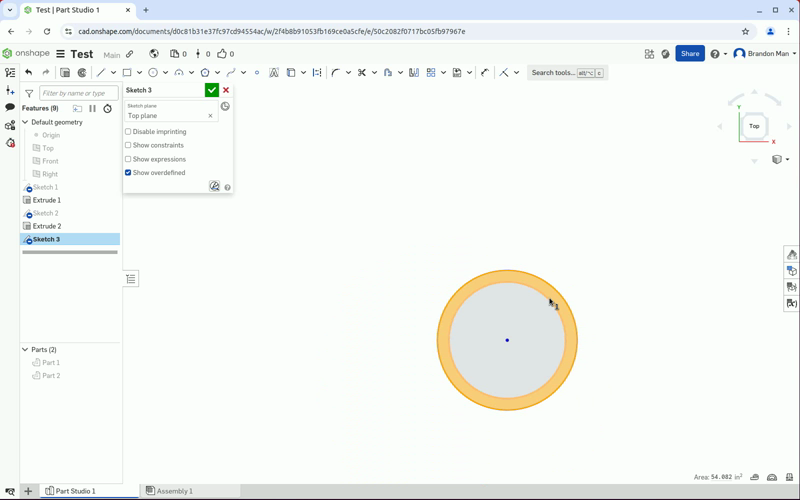
scroll(-6)
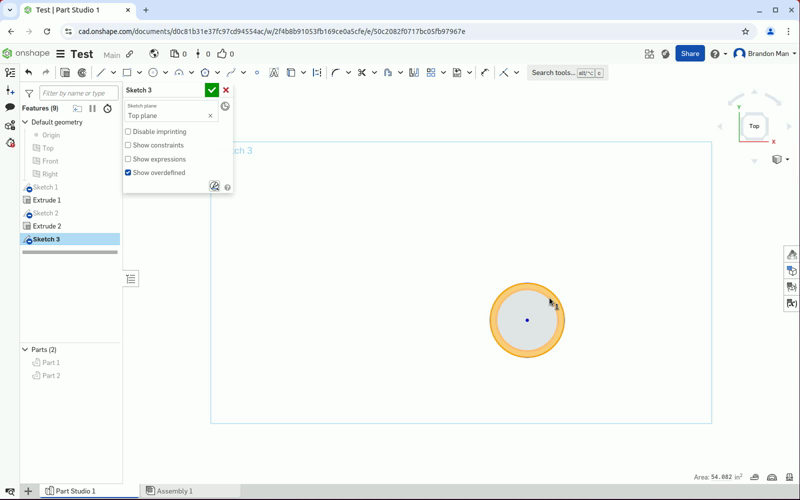
mouse_move(73, 352)
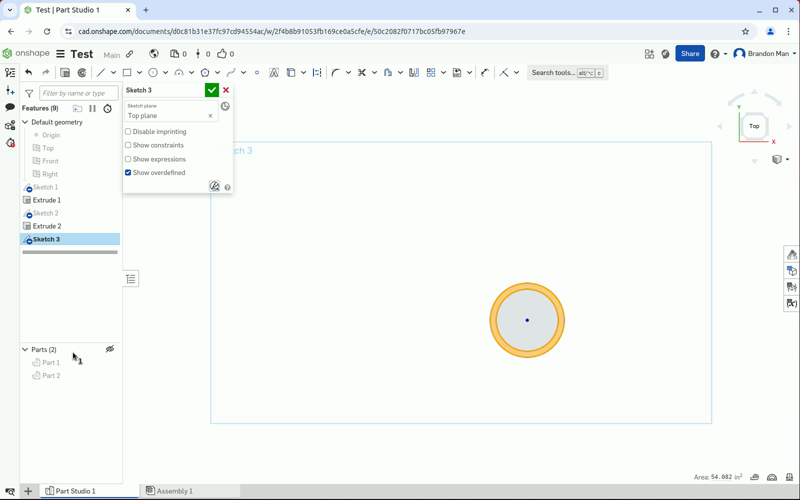
key(shift+y)
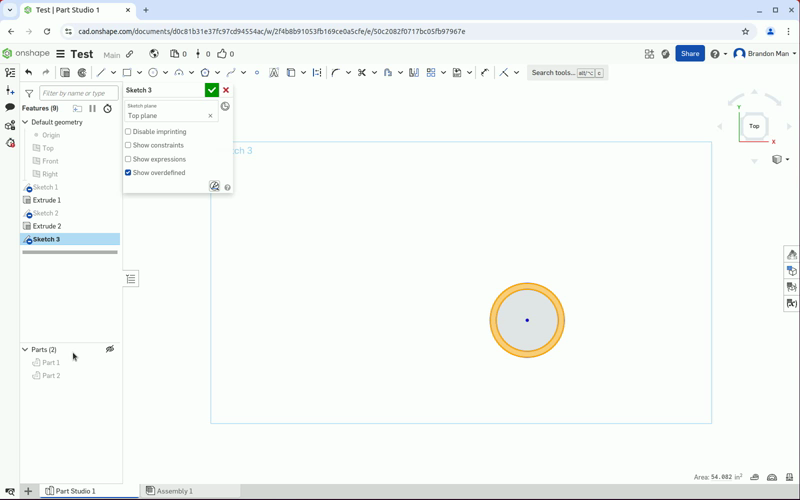
key(shift+e)
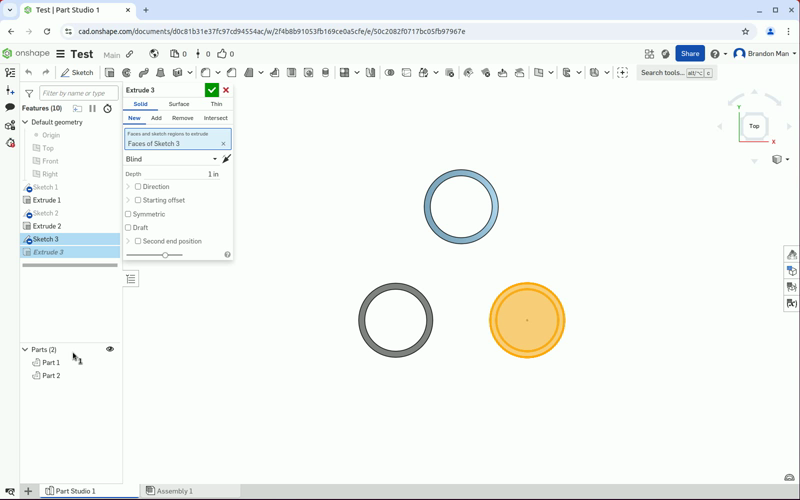
mouse_move(143, 106)
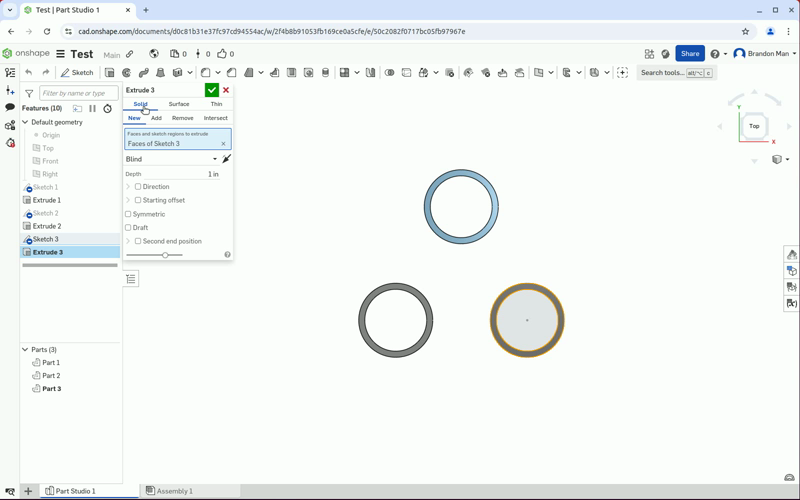
click(143, 106)
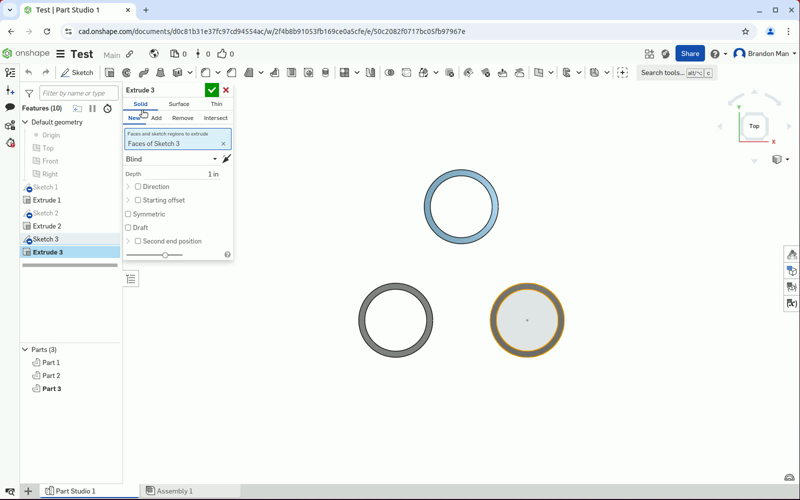
mouse_move(137, 120)
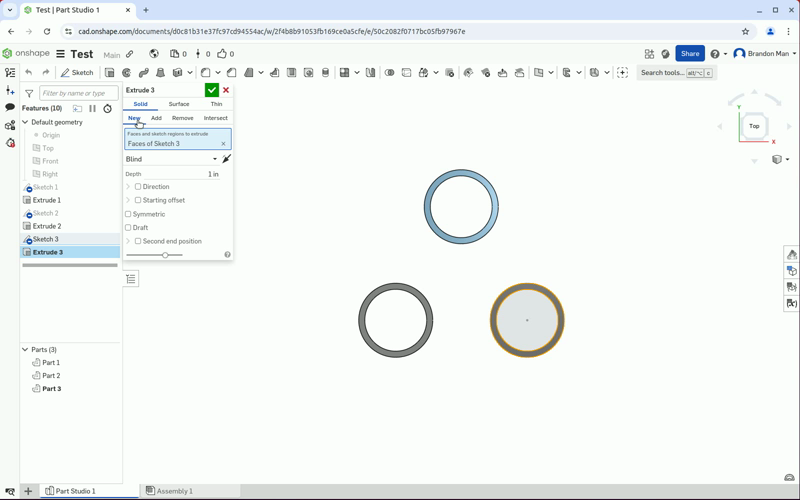
click(137, 120)
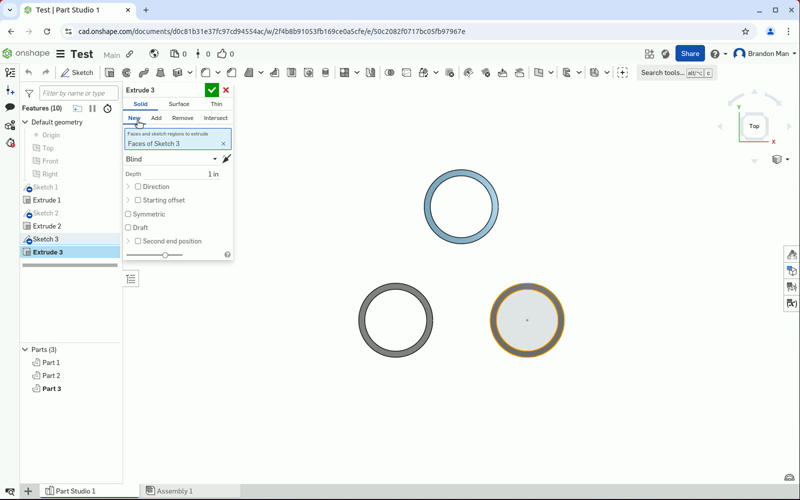
key(tab, 4)
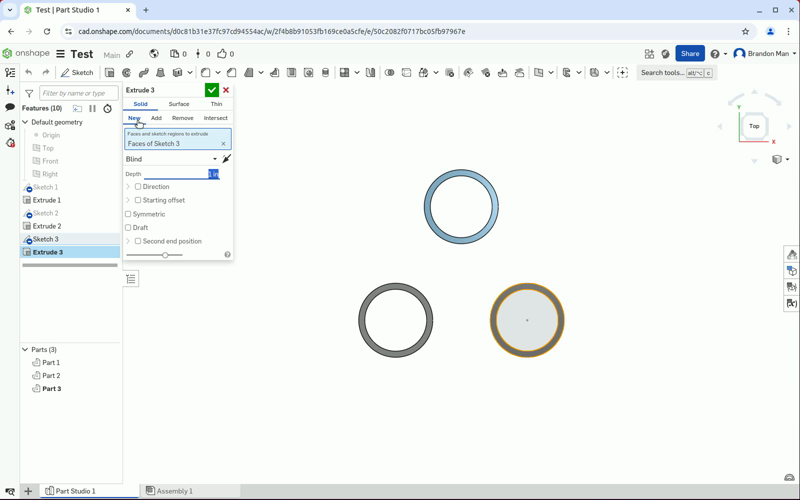
text(4.092)
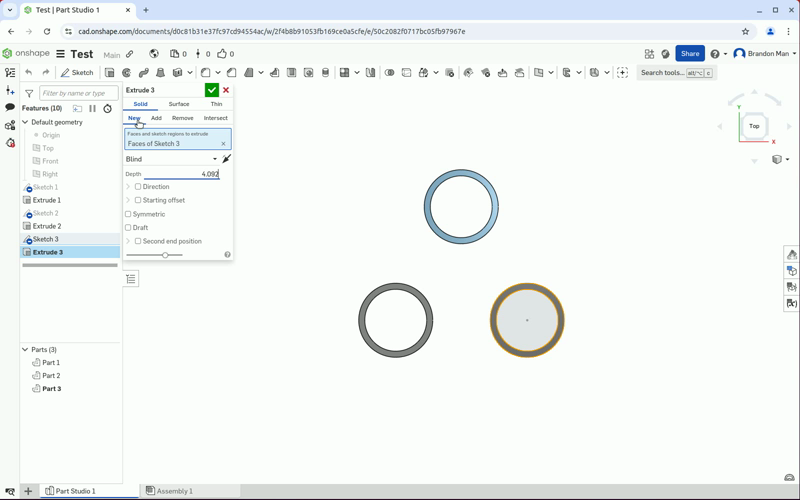
key(enter)
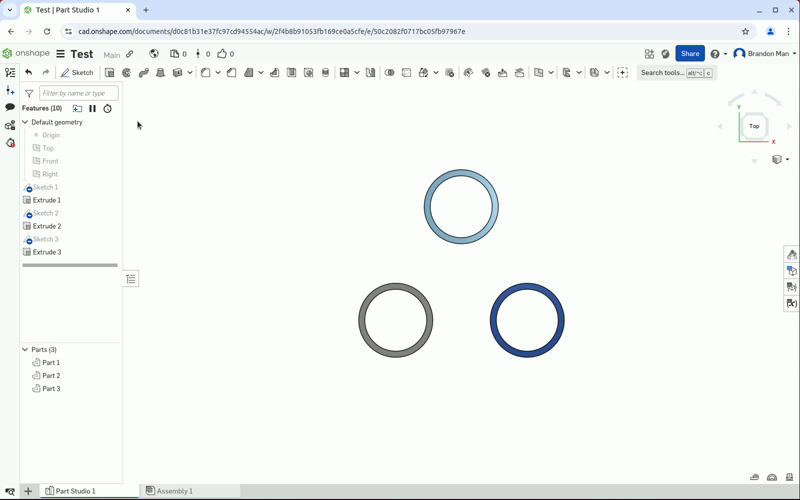
key(shift+h)
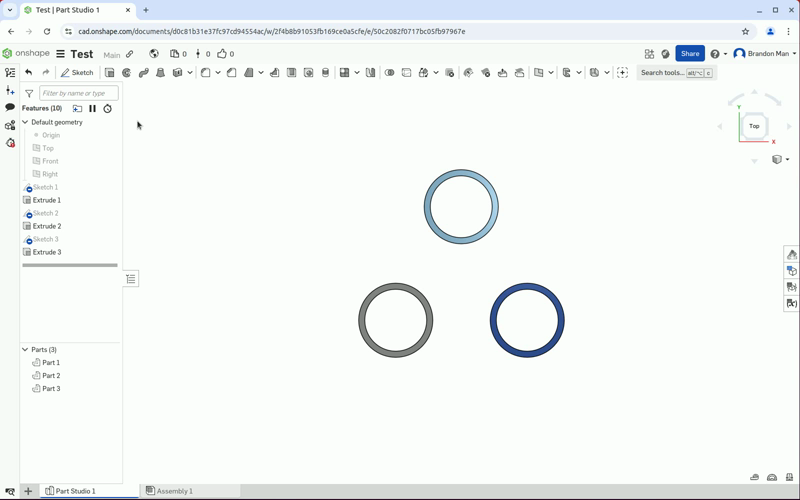
key(shift+h)
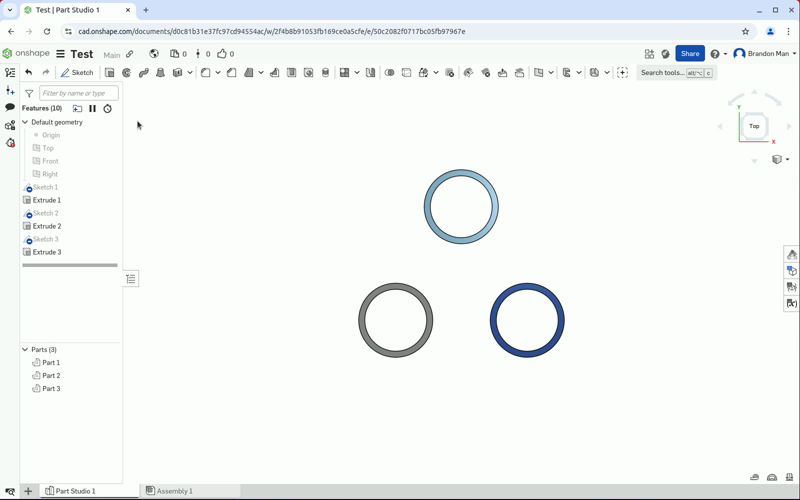
mouse_move(73, 189)
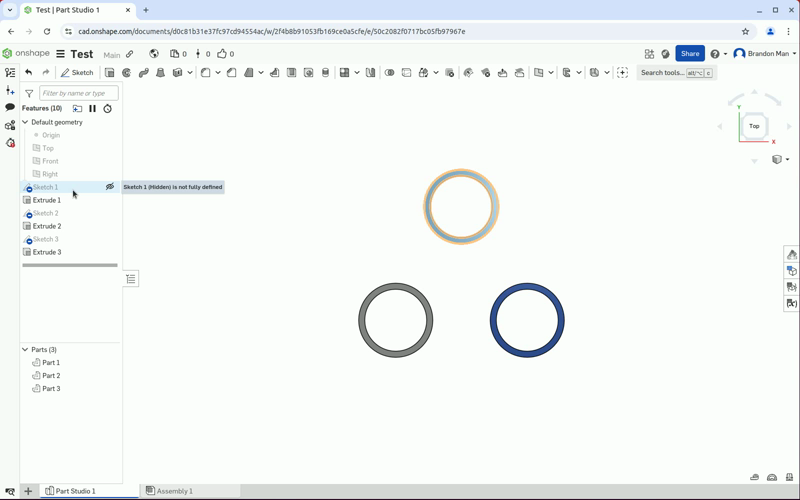
click(73, 189)
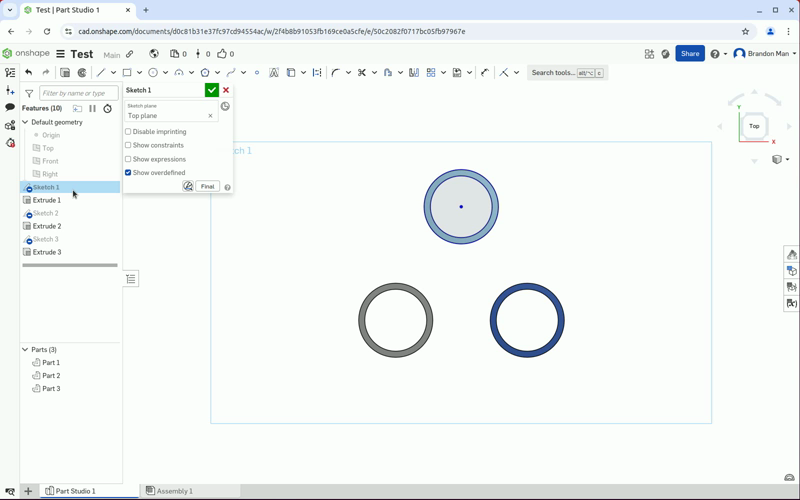
mouse_move(229, 92)
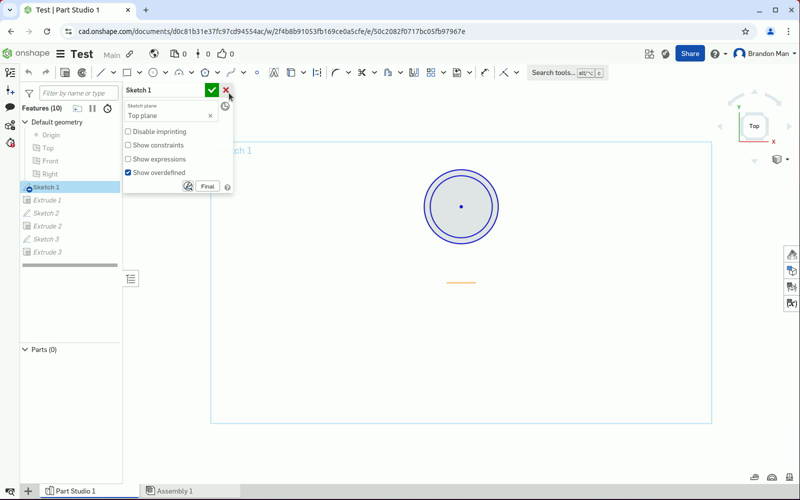
click(229, 92)
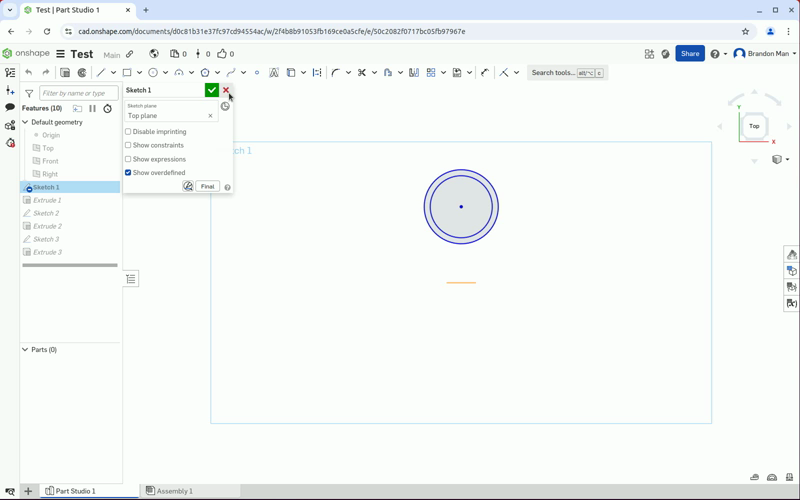
key(shift+s)
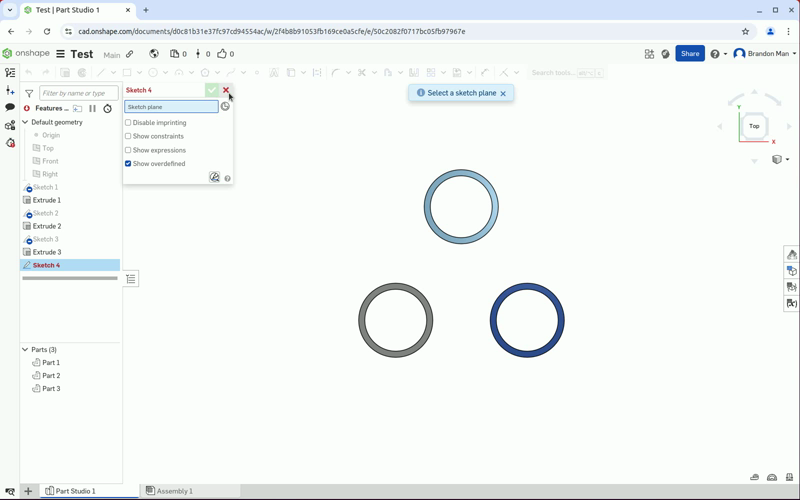
mouse_move(73, 150)
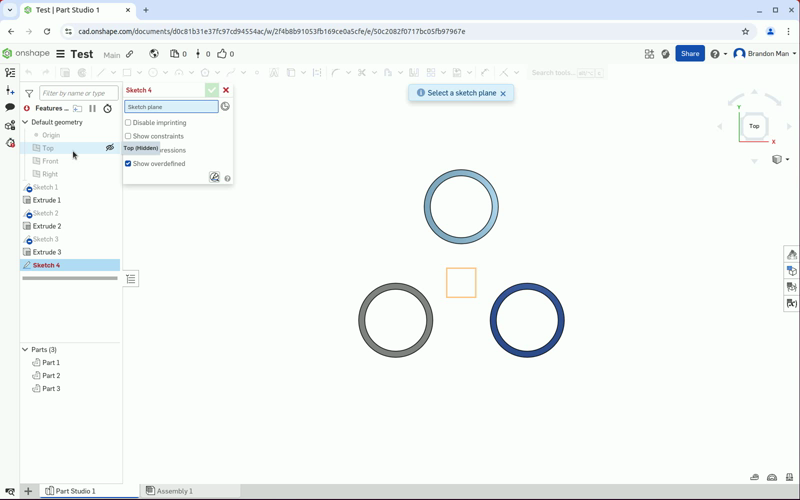
click(73, 150)
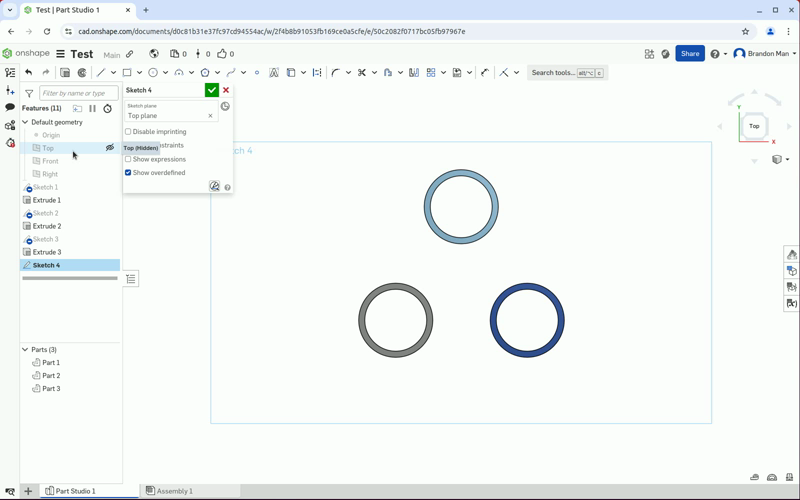
mouse_move(73, 352)
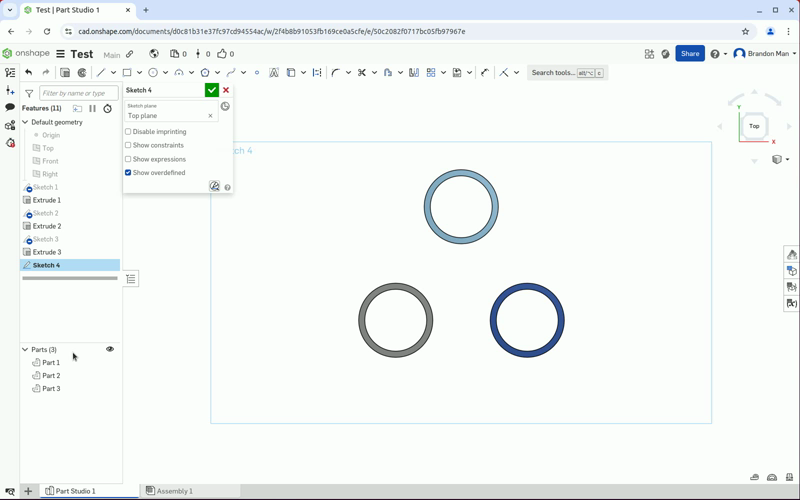
key(y)
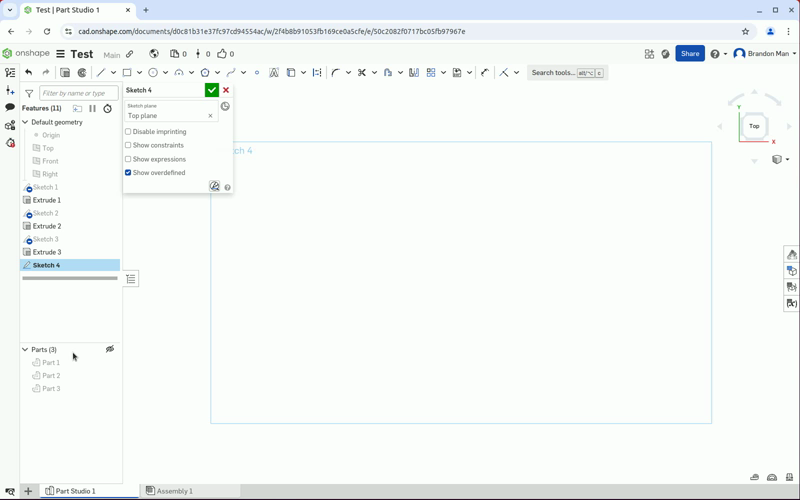
key(c)
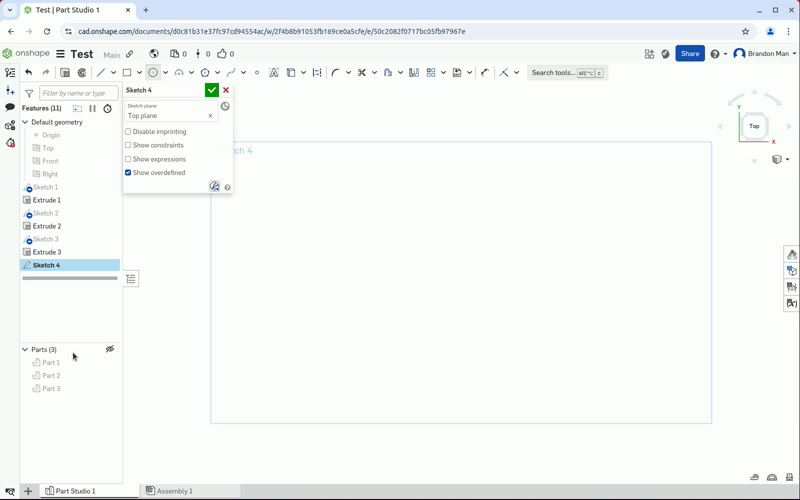
key_down(shift)
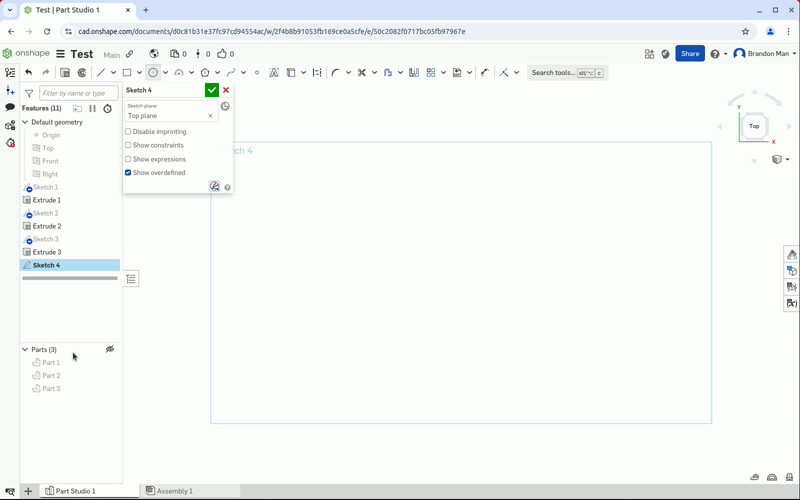
mouse_move(461, 282)
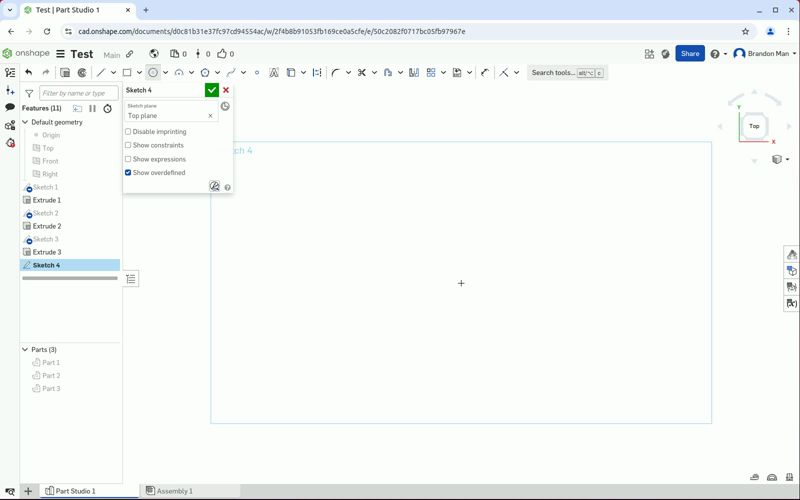
click(461, 282)
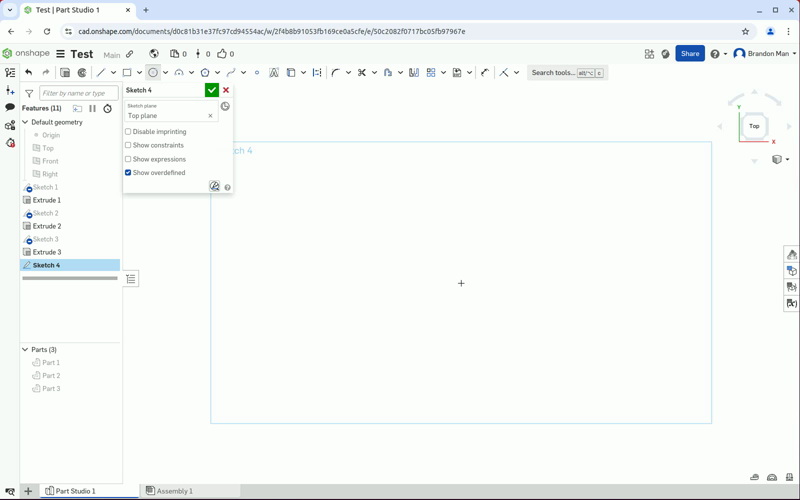
key_up(shift)
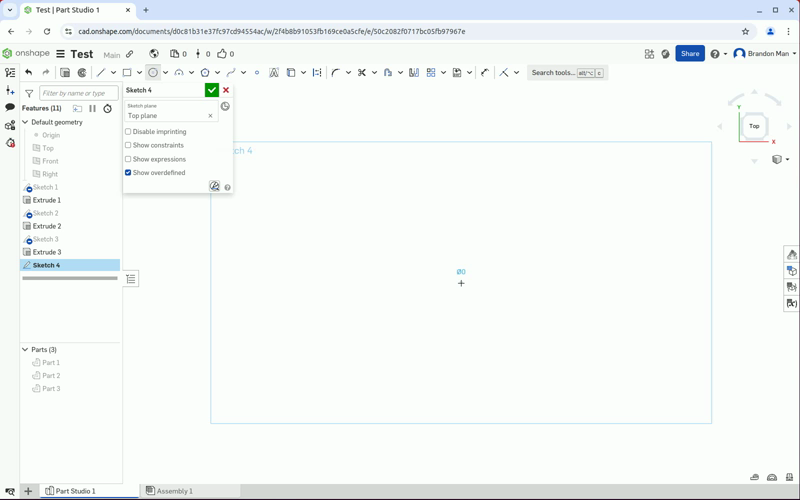
mouse_move(498, 282)
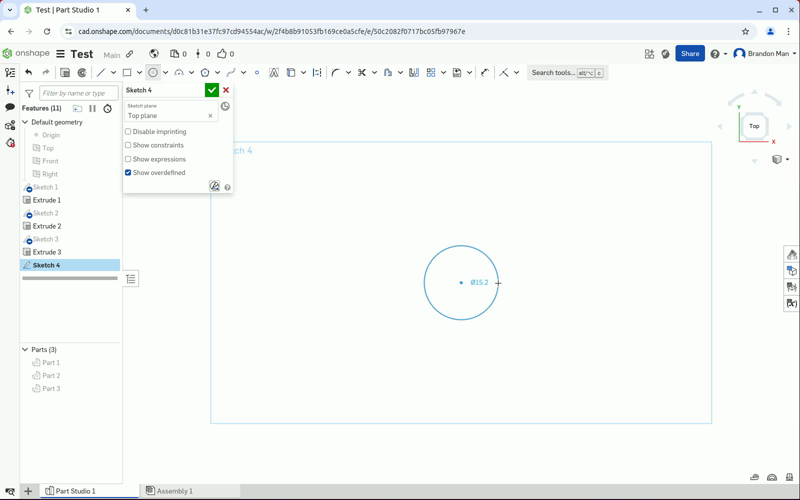
click(498, 282)
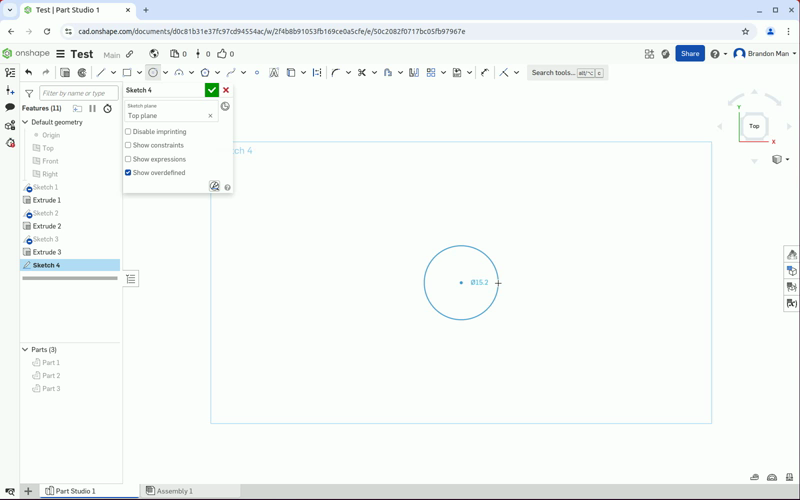
key(esc)
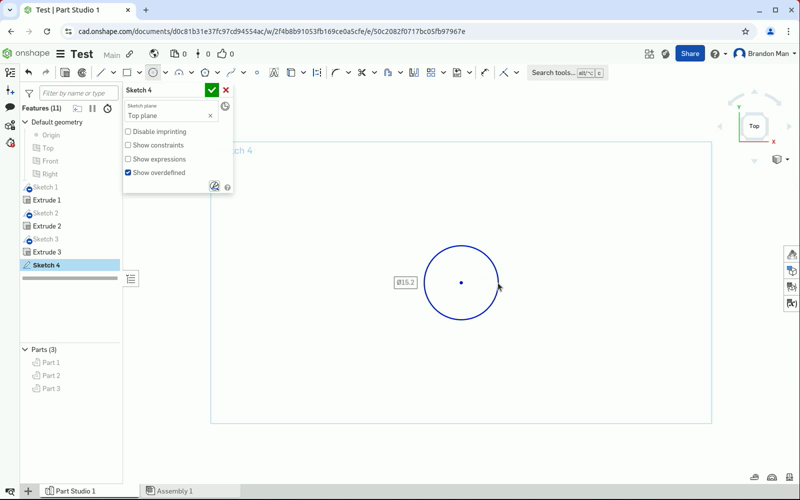
key(c)
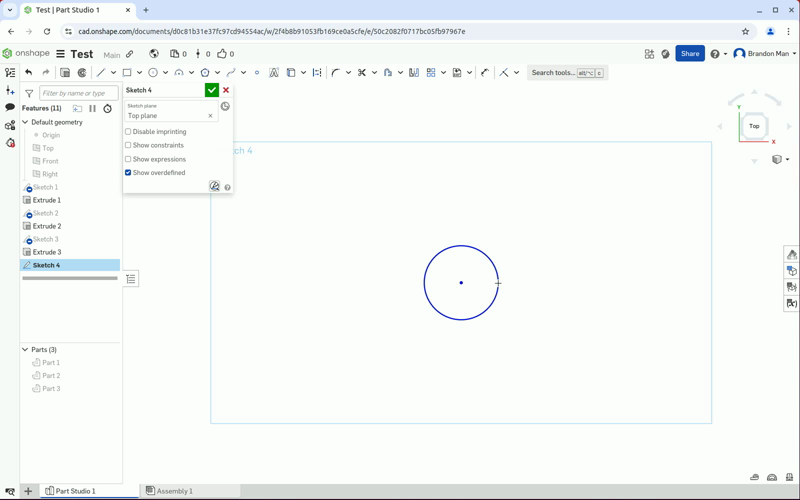
key_down(shift)
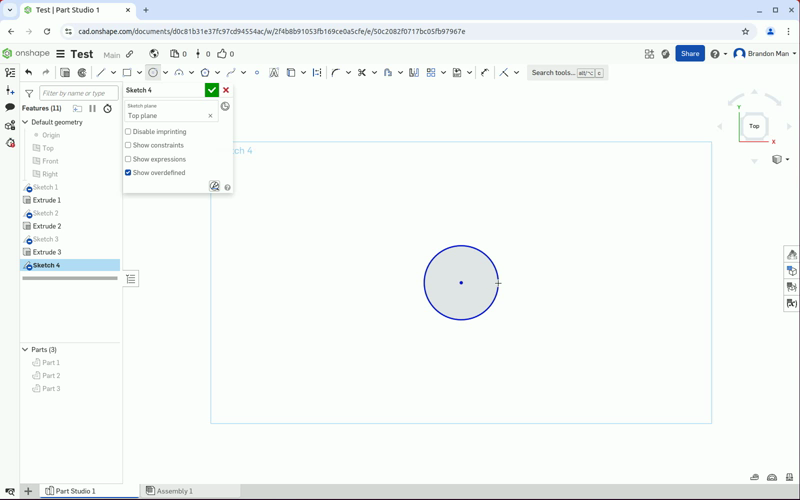
mouse_move(461, 282)
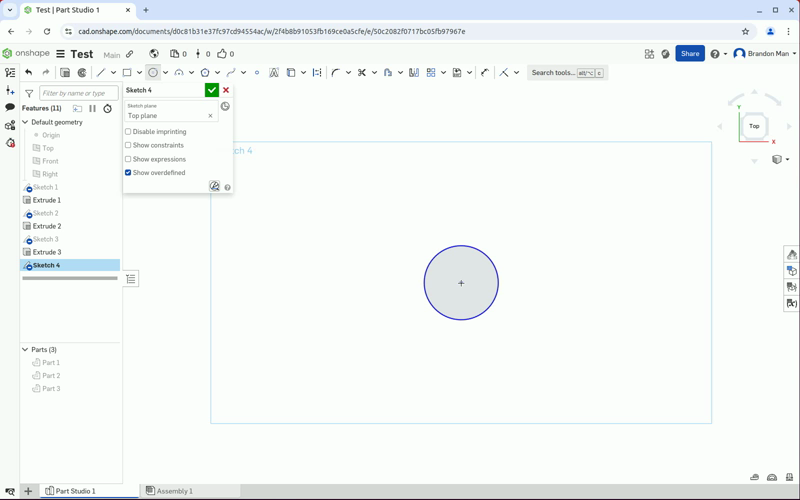
click(461, 282)
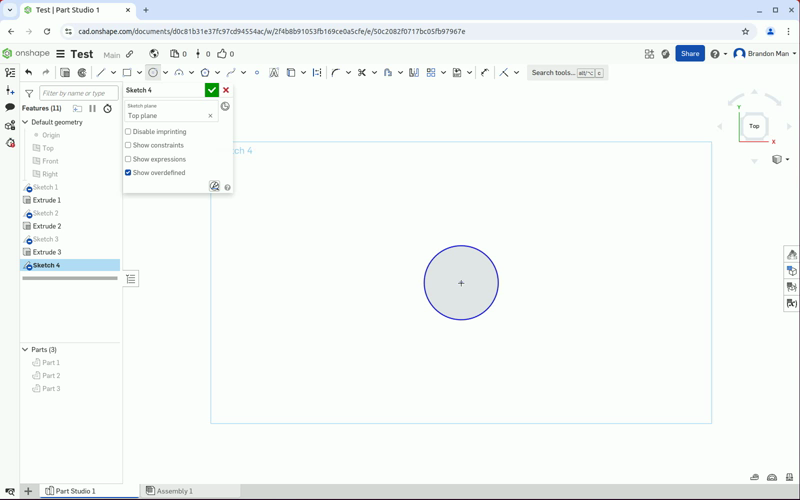
key_up(shift)
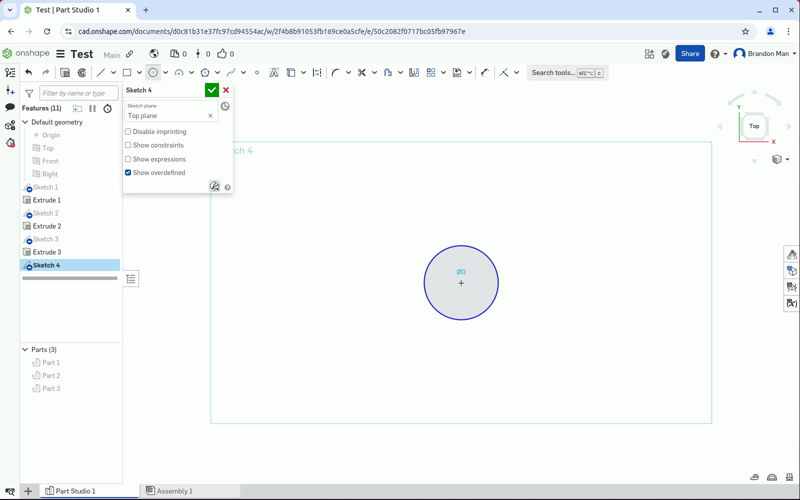
mouse_move(492, 282)
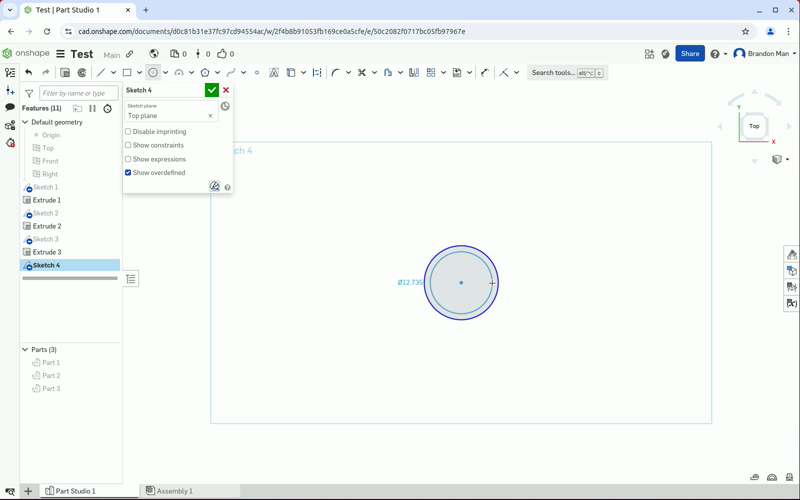
click(492, 282)
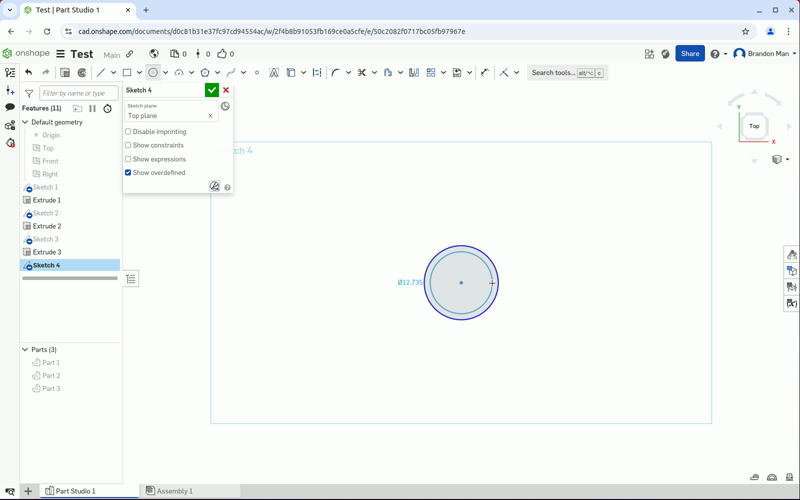
key(esc)
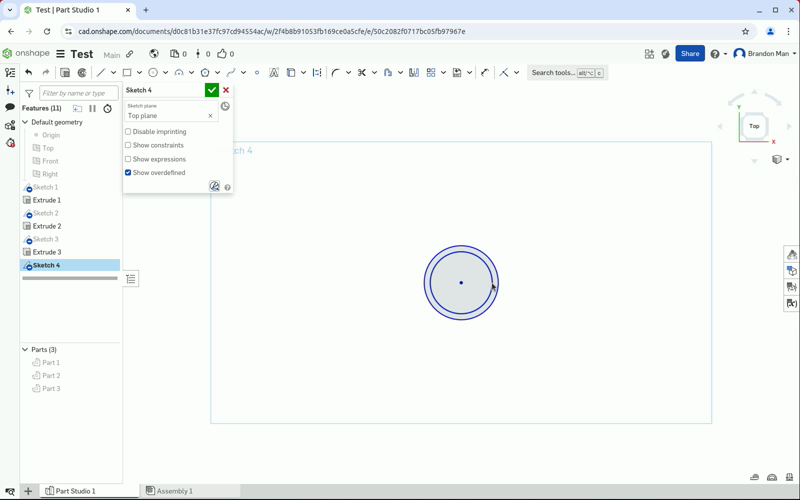
mouse_move(429, 282)
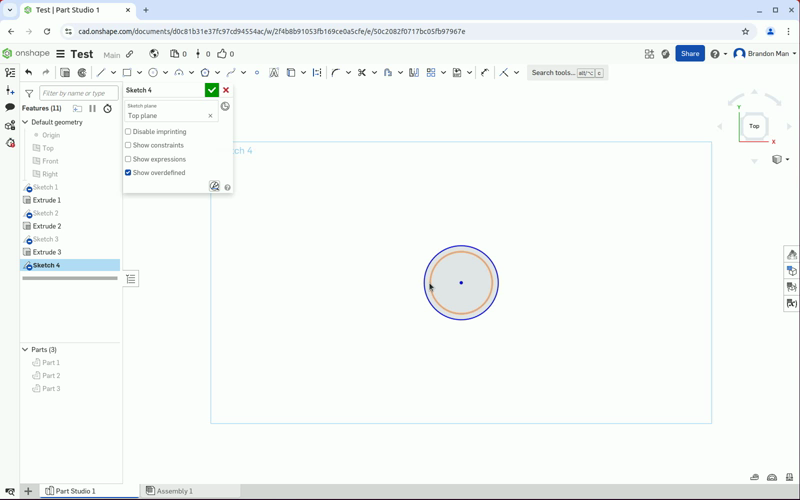
scroll(6)
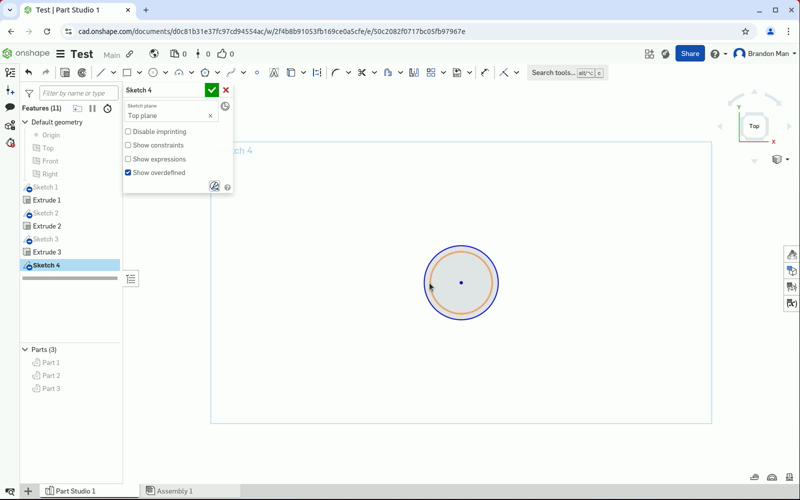
scroll(6)
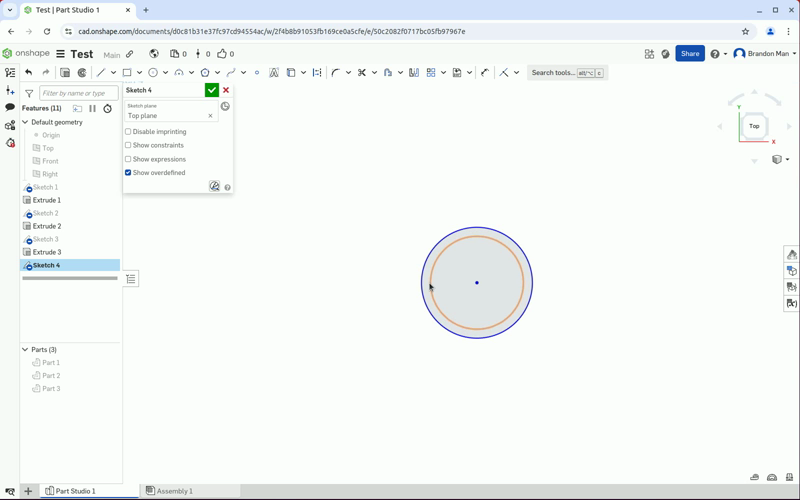
scroll(6)
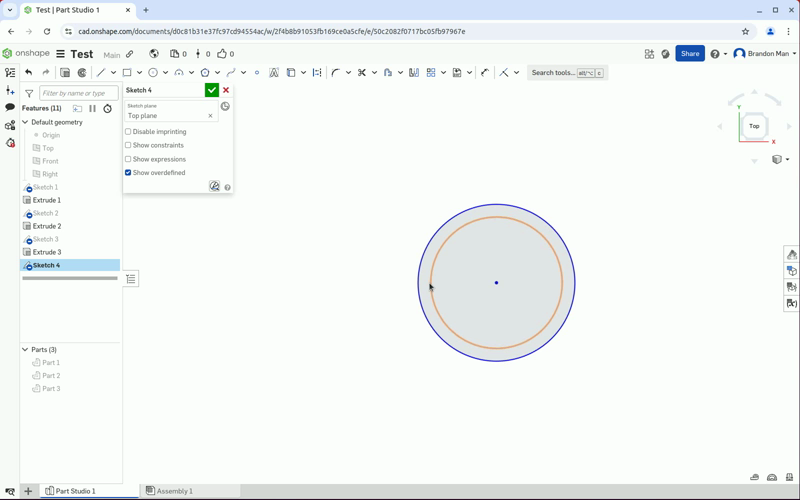
scroll(6)
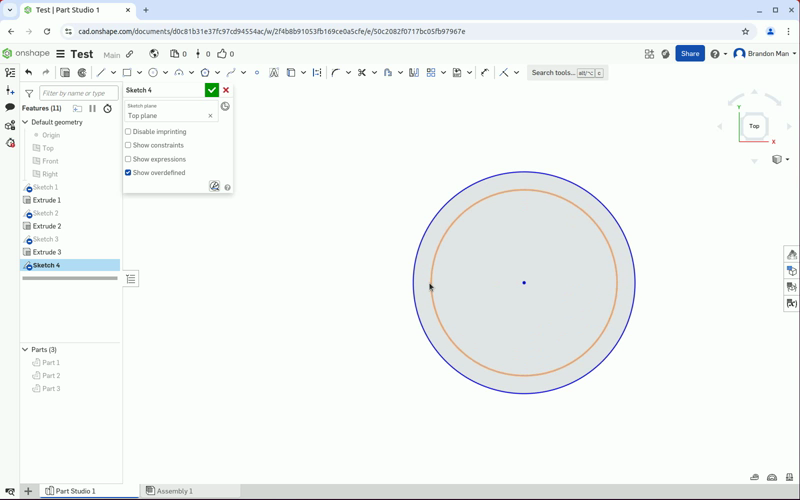
scroll(6)
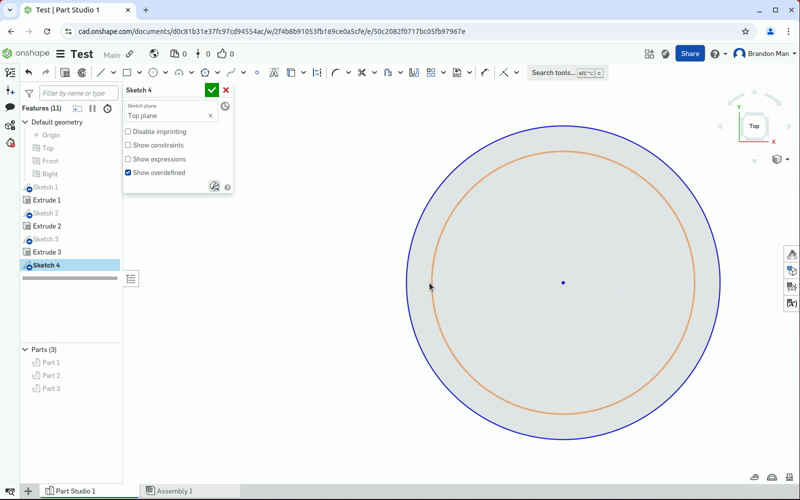
scroll(6)
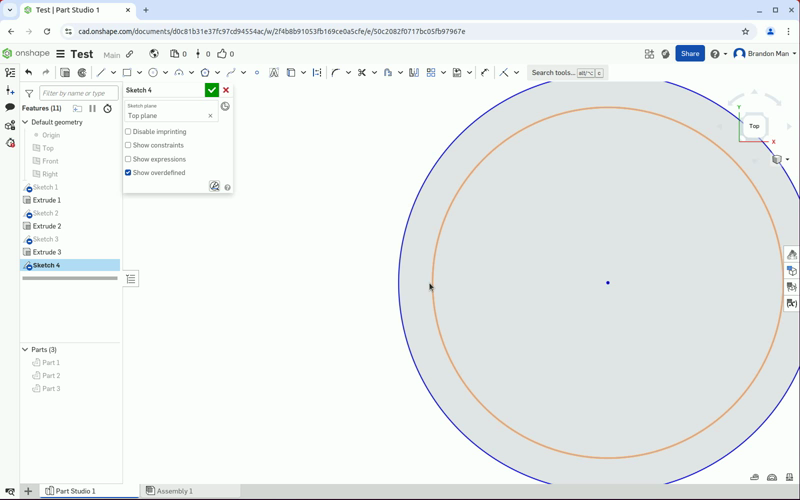
scroll(6)
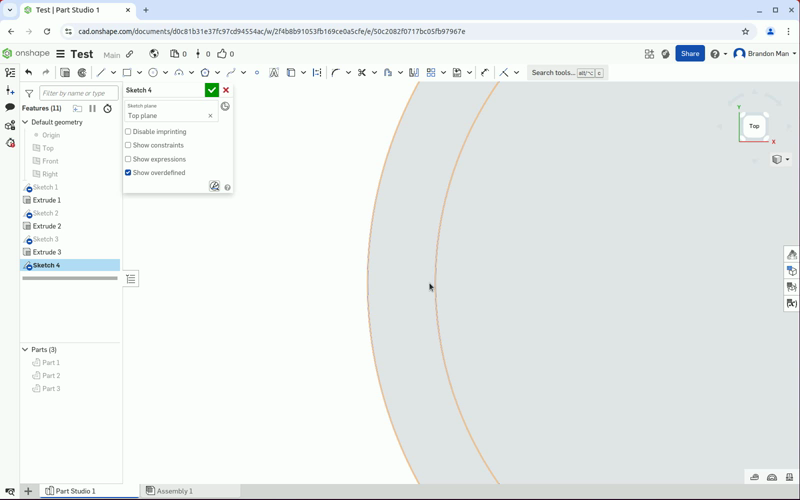
click(429, 282)
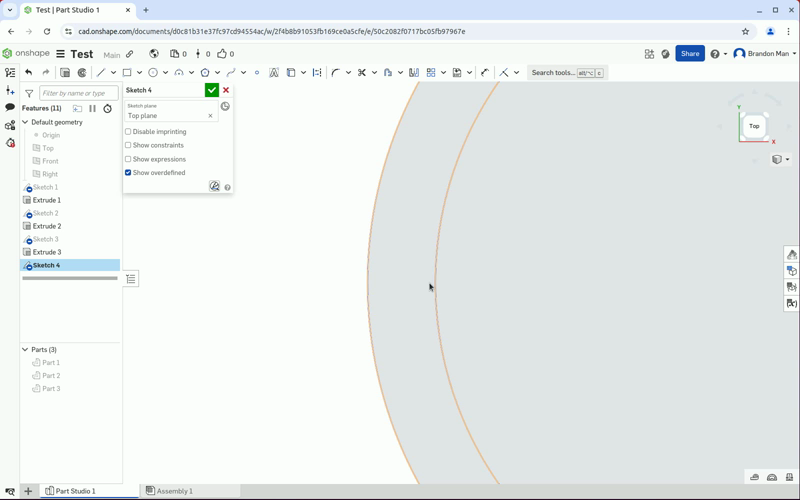
scroll(-6)
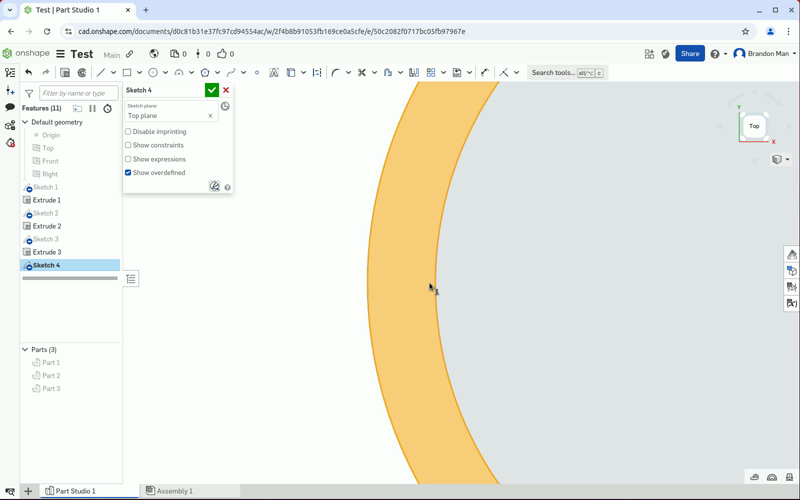
scroll(-6)
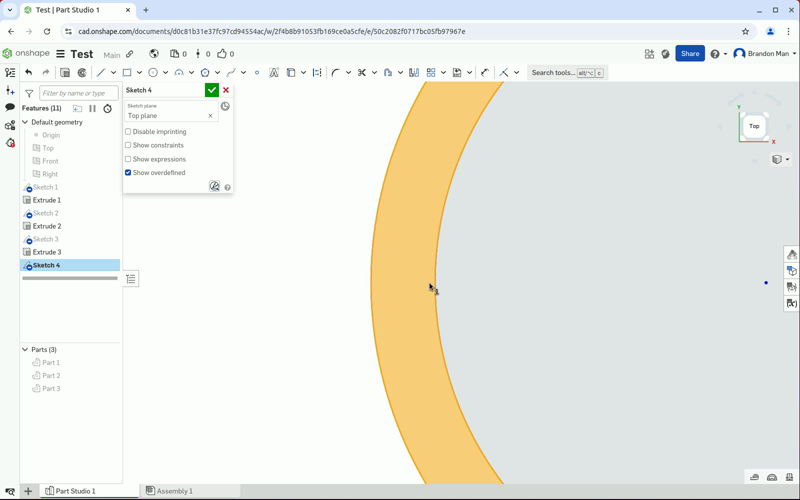
scroll(-6)
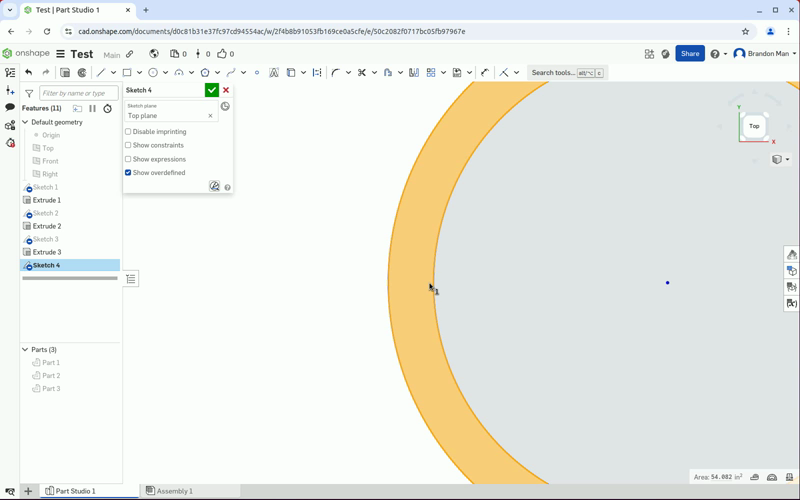
scroll(-6)
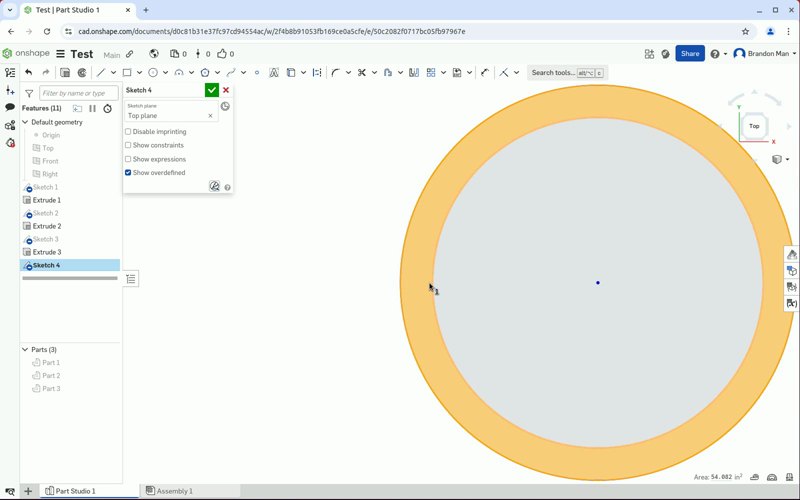
scroll(-6)
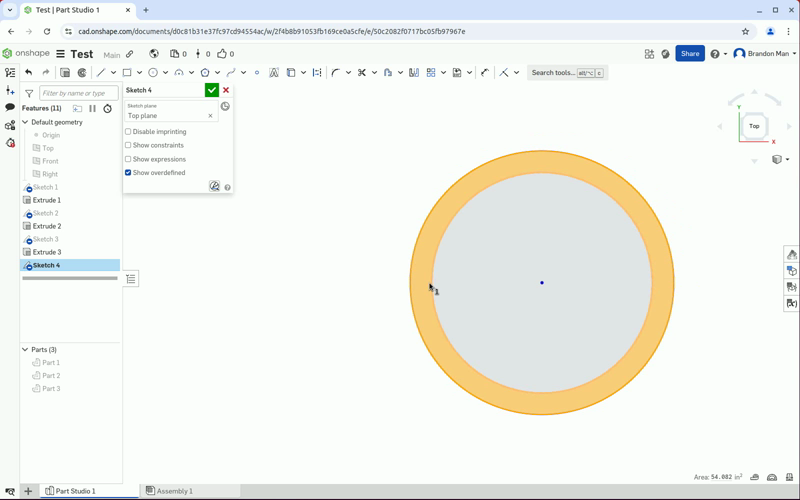
scroll(-6)
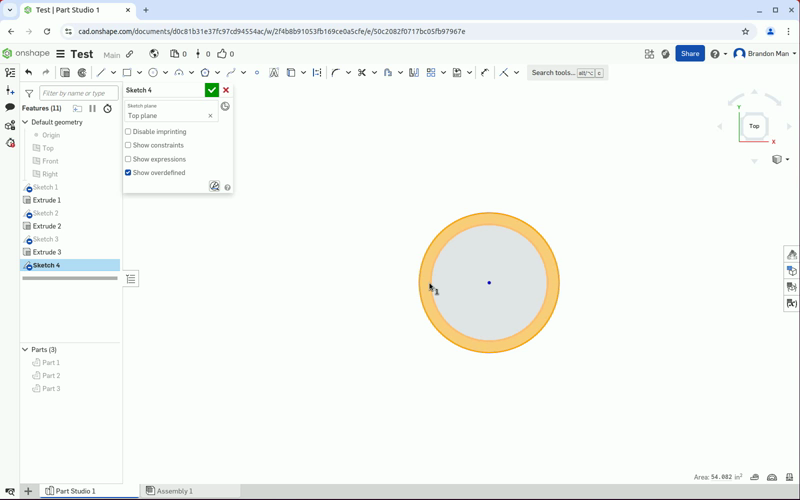
scroll(-6)
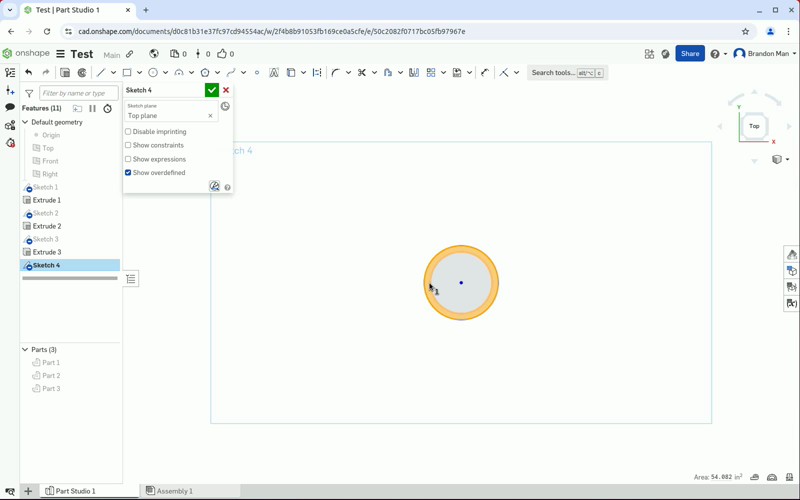
mouse_move(73, 352)
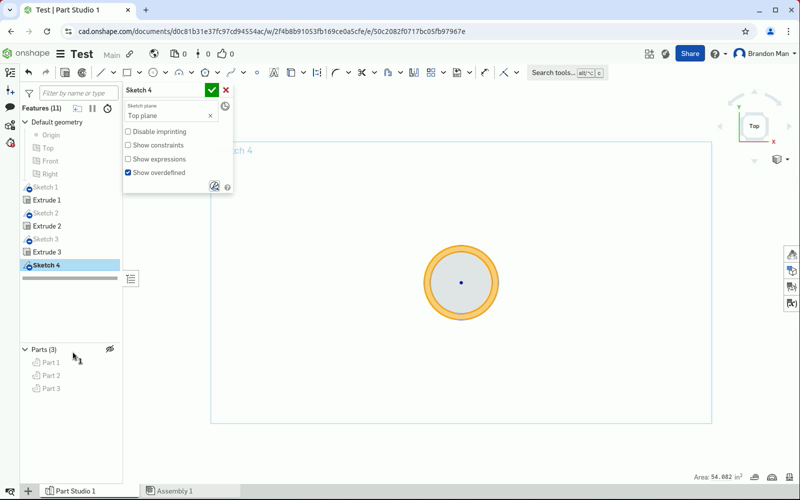
key(shift+y)
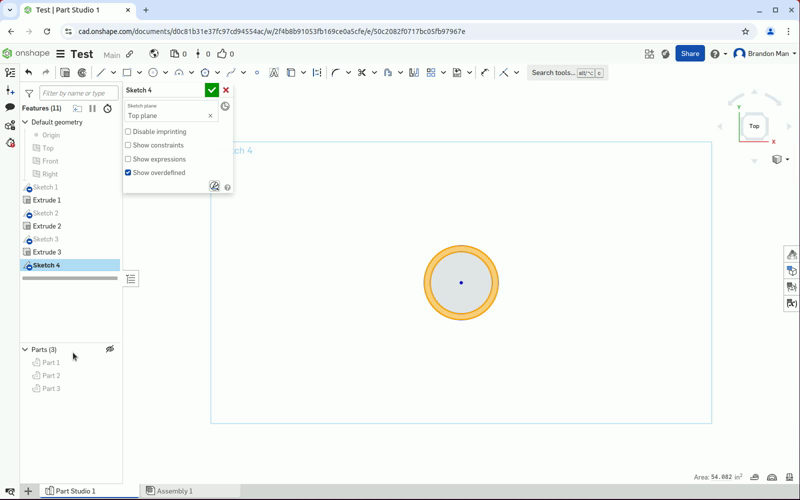
key(shift+e)
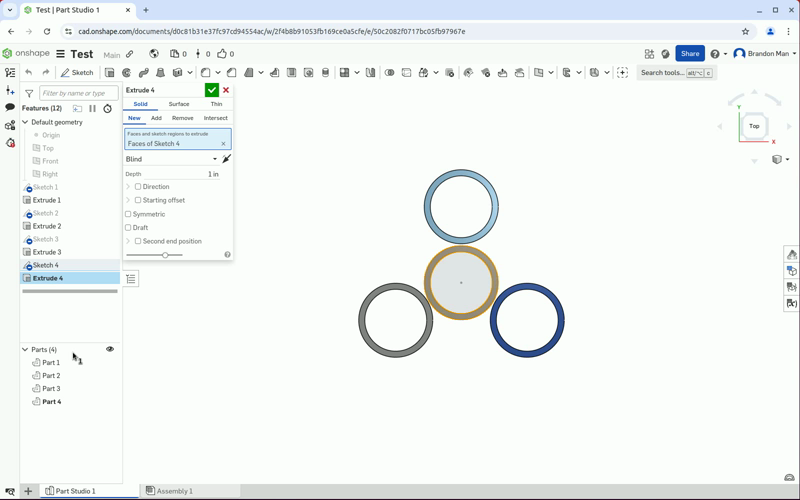
mouse_move(143, 106)
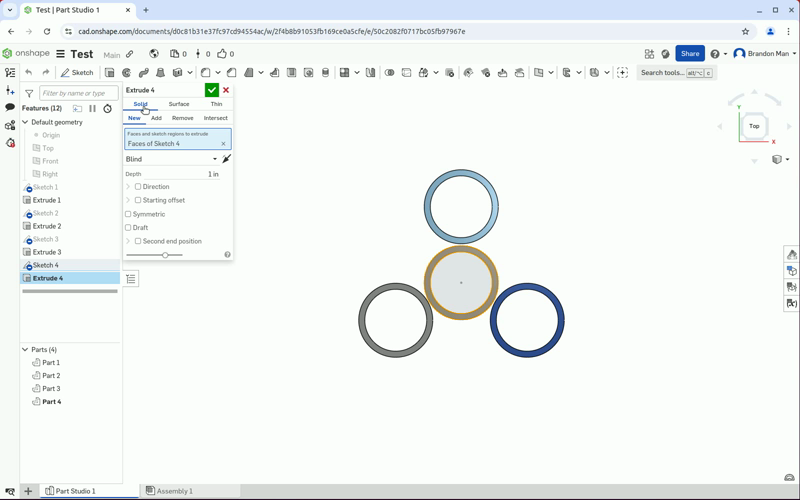
click(143, 106)
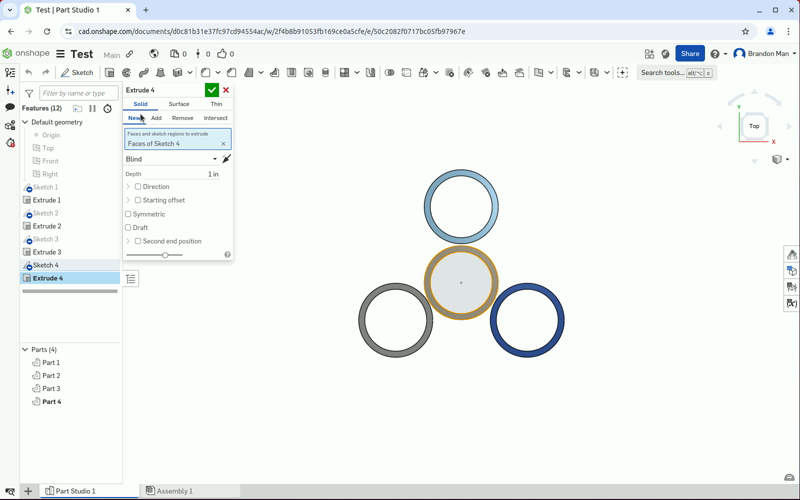
mouse_move(137, 120)
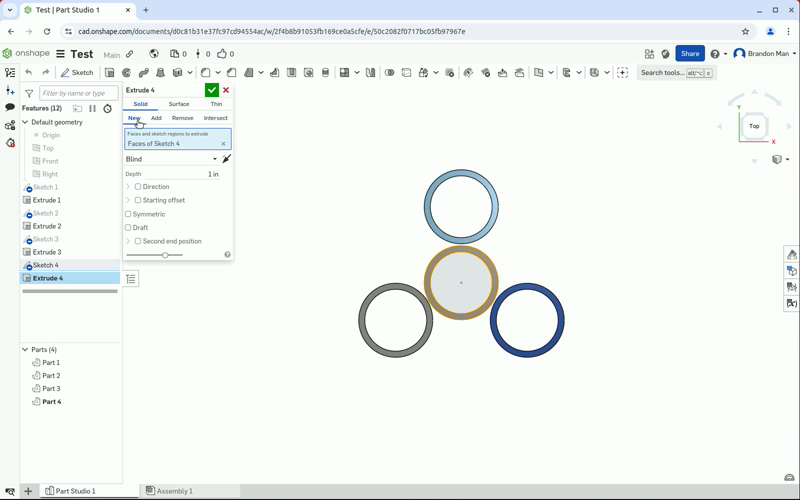
click(137, 120)
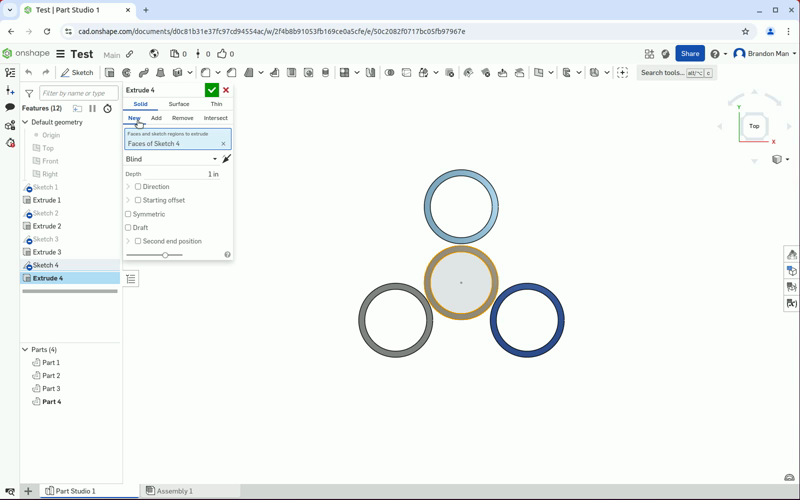
key(tab, 4)
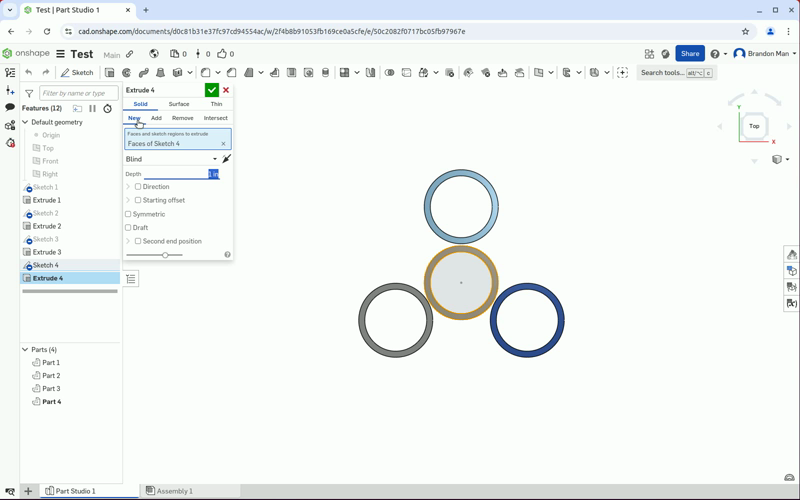
text(4.092)
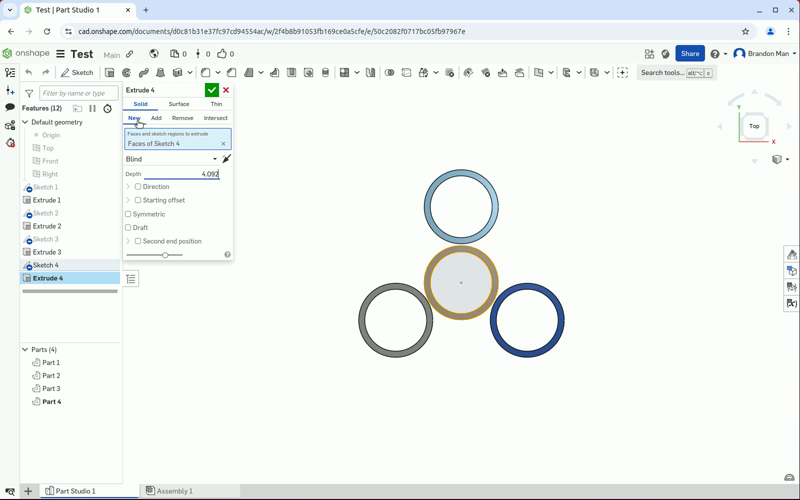
key(enter)
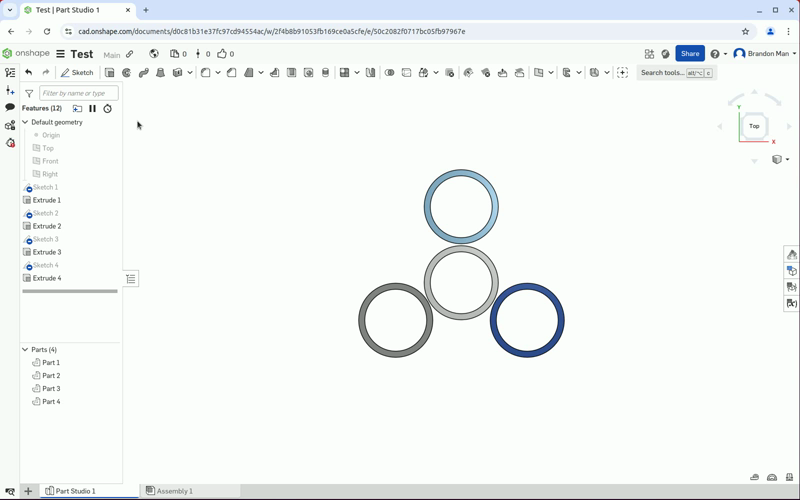
key(shift+h)
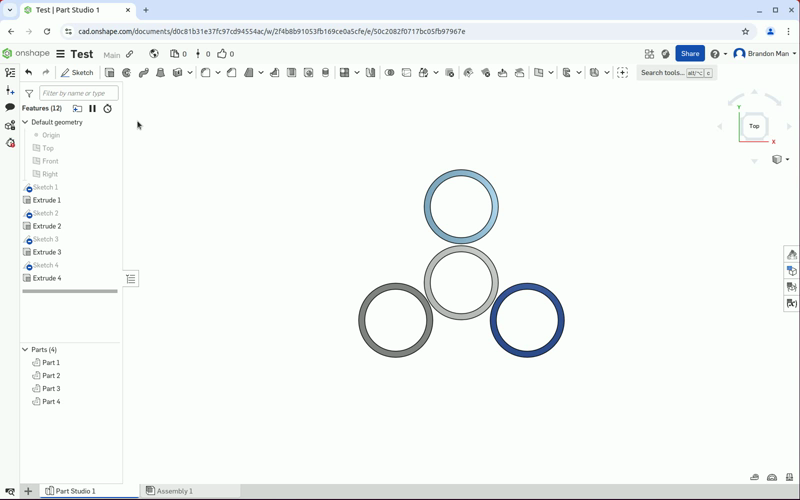
key(shift+h)
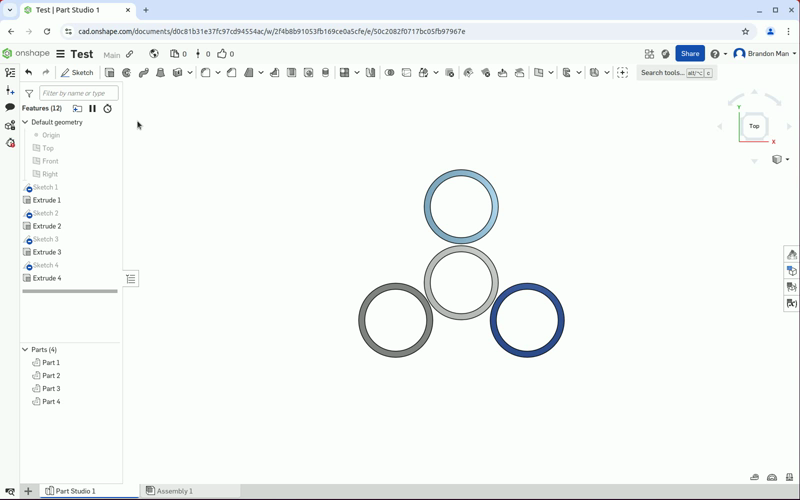
mouse_move(73, 189)
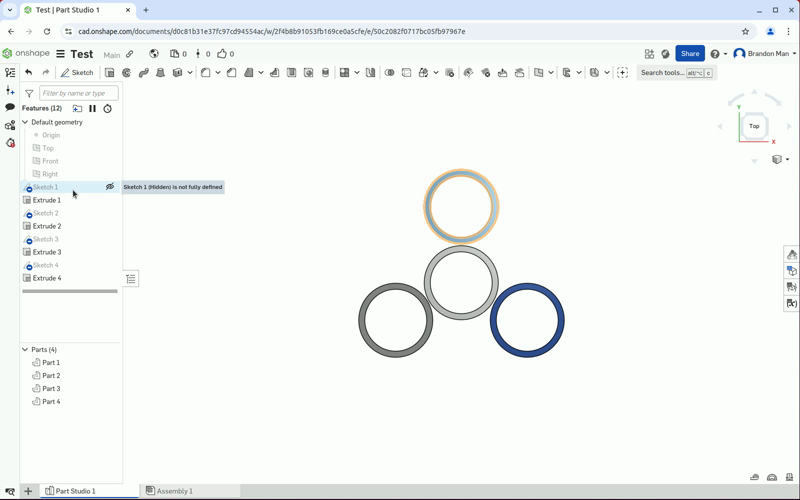
click(73, 189)
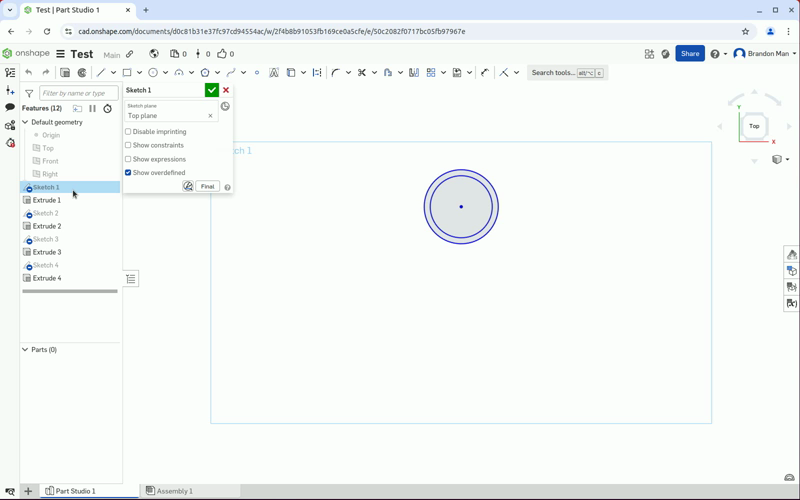
mouse_move(229, 92)
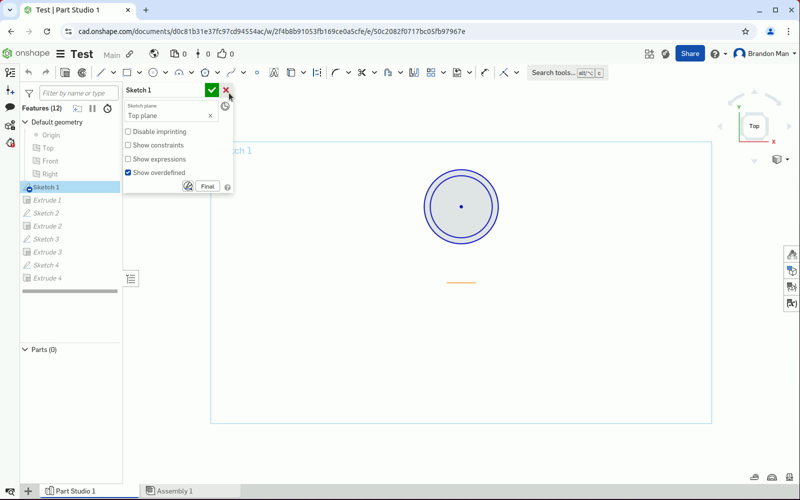
click(229, 92)
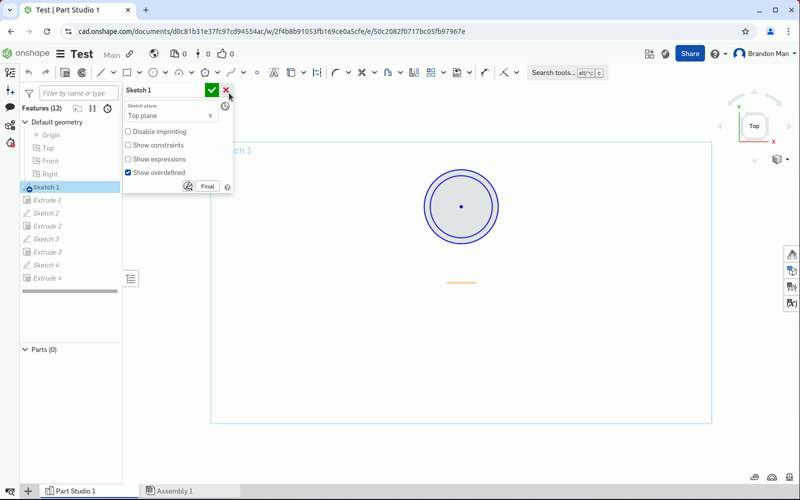
key(shift+s)
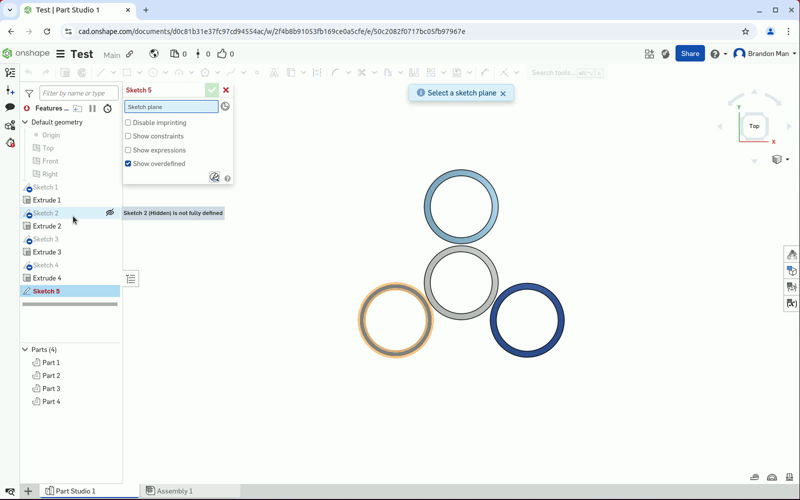
scroll(3)
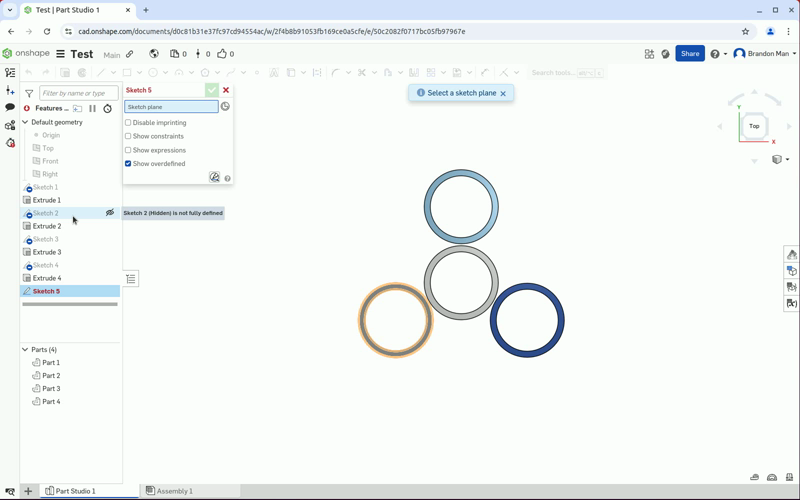
mouse_move(73, 150)
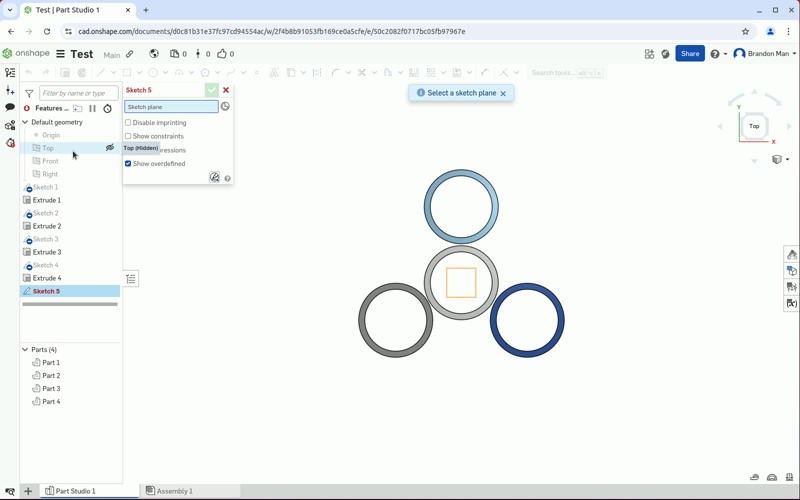
click(73, 150)
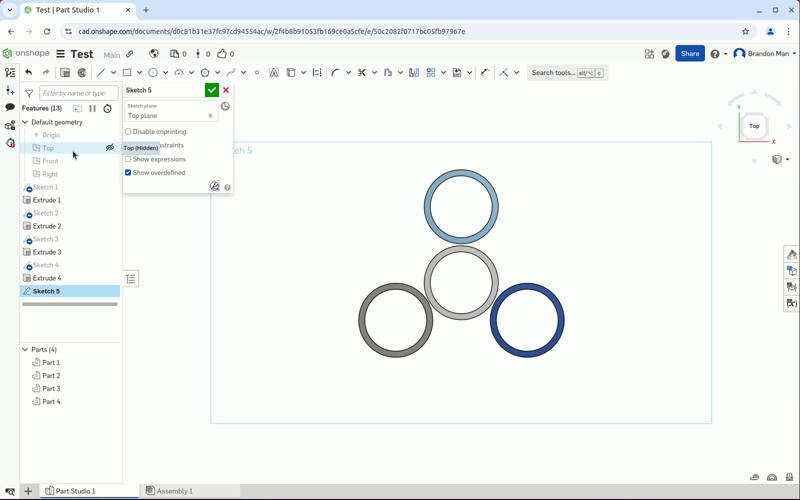
mouse_move(73, 352)
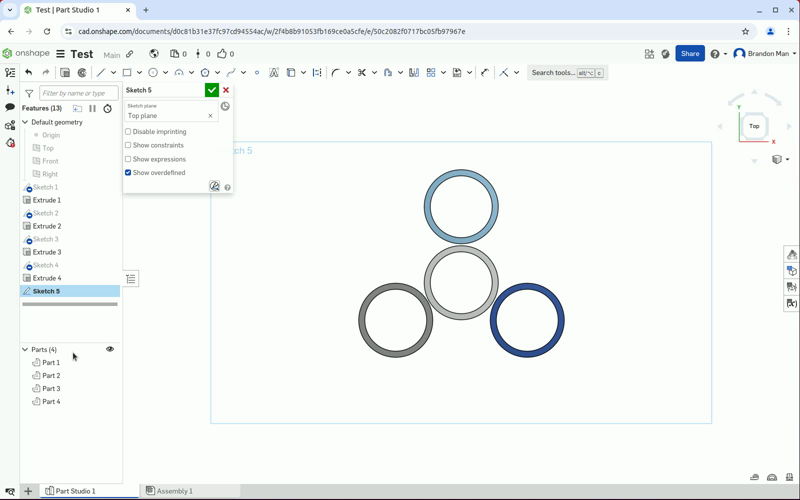
key(y)
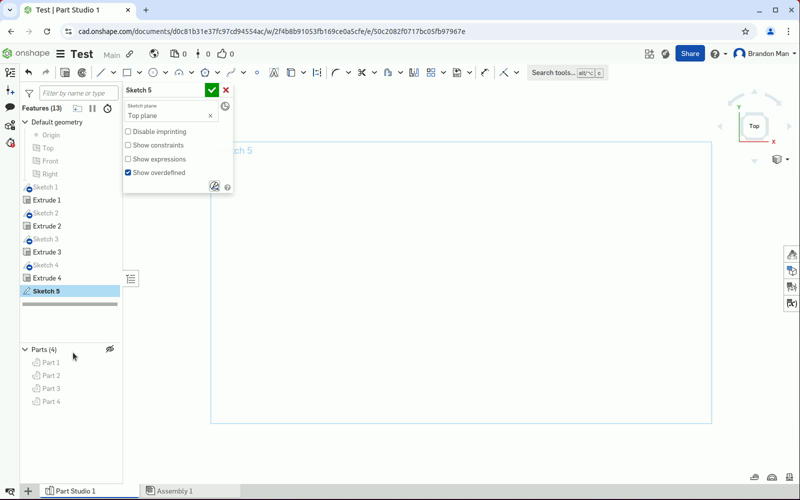
key(a)
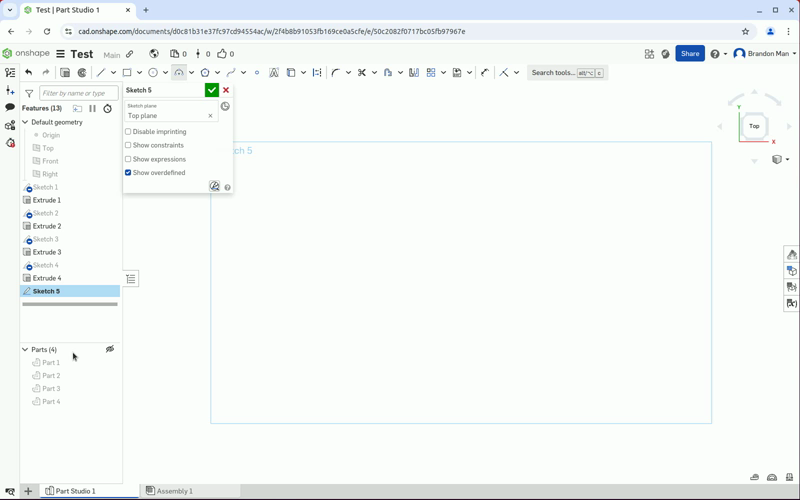
key_down(shift)
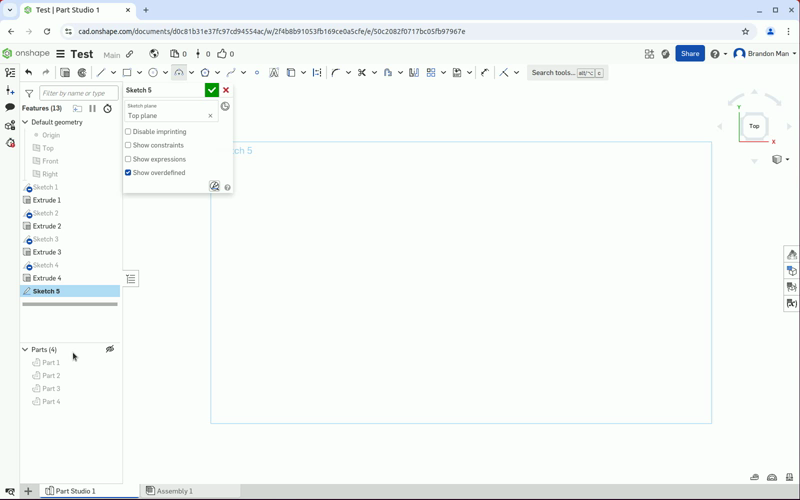
mouse_move(403, 285)
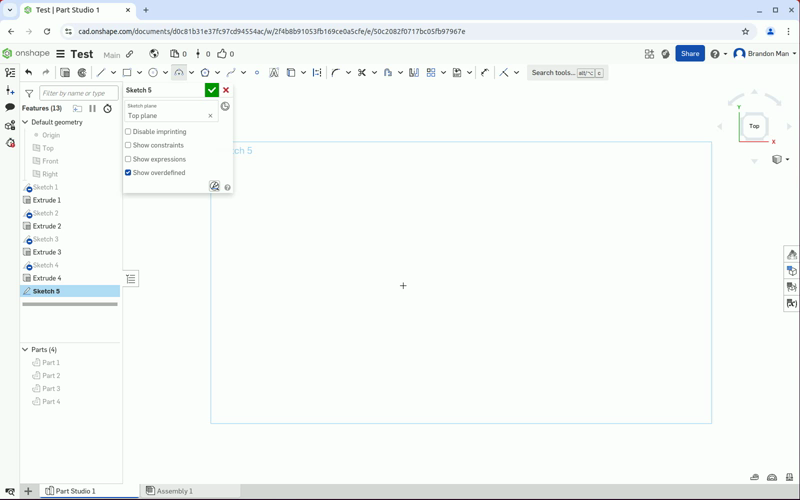
click(403, 285)
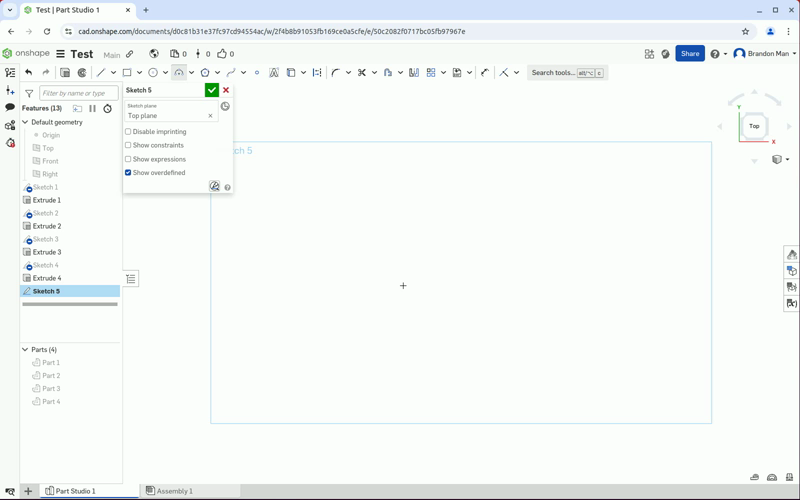
key_up(shift)
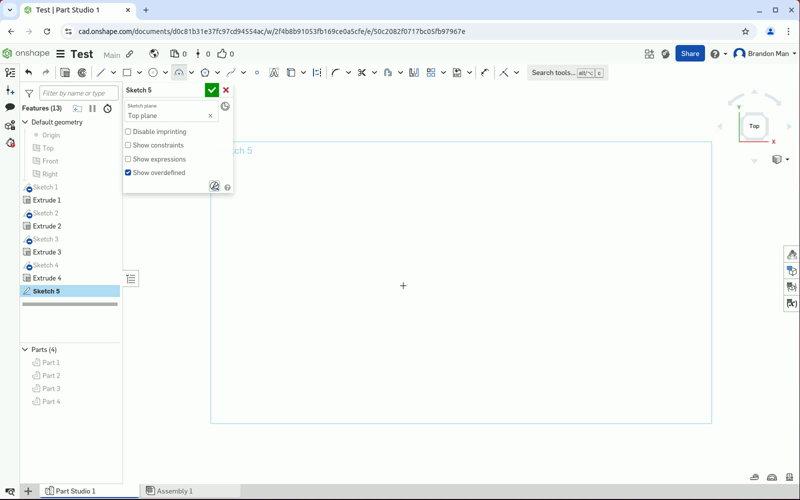
key_down(shift)
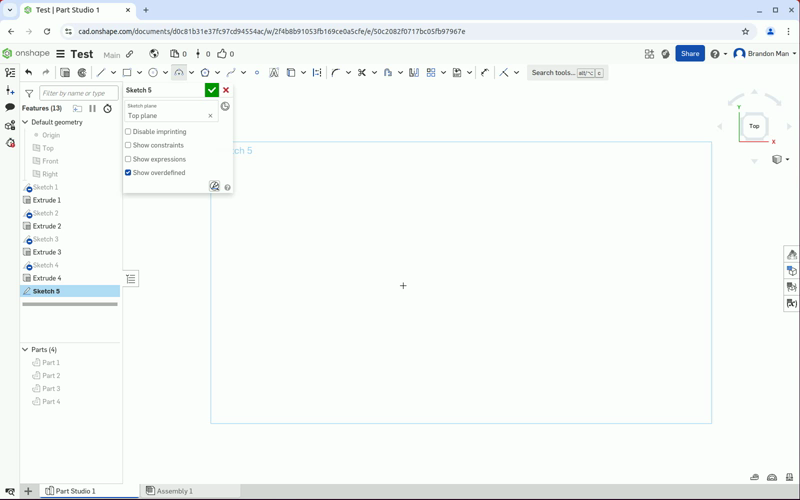
mouse_move(427, 337)
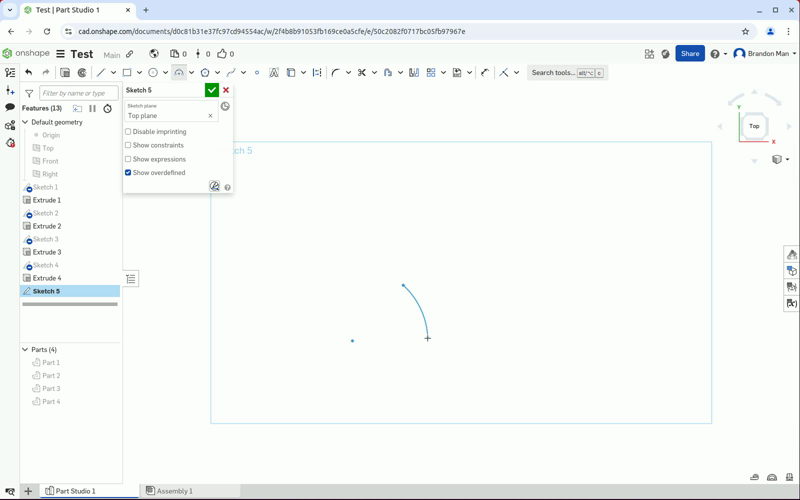
click(427, 337)
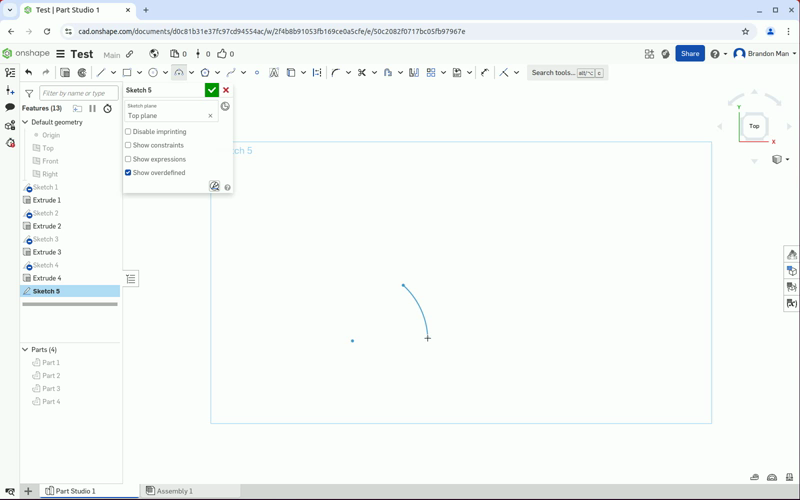
mouse_move(428, 305)
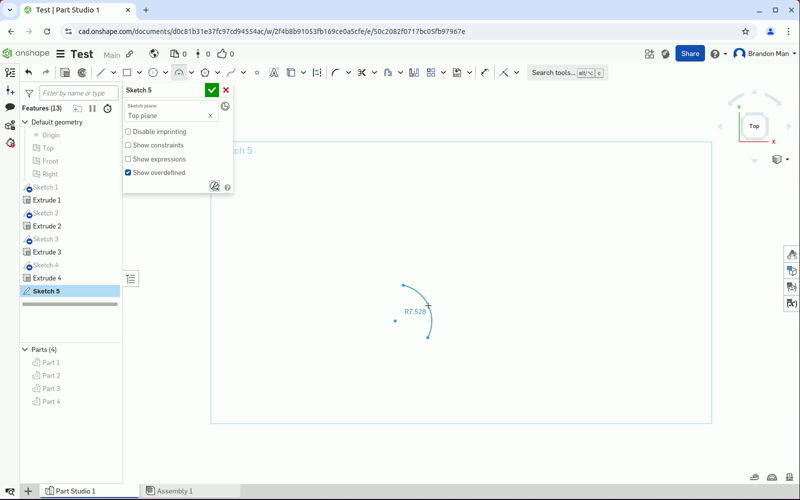
click(428, 305)
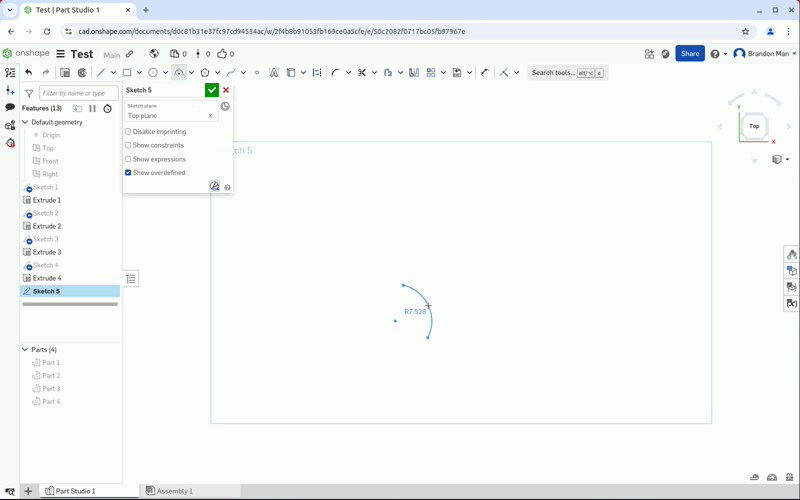
key_up(shift)
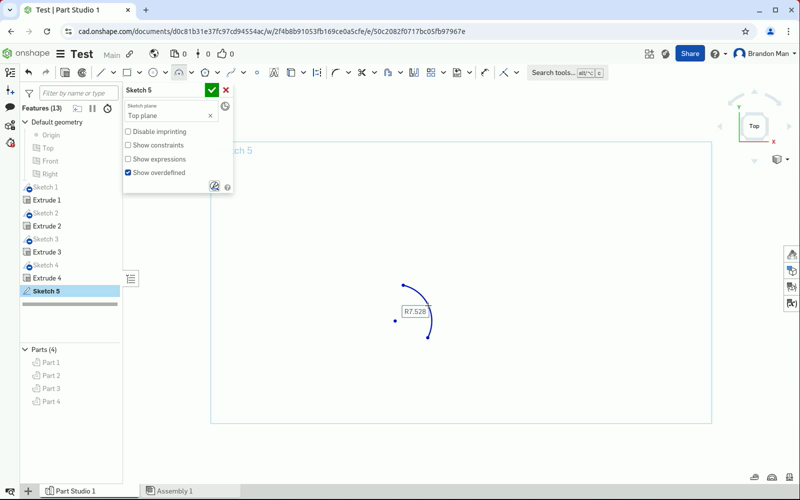
mouse_move(427, 337)
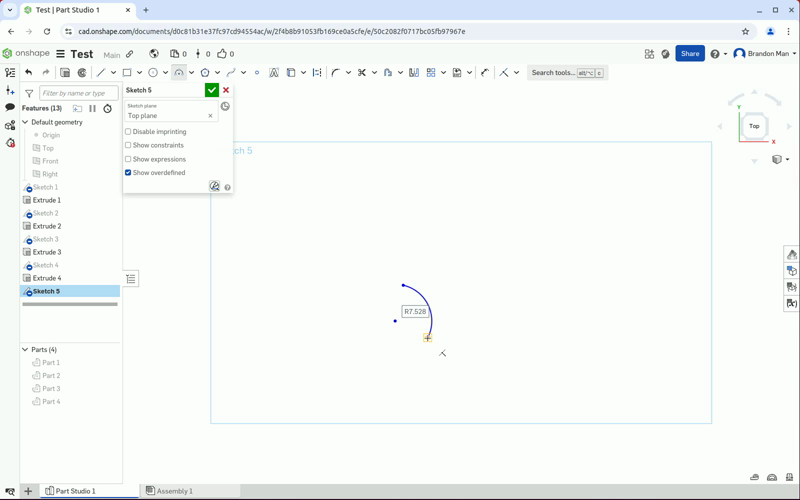
click(427, 337)
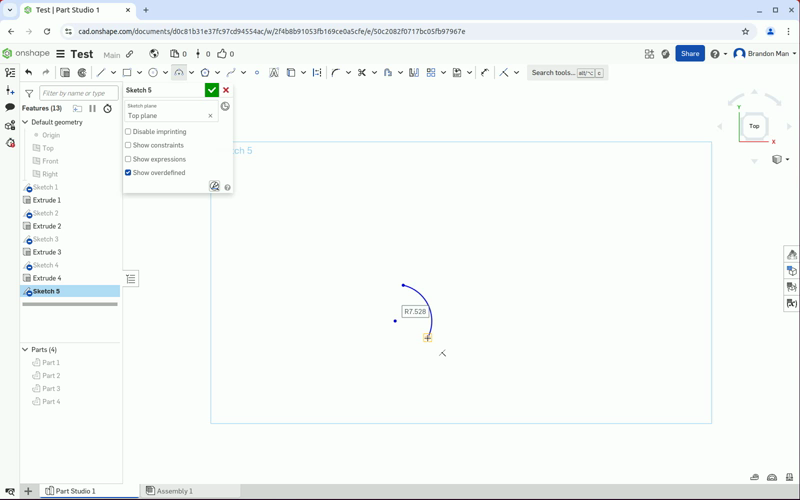
key_down(shift)
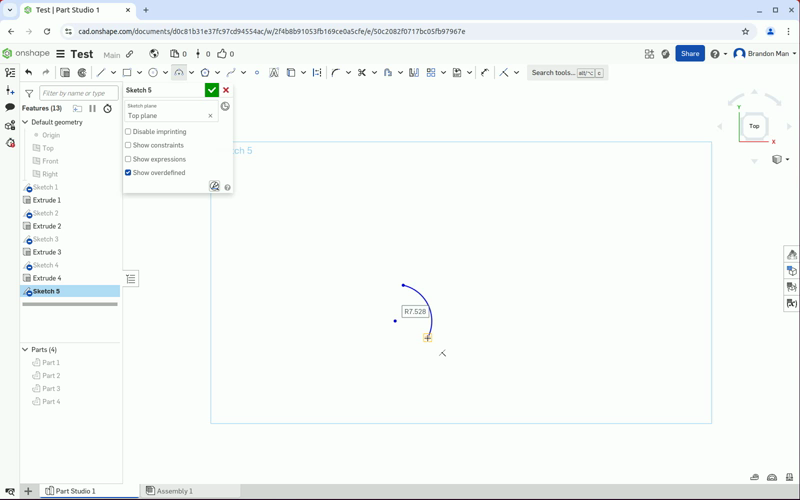
mouse_move(490, 330)
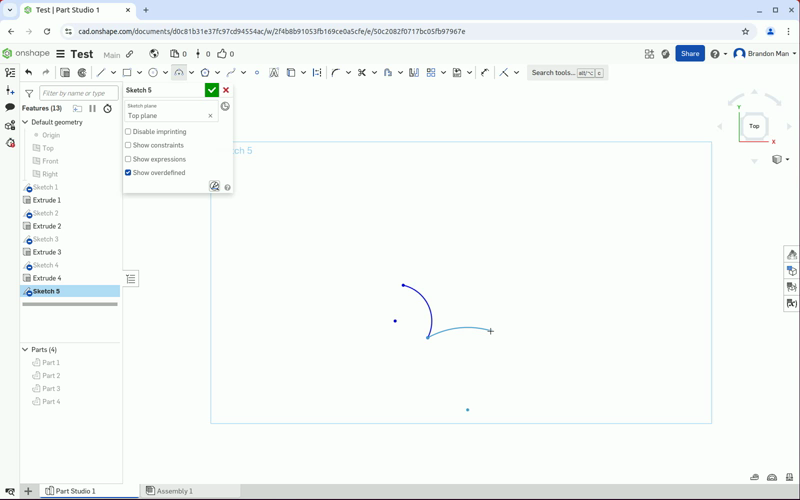
click(490, 330)
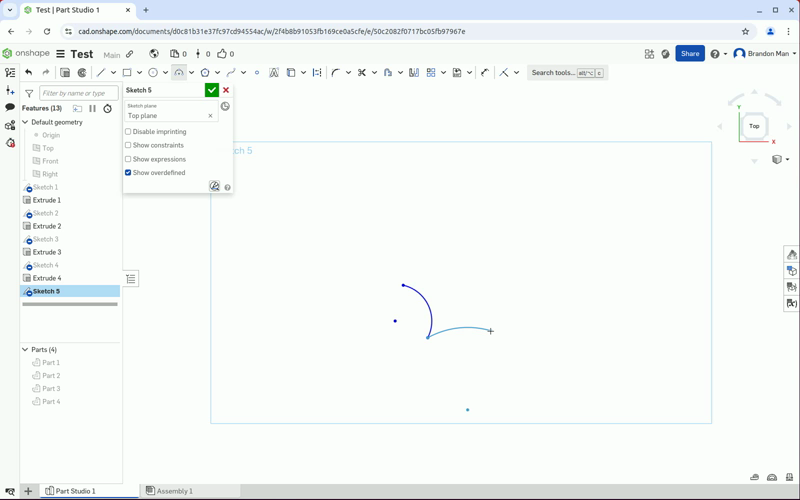
mouse_move(457, 320)
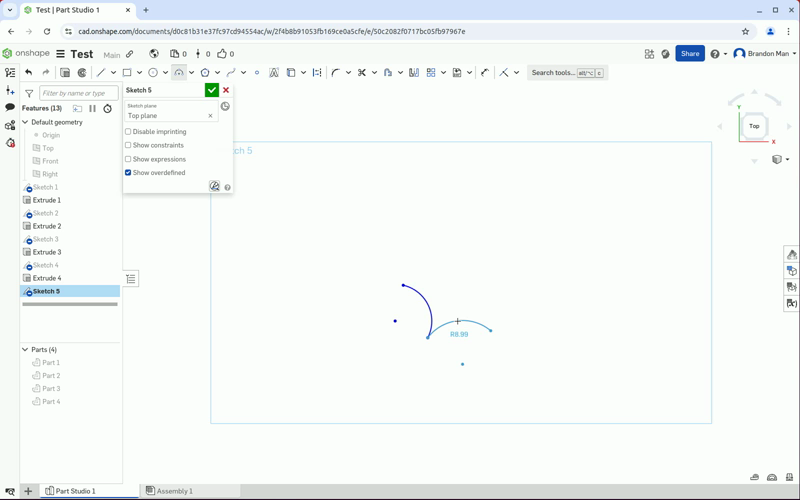
click(457, 320)
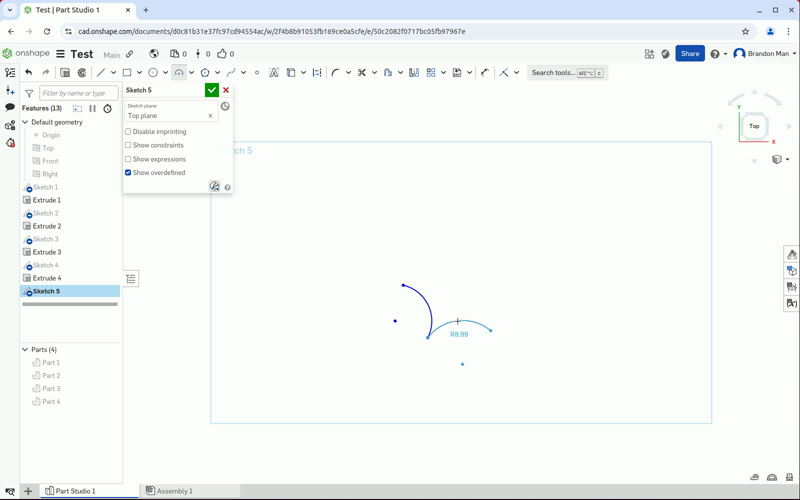
key_up(shift)
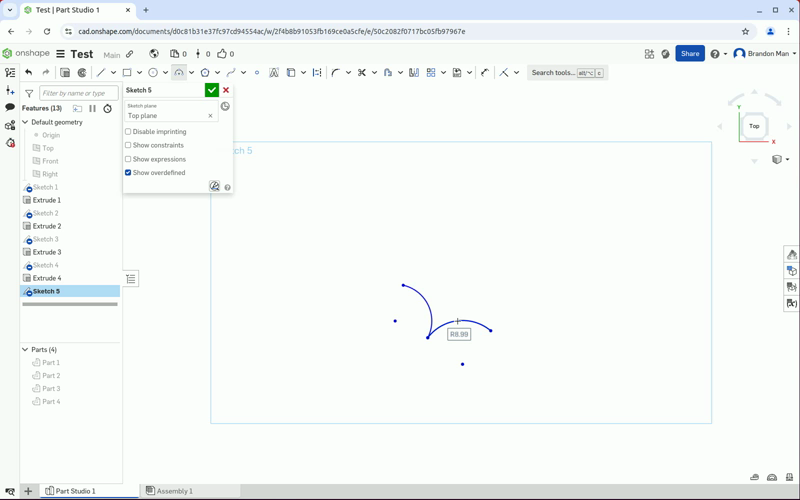
mouse_move(490, 330)
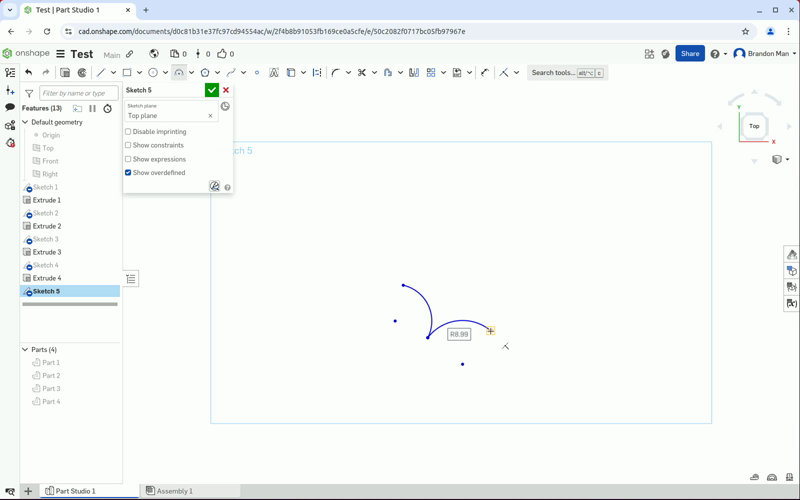
click(490, 330)
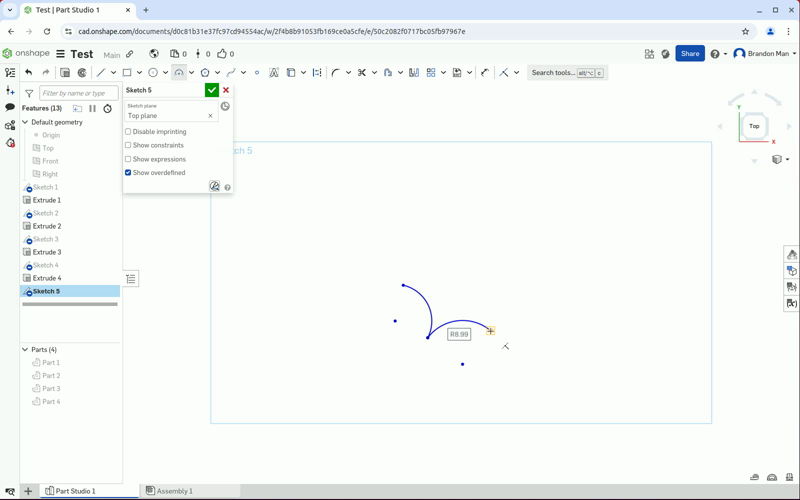
key_down(shift)
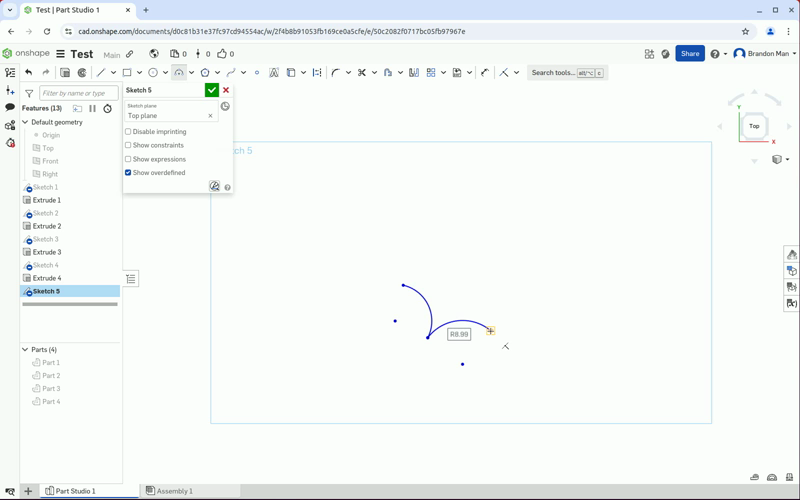
mouse_move(524, 284)
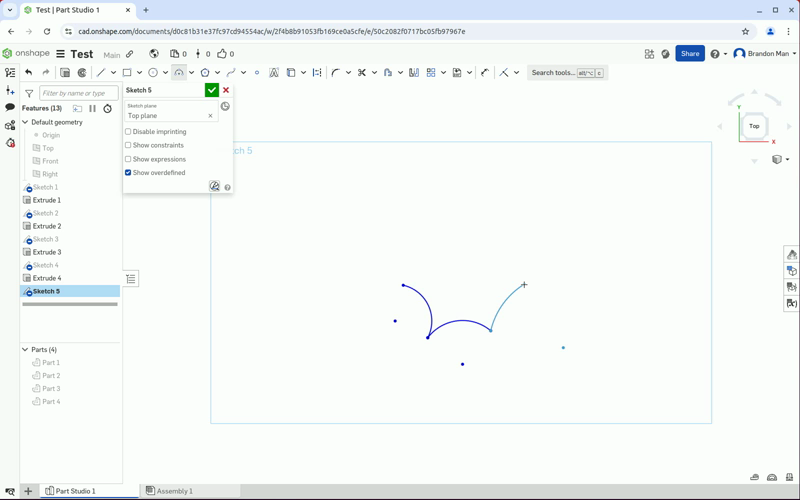
click(524, 284)
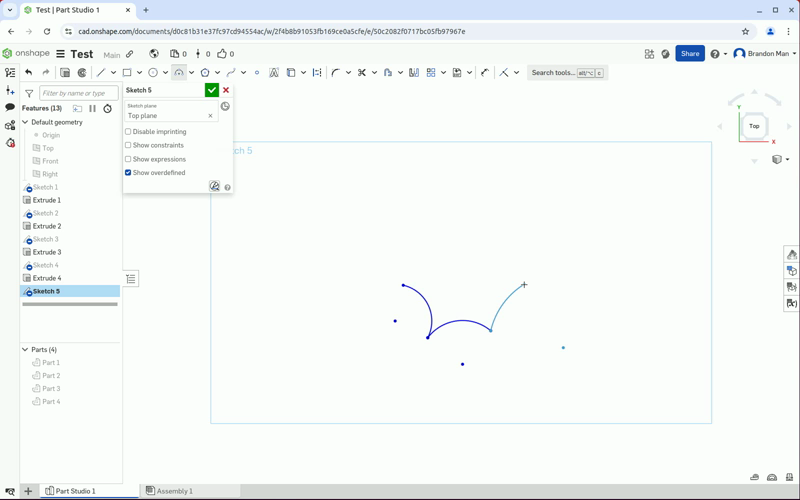
mouse_move(496, 299)
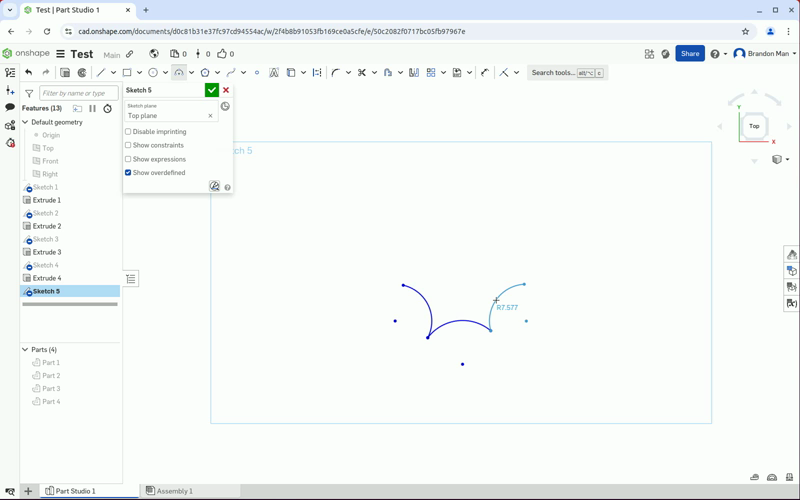
click(496, 299)
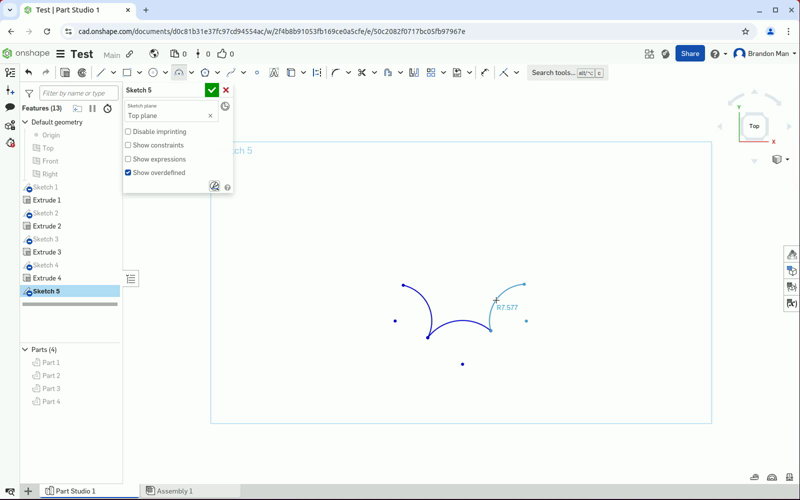
key_up(shift)
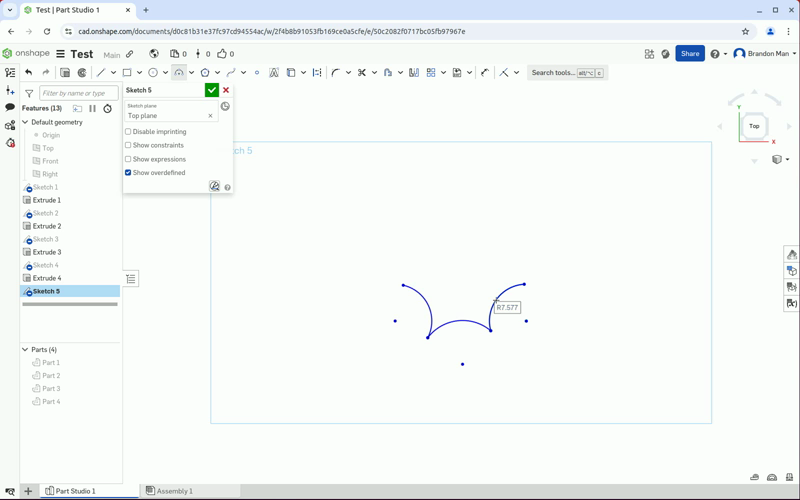
mouse_move(524, 284)
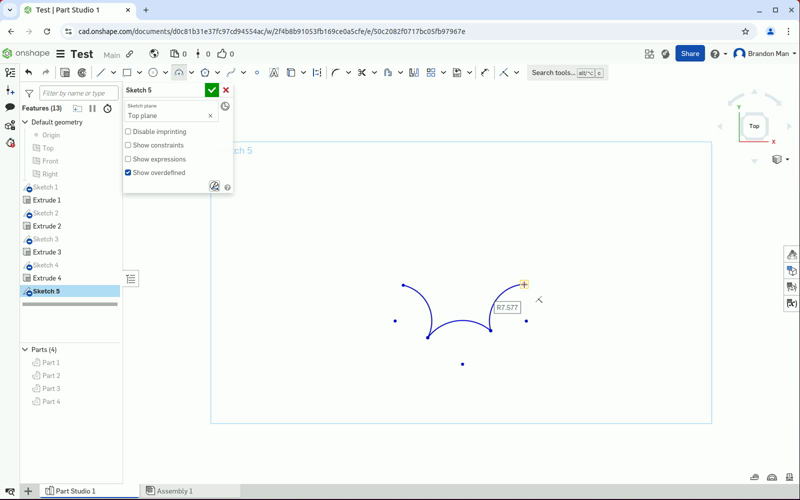
click(524, 284)
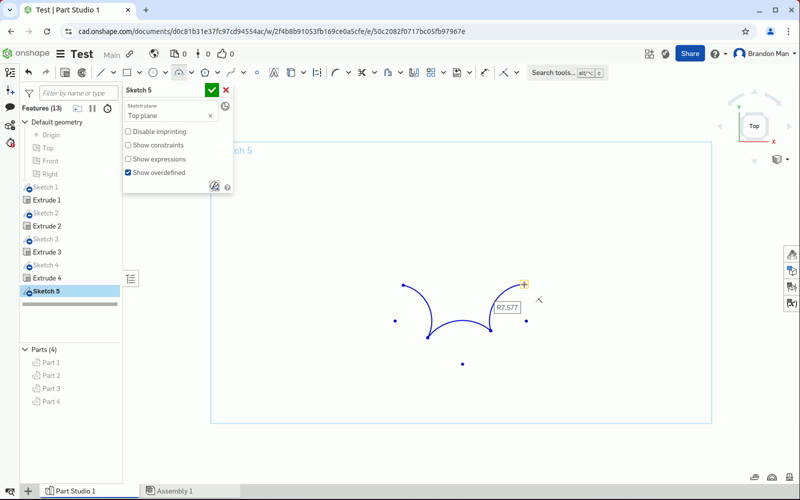
key_down(shift)
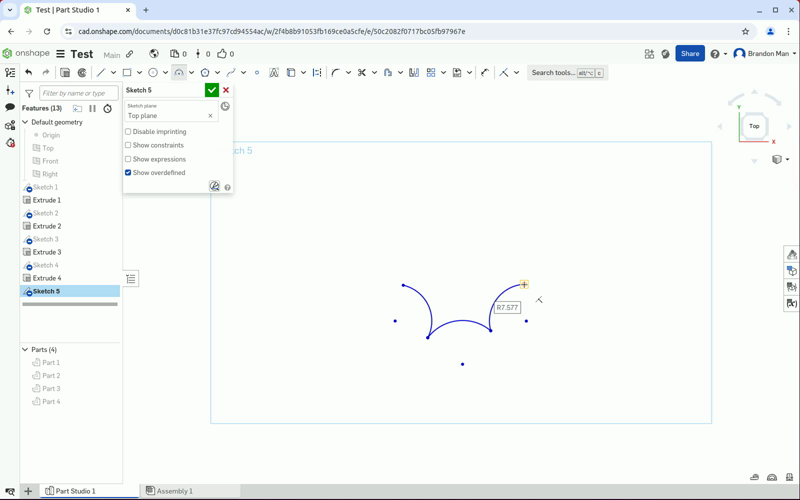
mouse_move(487, 231)
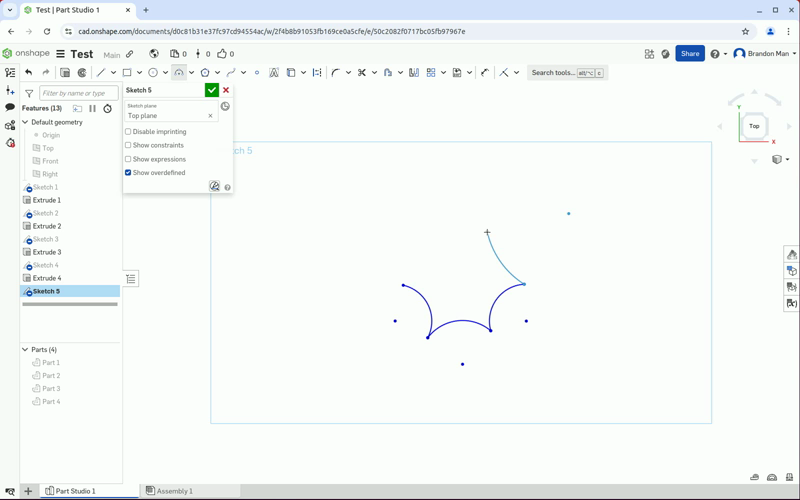
click(487, 231)
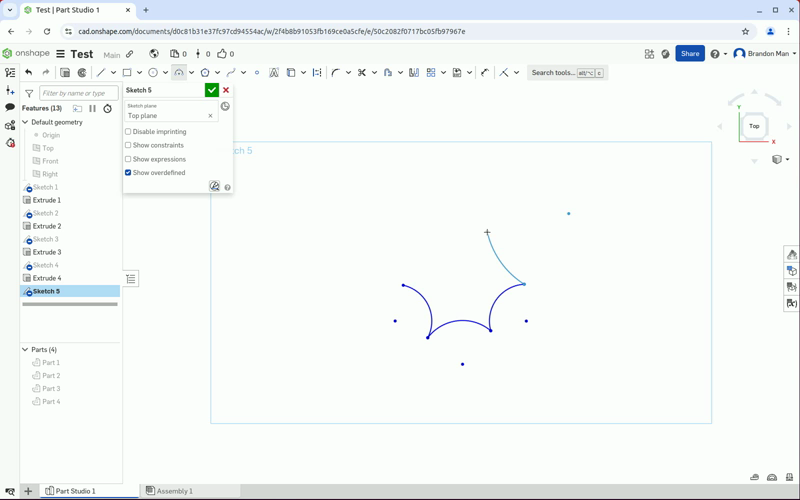
mouse_move(494, 265)
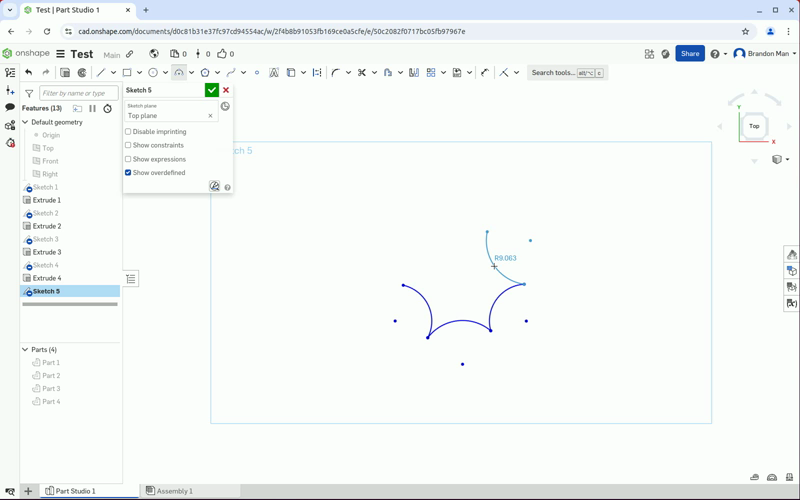
click(494, 265)
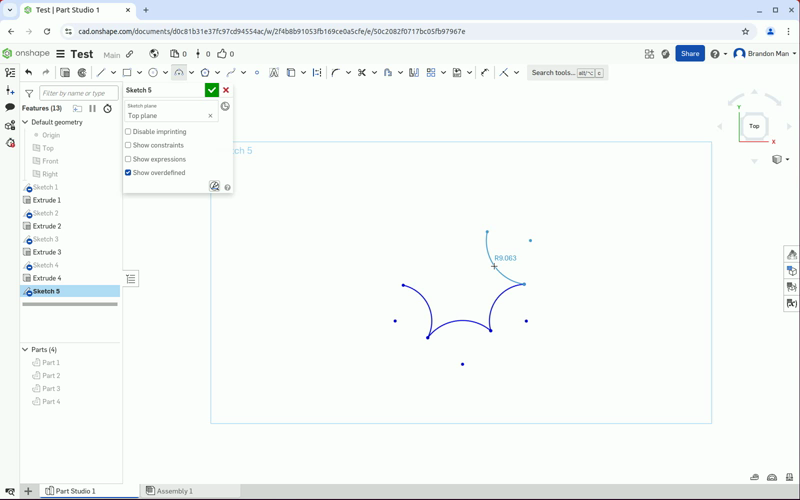
key_up(shift)
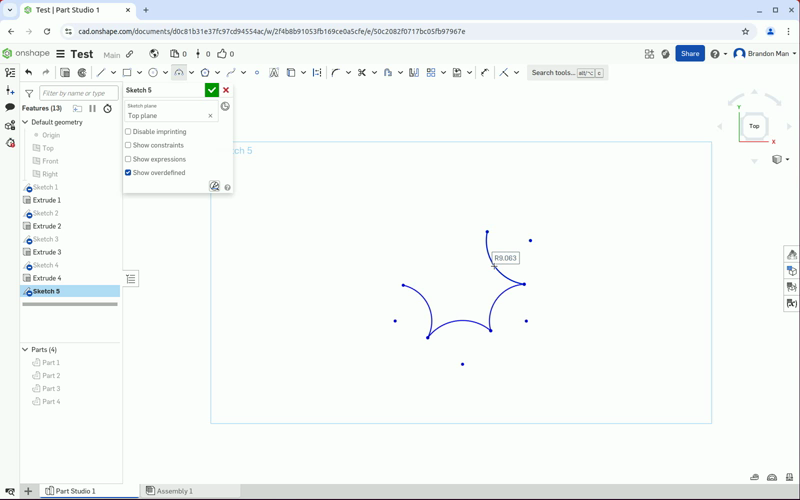
mouse_move(487, 231)
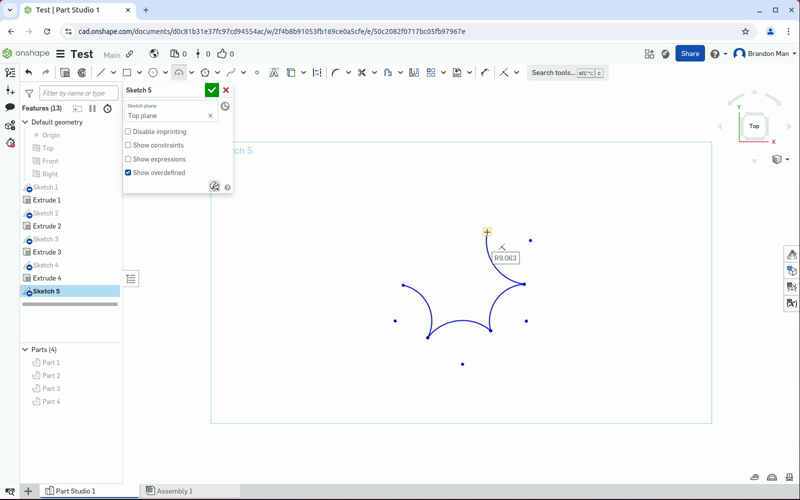
click(487, 231)
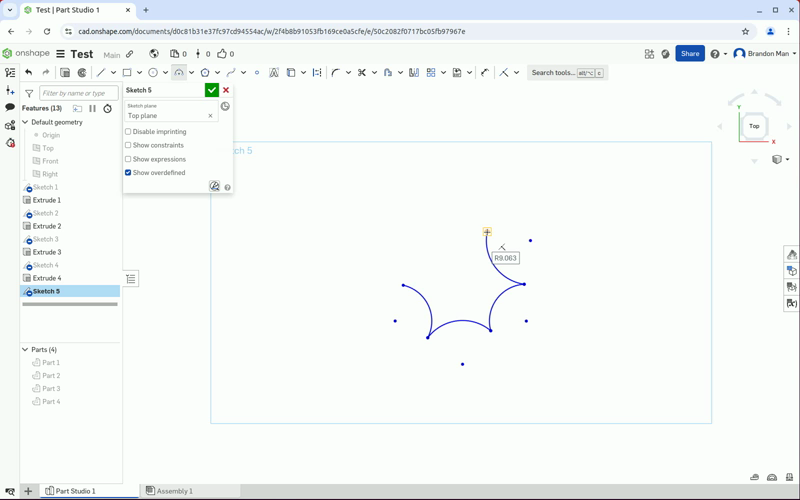
key_down(shift)
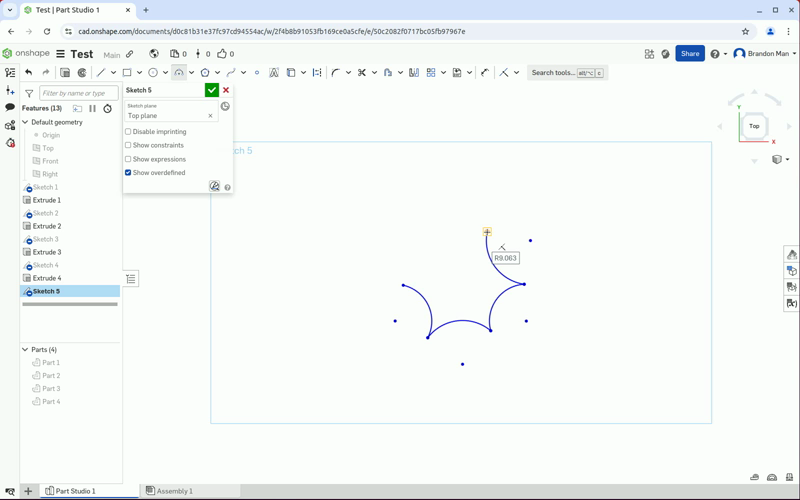
mouse_move(429, 226)
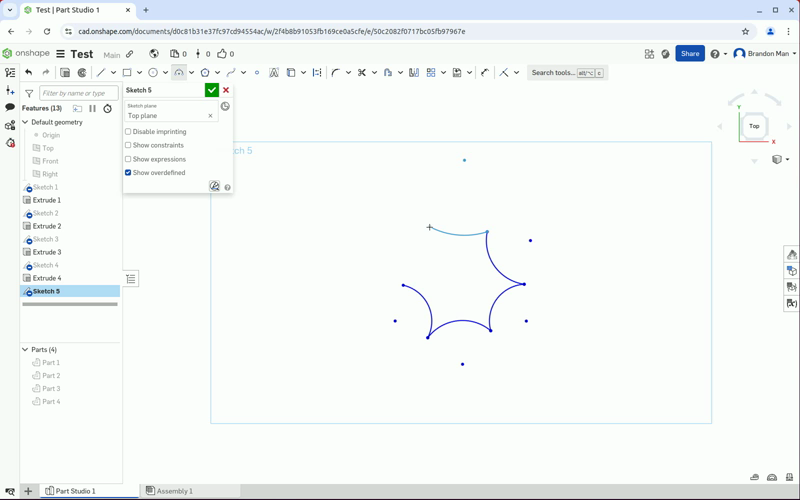
click(429, 226)
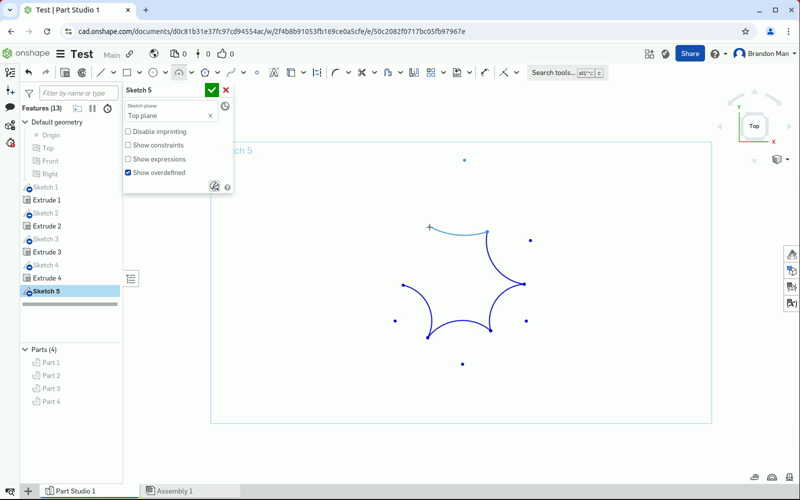
mouse_move(457, 243)
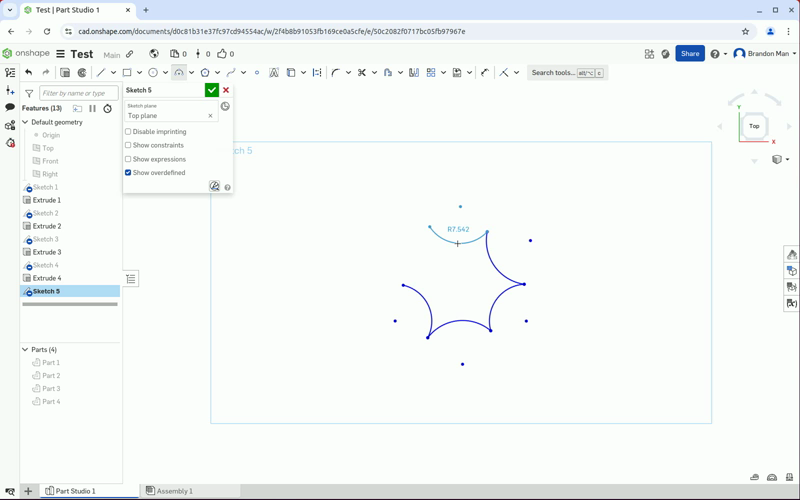
click(457, 243)
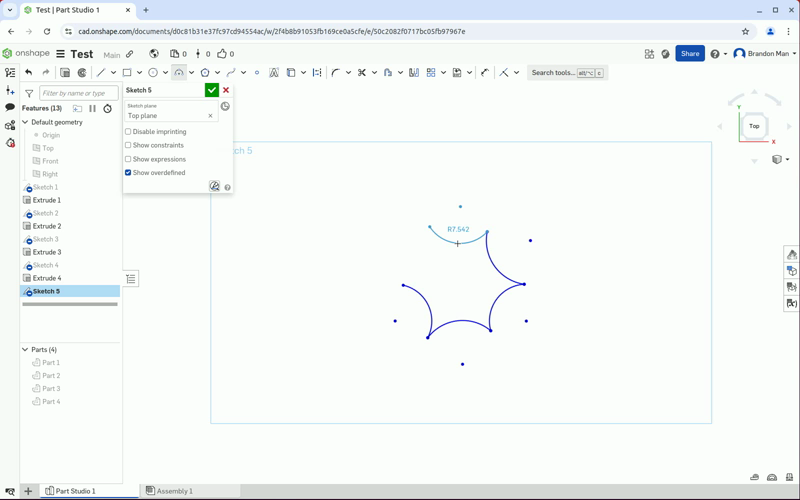
key_up(shift)
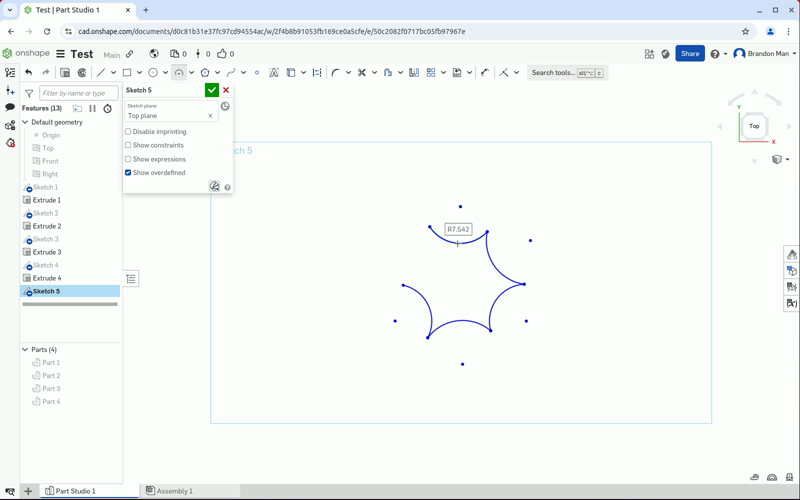
mouse_move(429, 226)
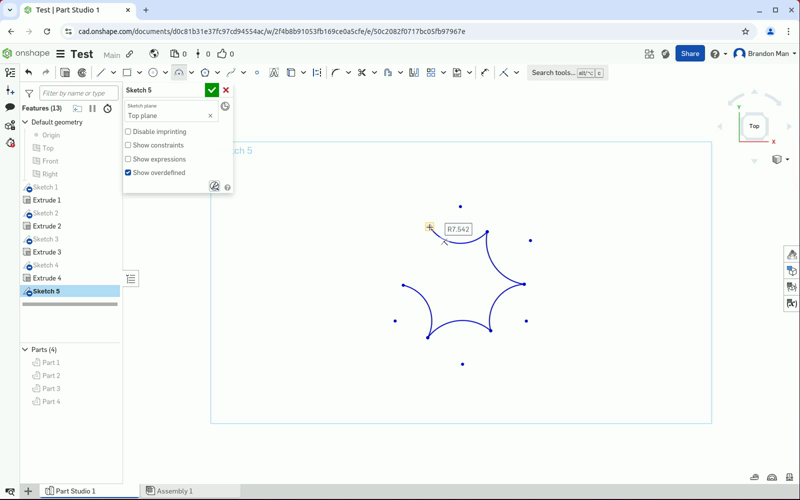
click(429, 226)
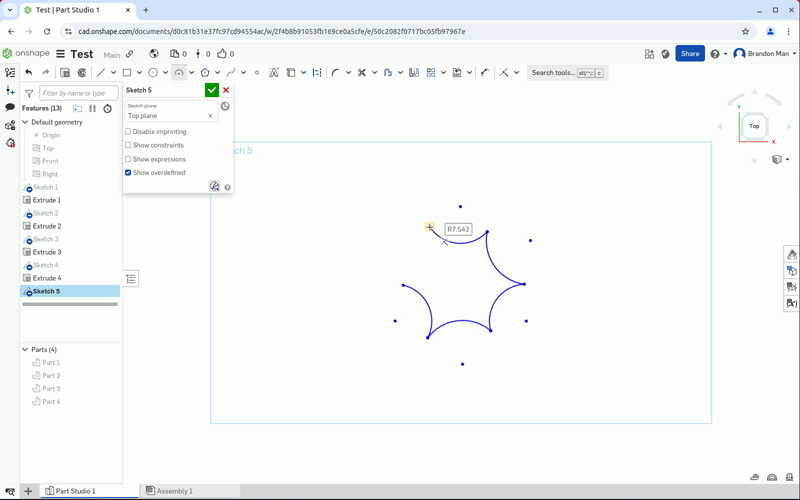
mouse_move(403, 285)
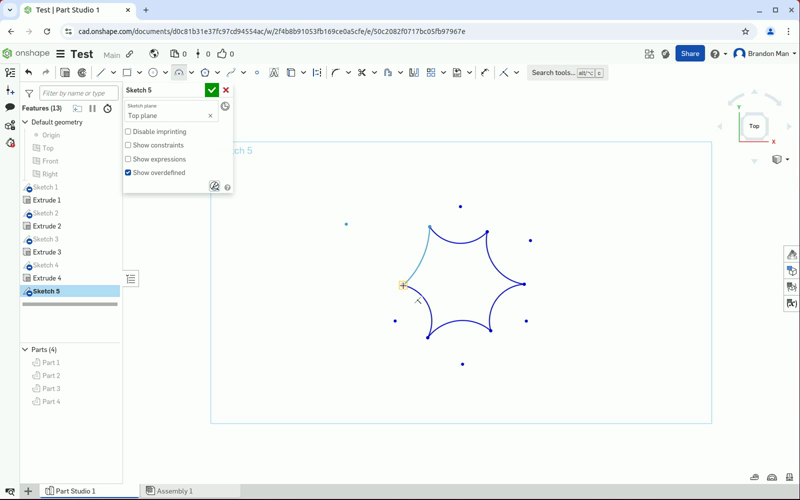
click(403, 285)
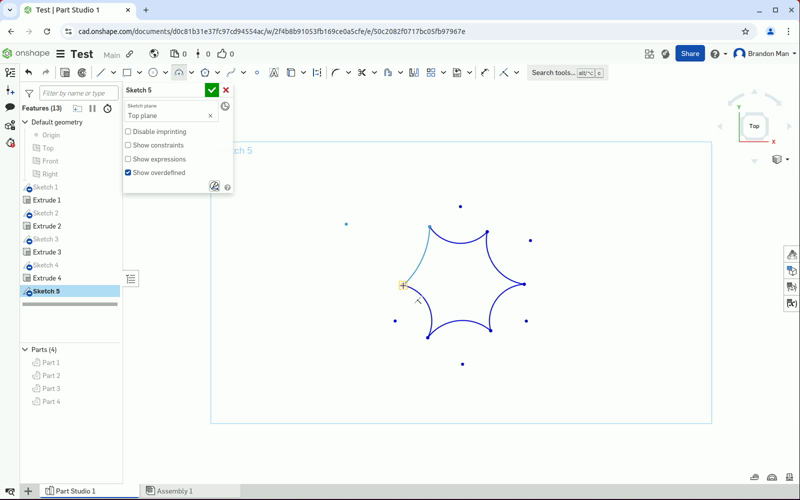
key_down(shift)
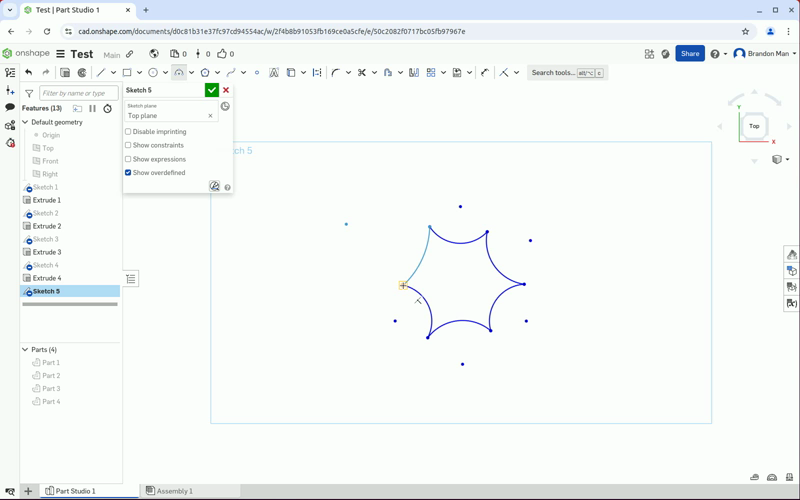
mouse_move(429, 261)
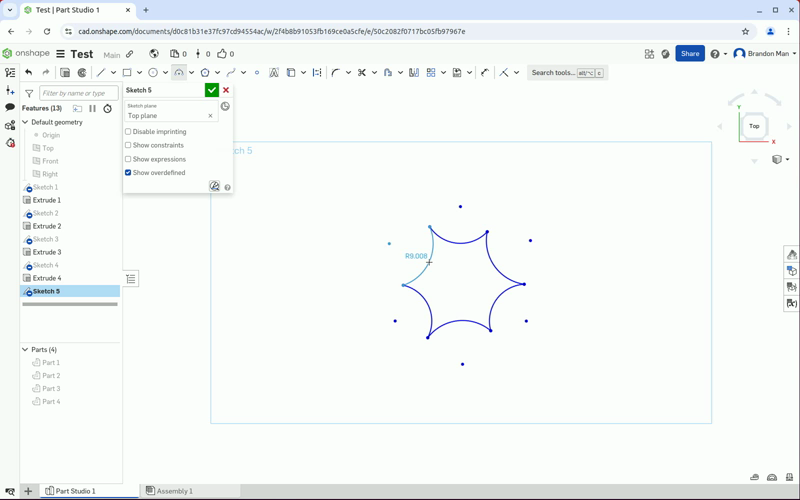
click(429, 261)
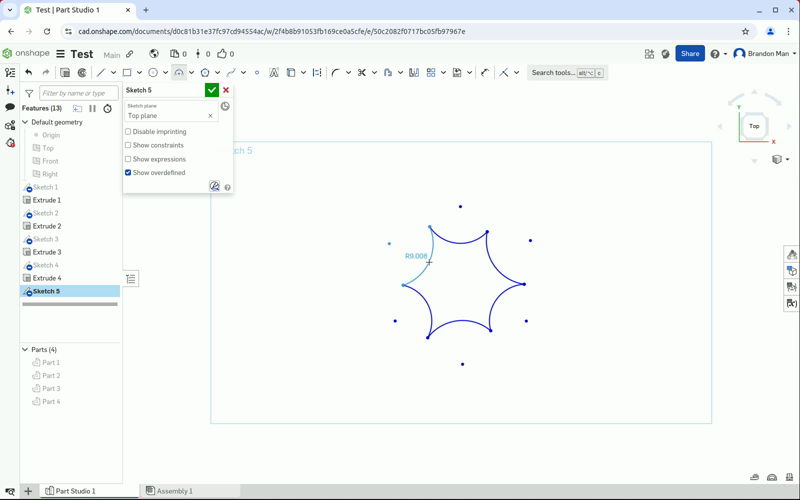
key_up(shift)
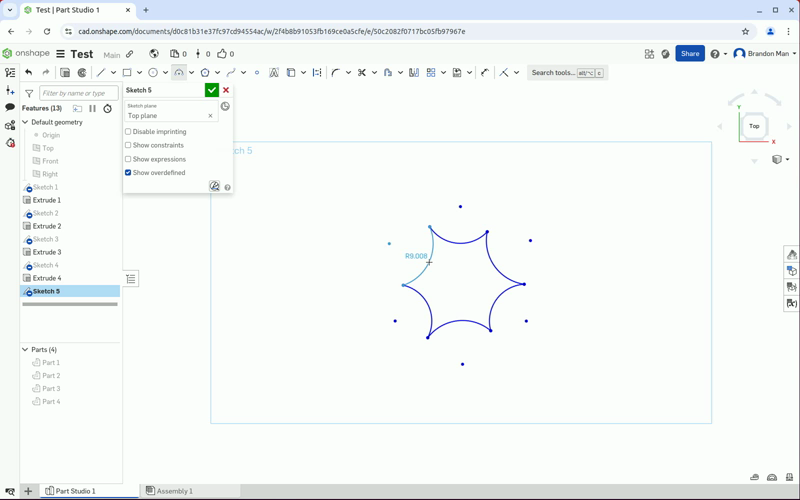
key(esc)
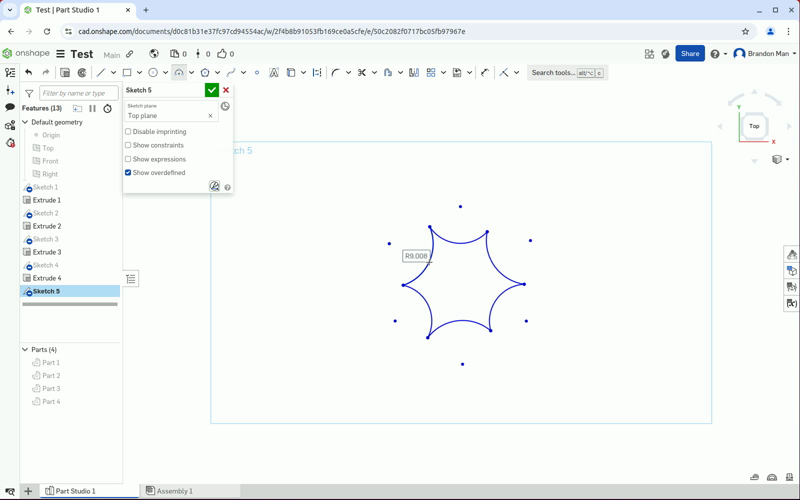
key(c)
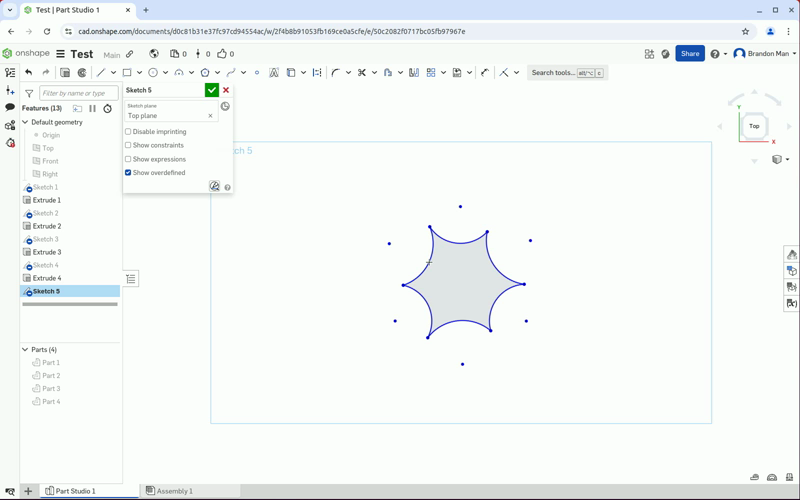
key_down(shift)
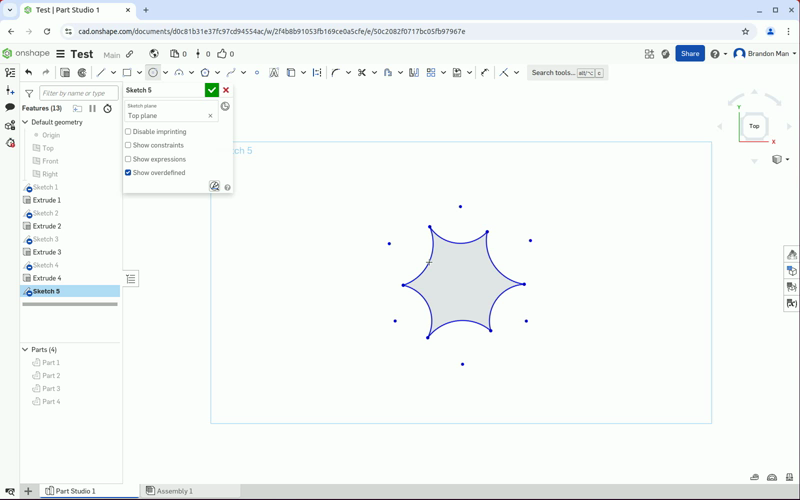
mouse_move(460, 282)
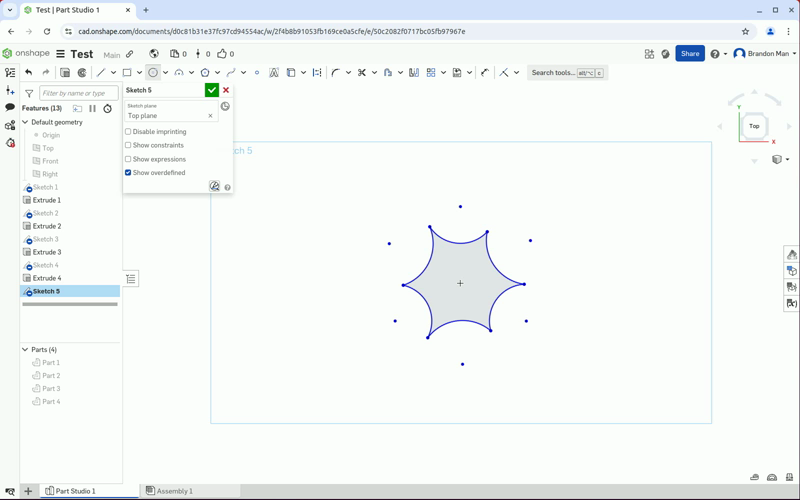
click(460, 282)
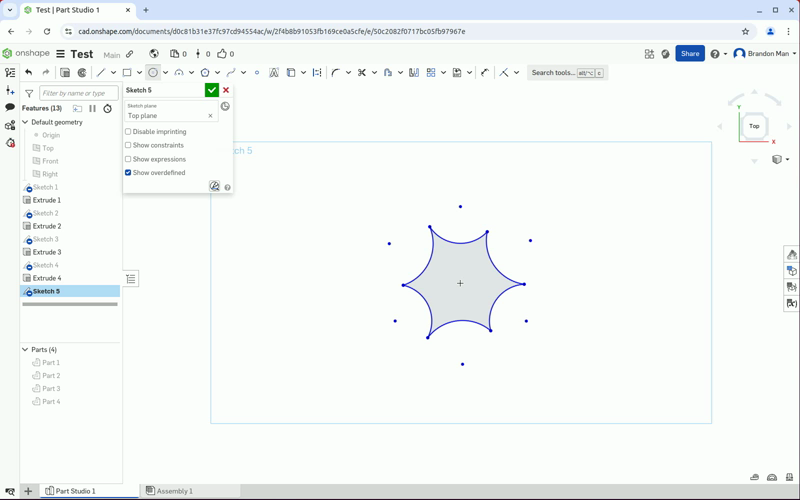
key_up(shift)
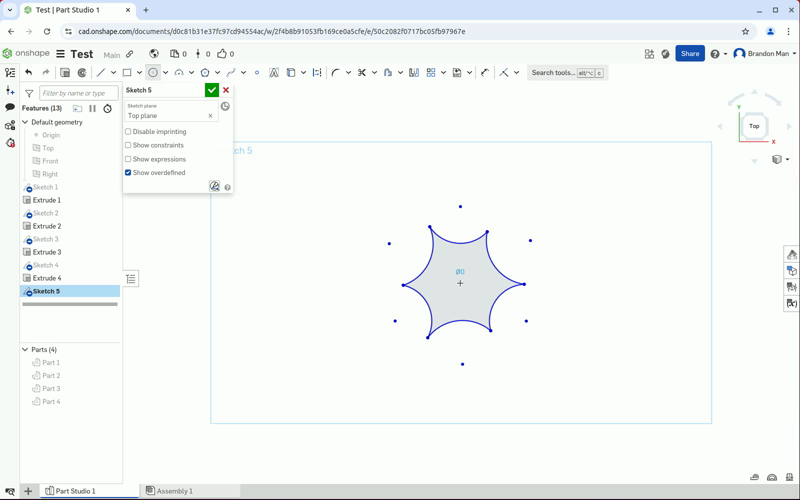
mouse_move(497, 282)
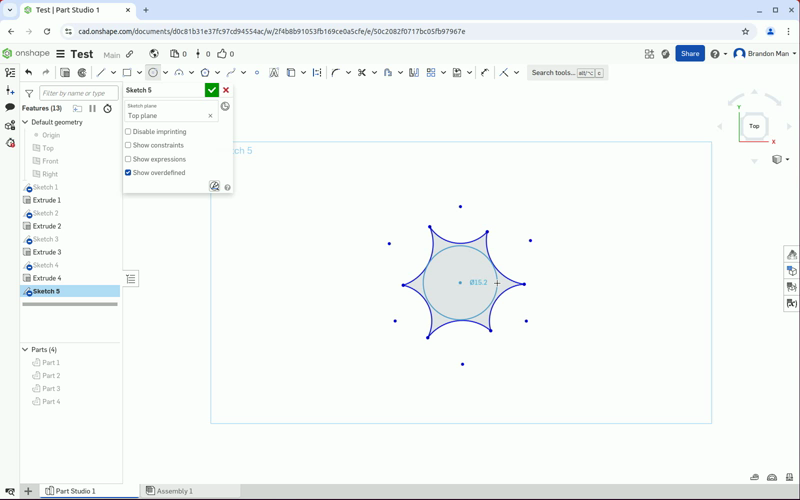
click(497, 282)
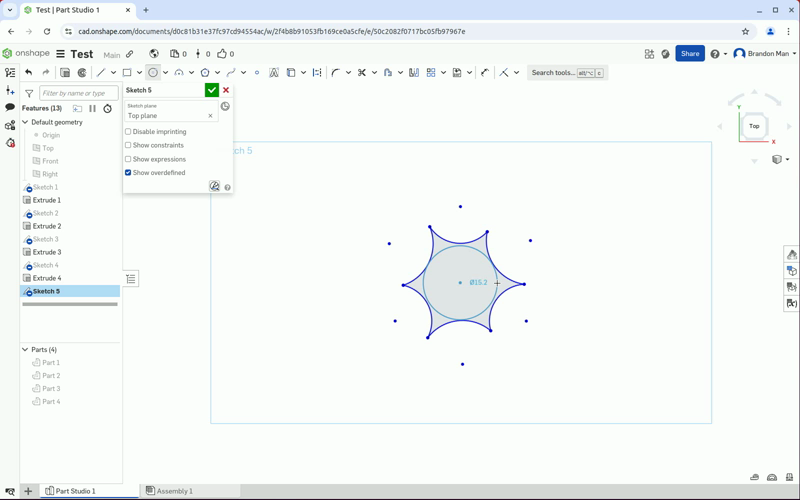
key(esc)
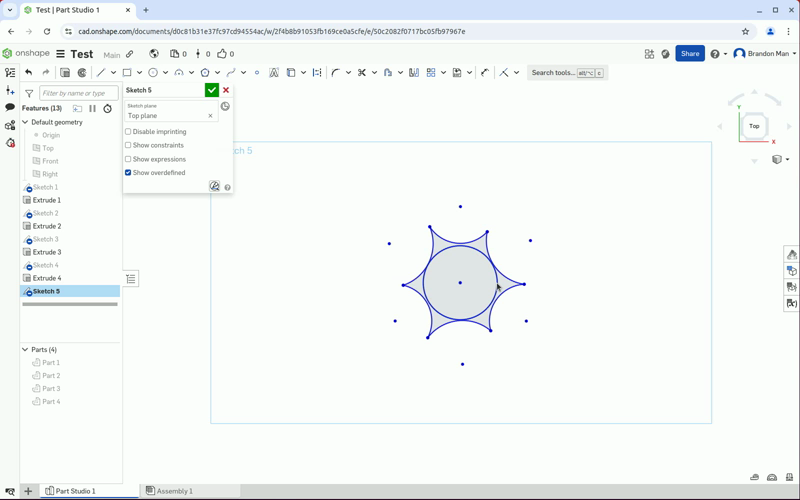
mouse_move(446, 255)
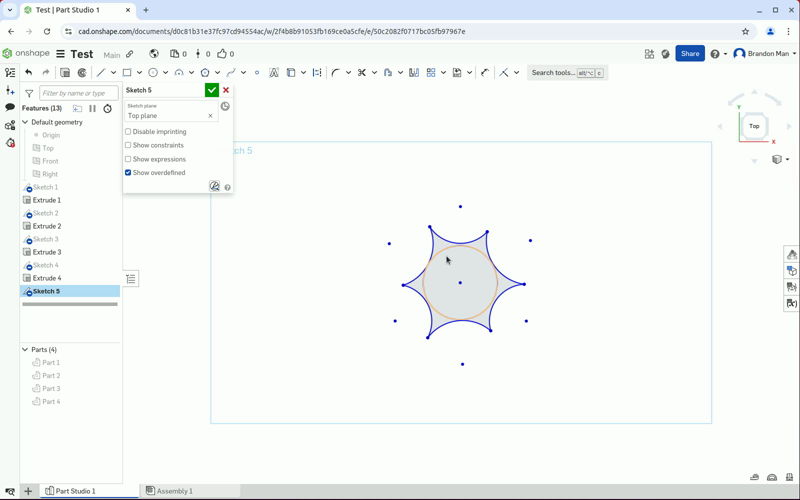
scroll(6)
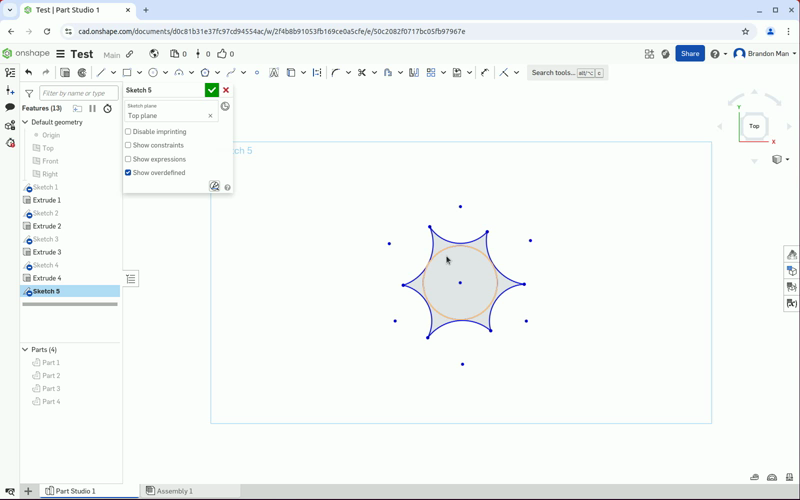
scroll(6)
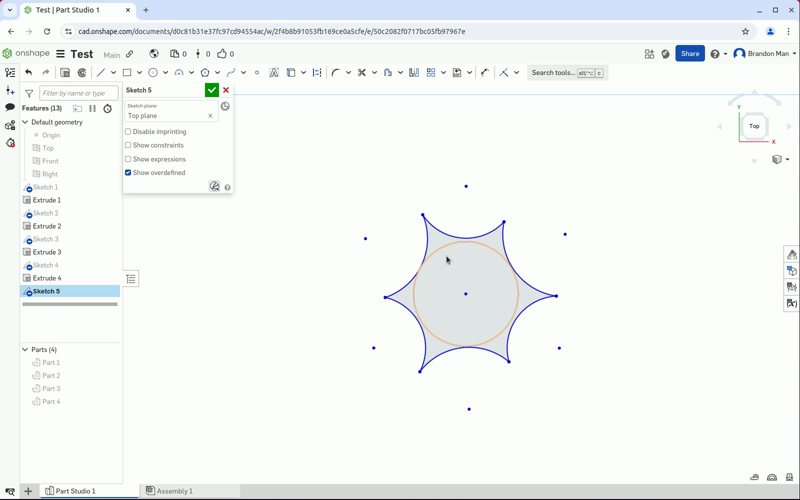
scroll(6)
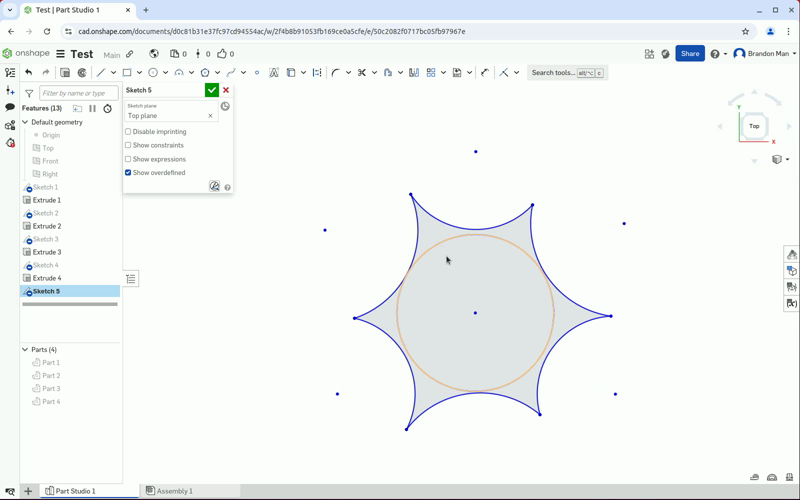
scroll(6)
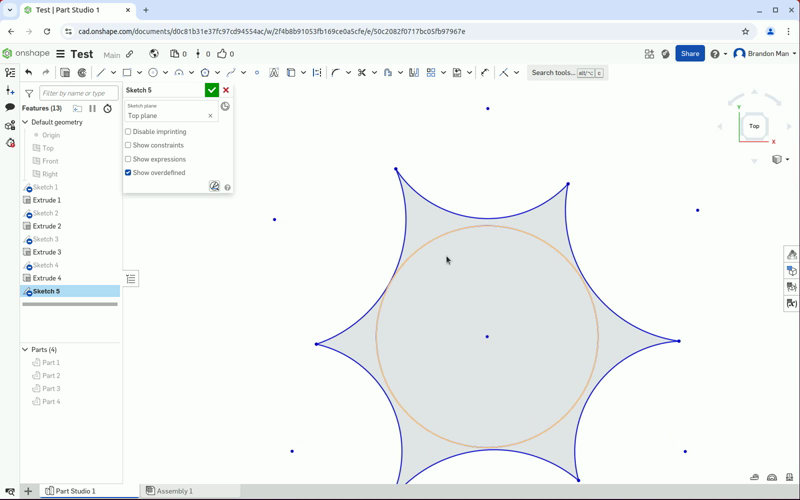
scroll(6)
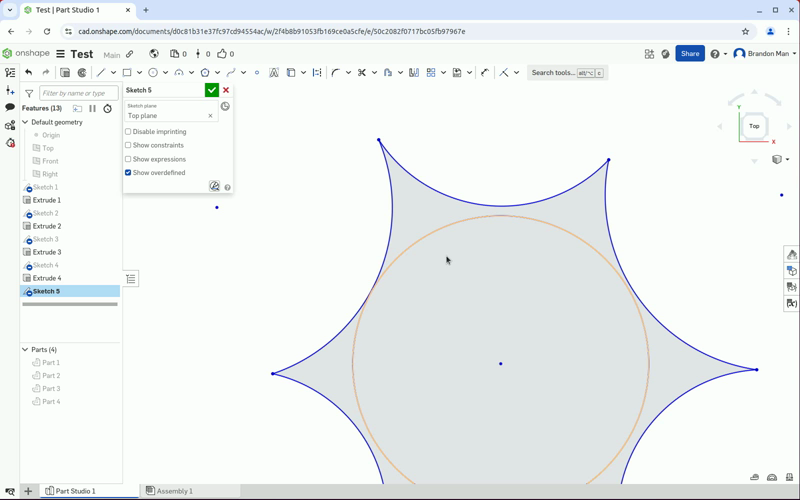
scroll(6)
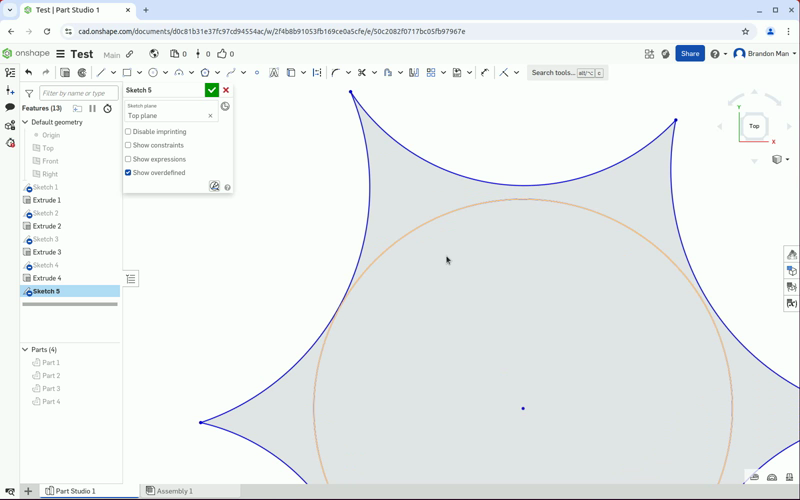
scroll(6)
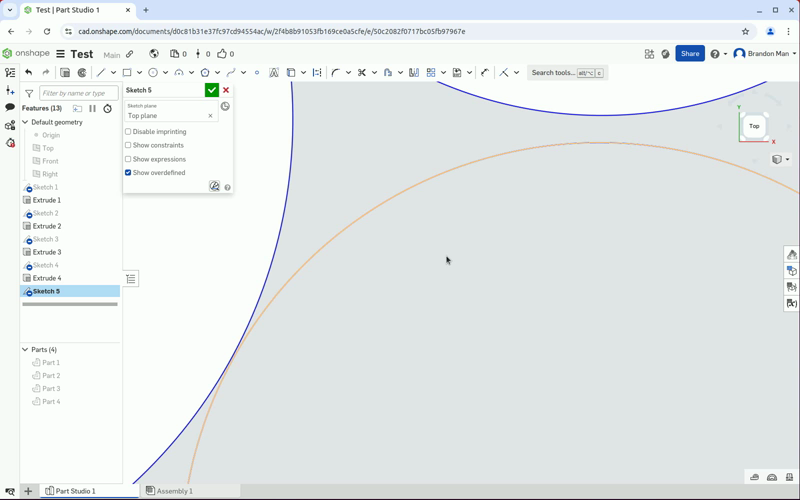
click(446, 255)
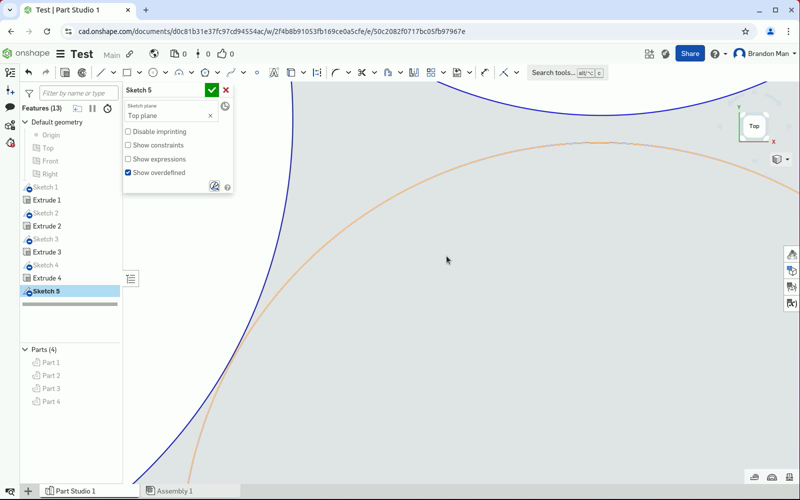
scroll(-6)
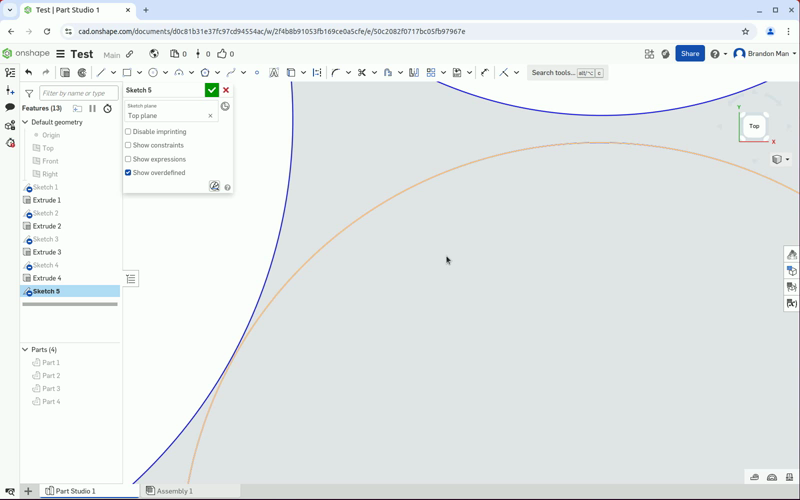
scroll(-6)
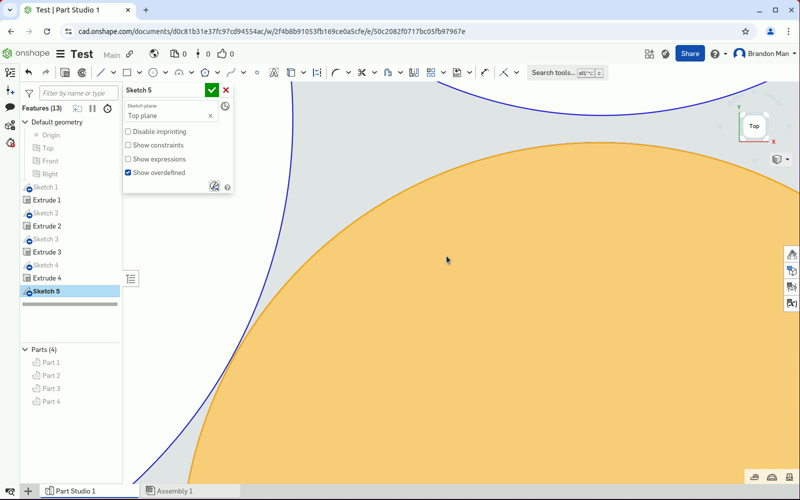
scroll(-6)
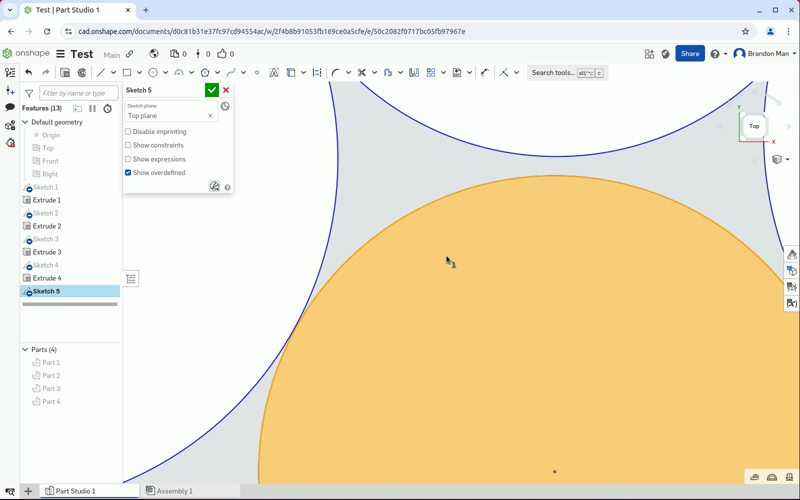
scroll(-6)
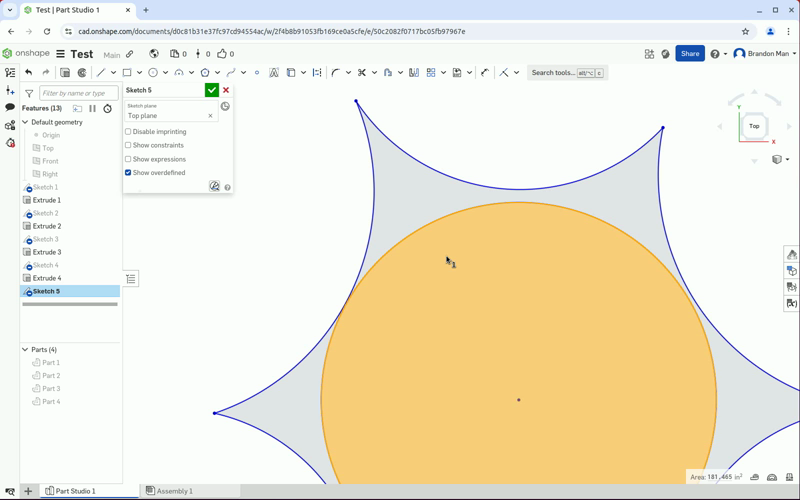
scroll(-6)
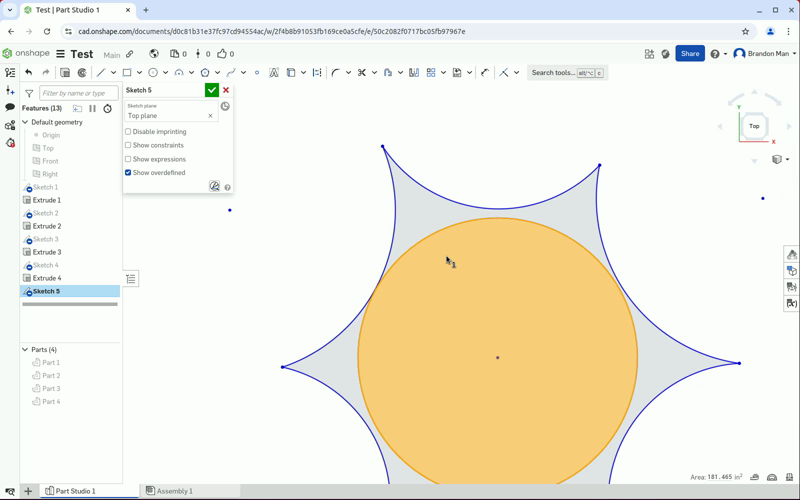
scroll(-6)
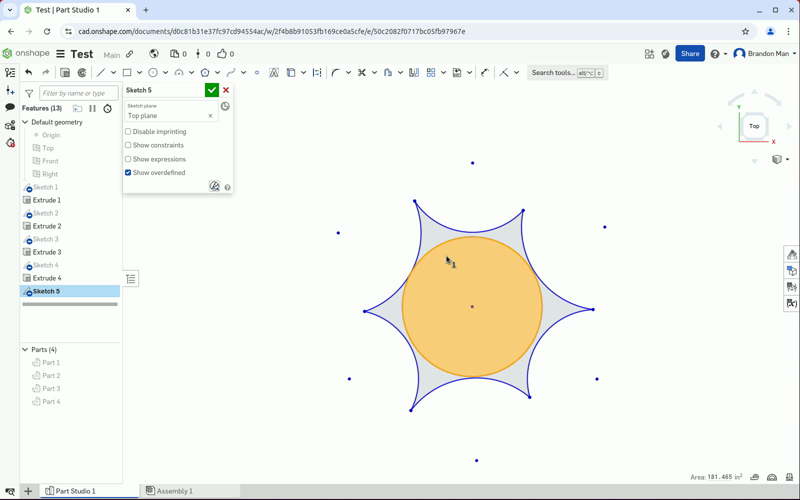
scroll(-6)
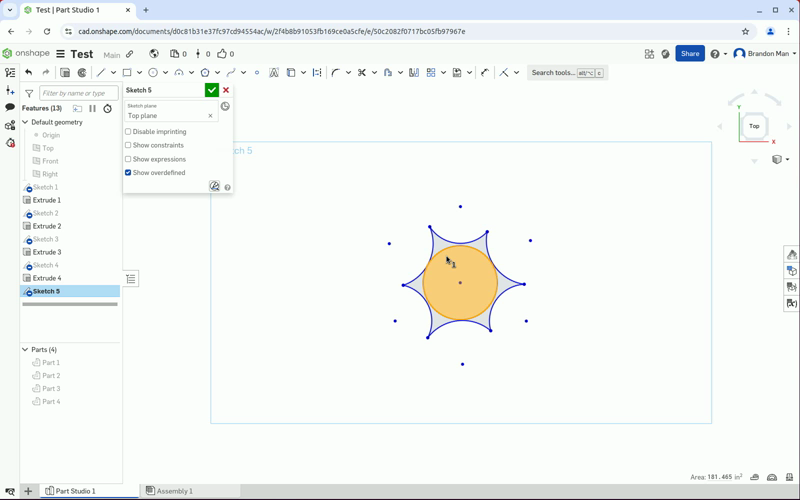
mouse_move(73, 352)
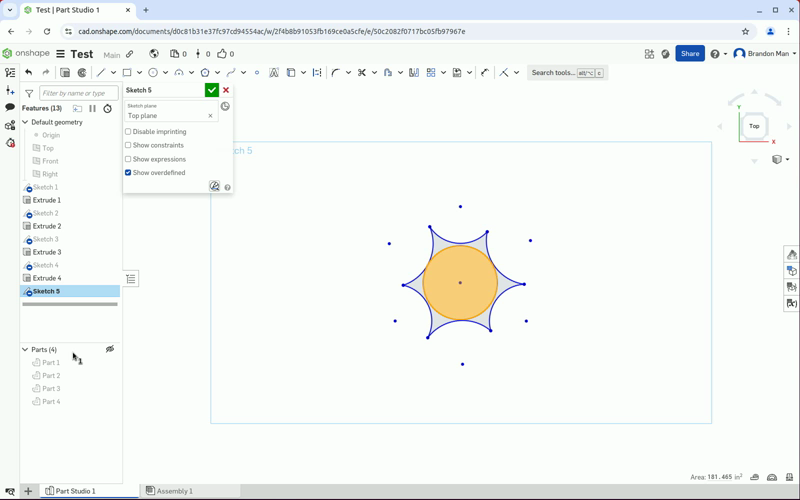
key(shift+y)
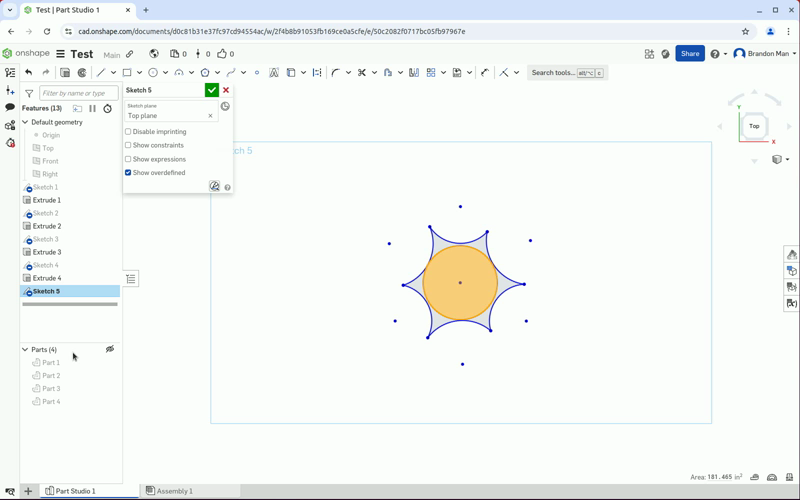
key(shift+e)
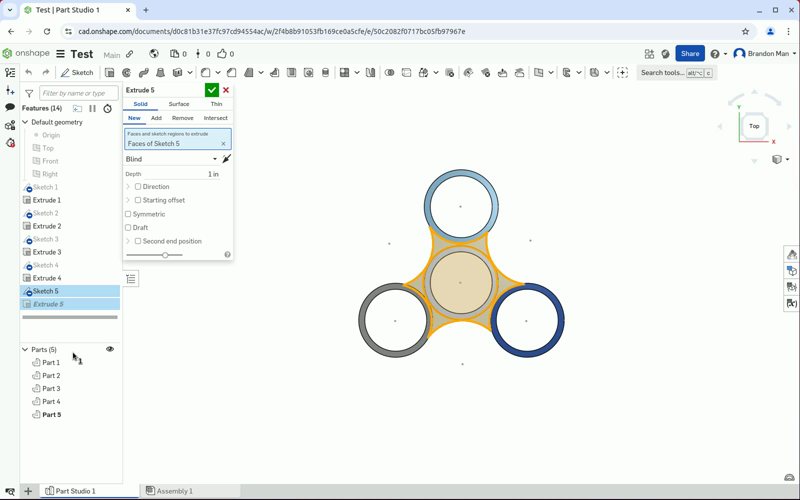
mouse_move(143, 106)
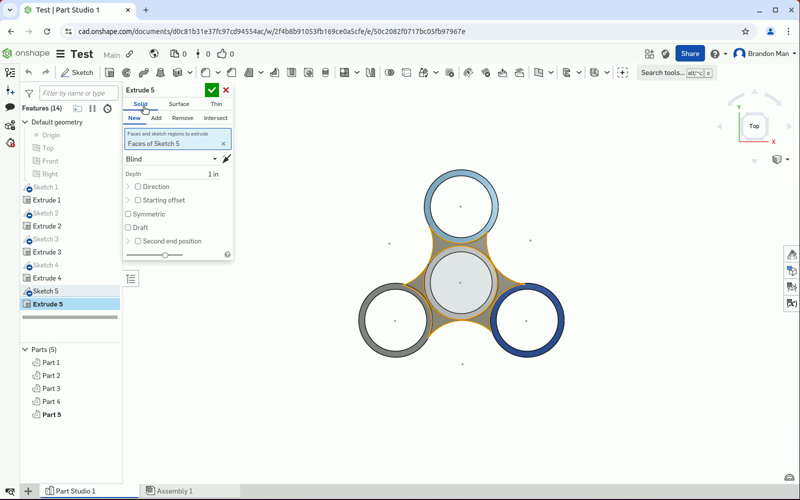
click(143, 106)
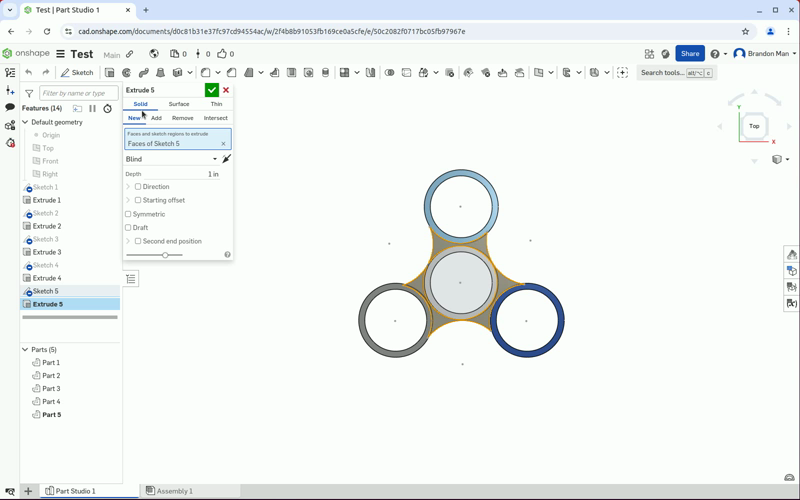
mouse_move(137, 120)
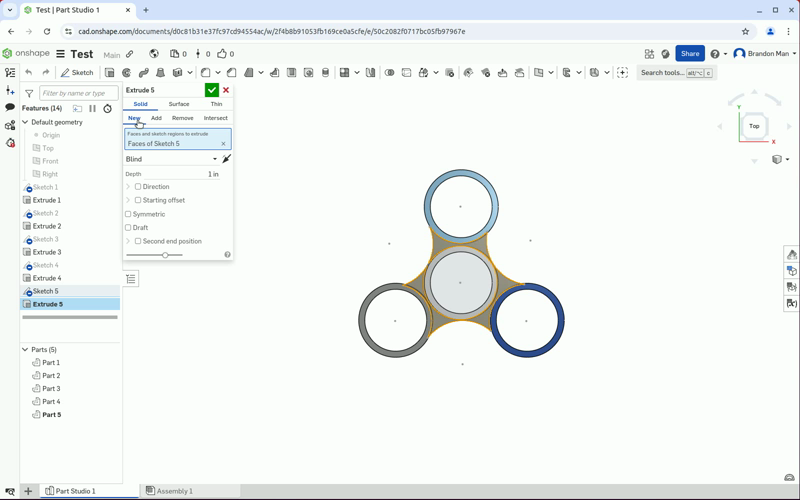
click(137, 120)
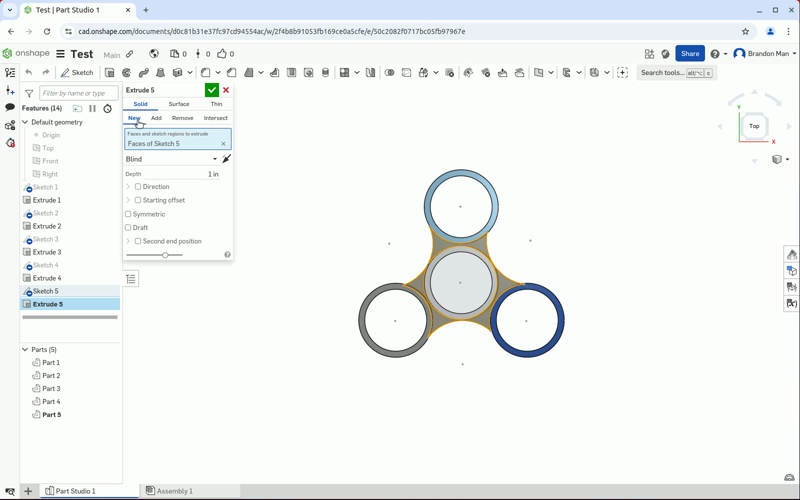
key(tab, 4)
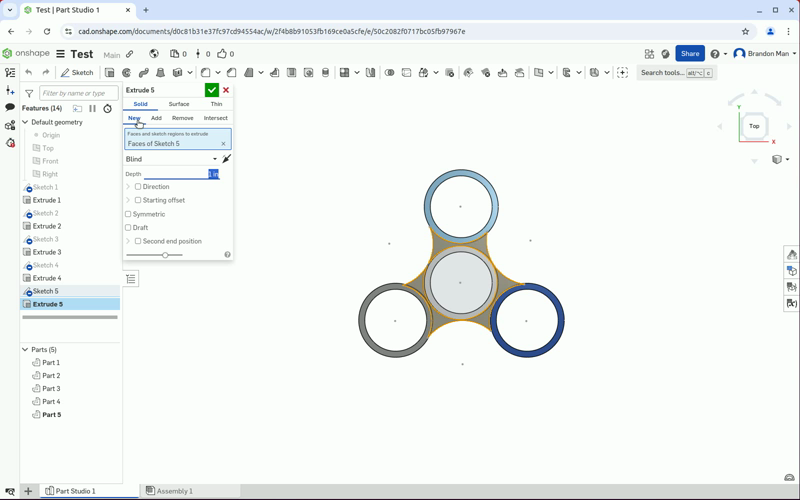
text(4.092)
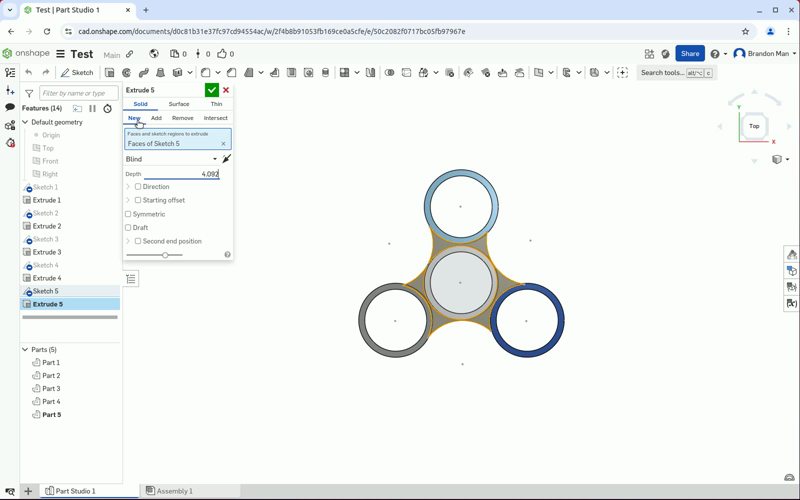
key(enter)
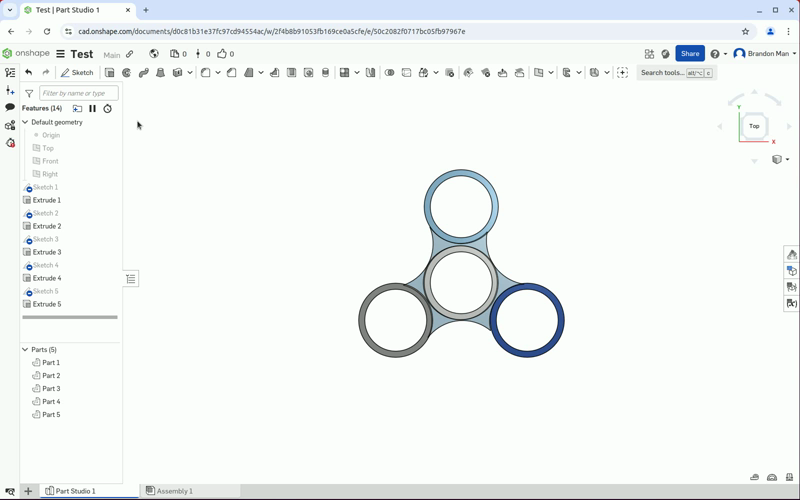
key(shift+h)
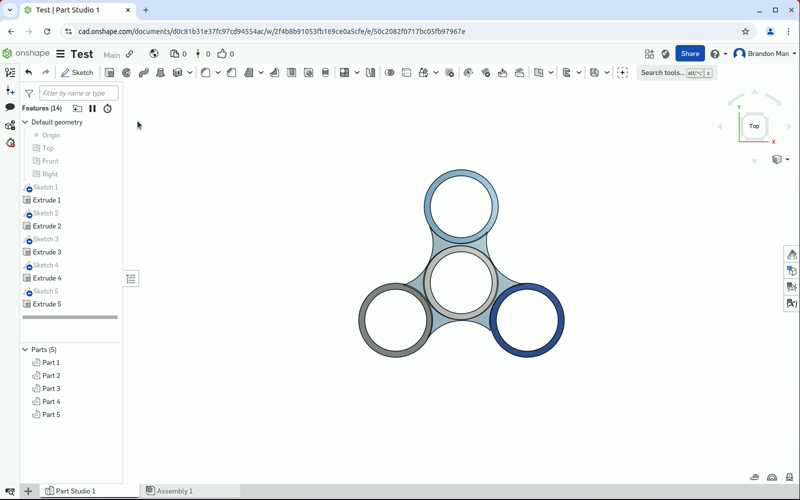
key(shift+h)
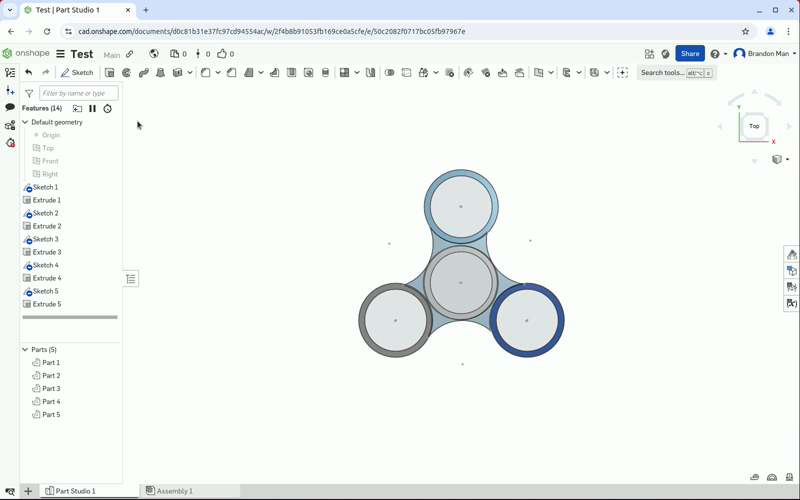
key(shift+7)
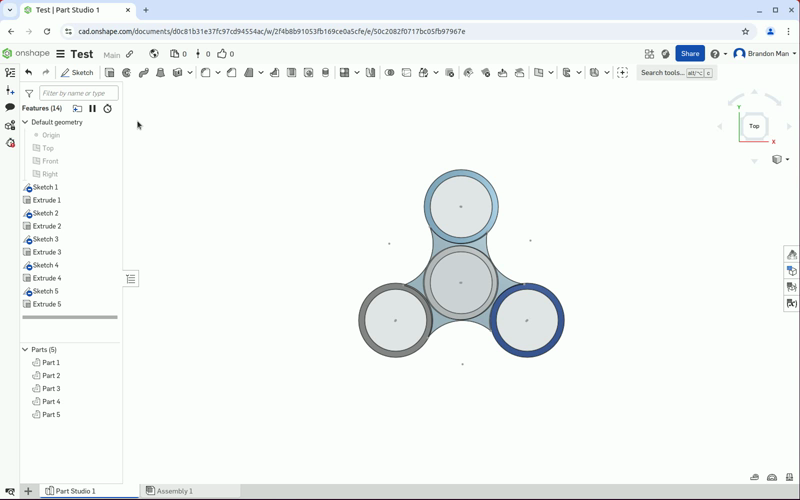
key(up, 3)
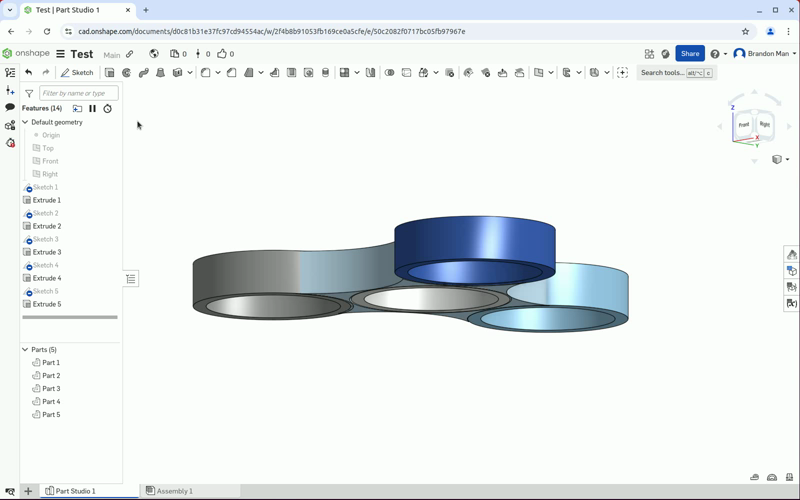
key(left, 3)
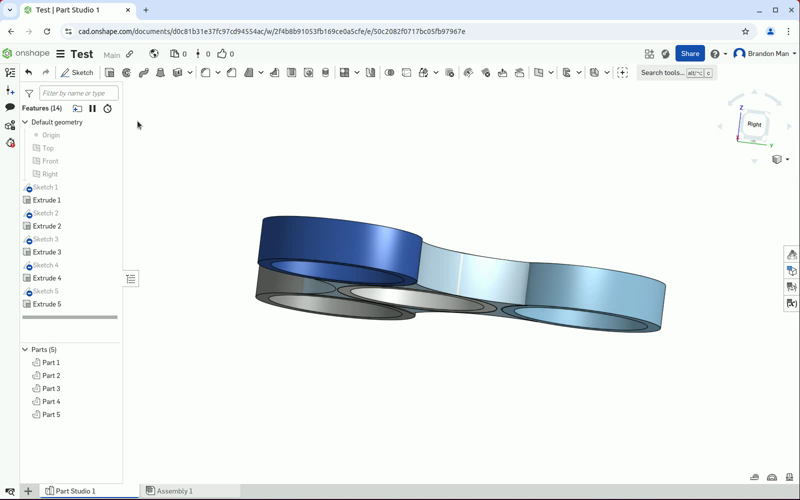
key(right, 3)
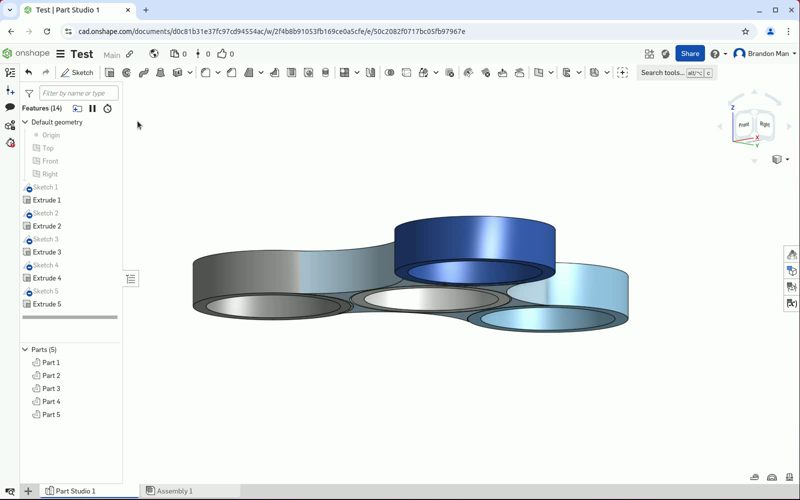
key(down, 3)
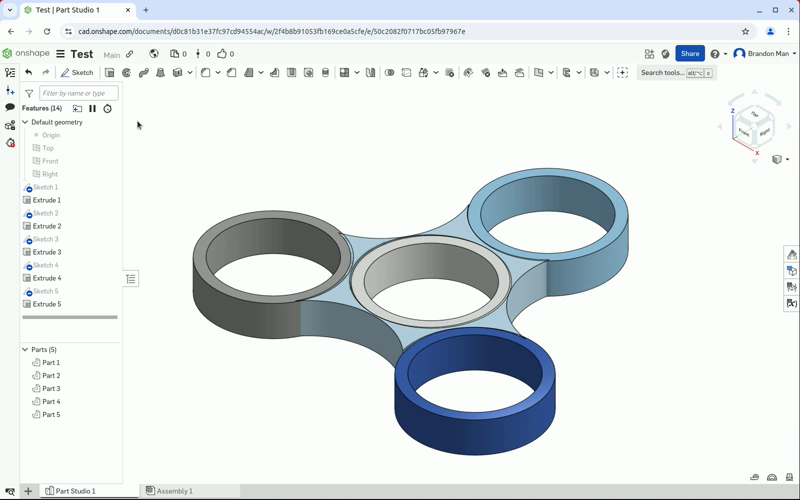
mouse_move(73, 189)
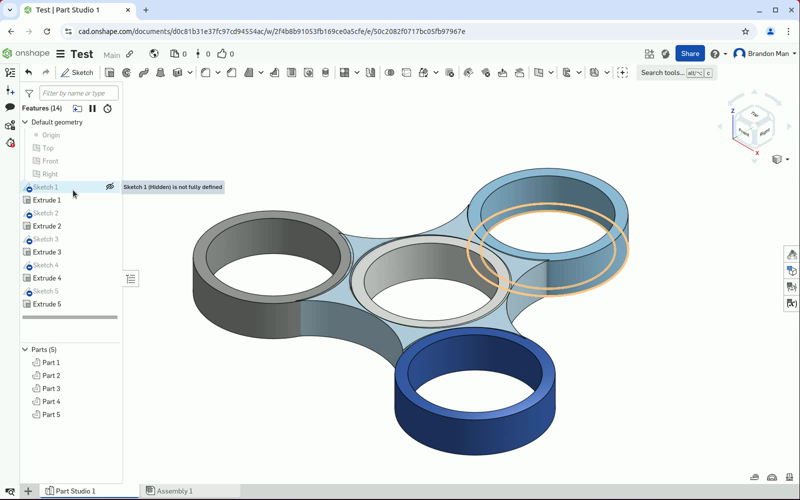
click(73, 189)